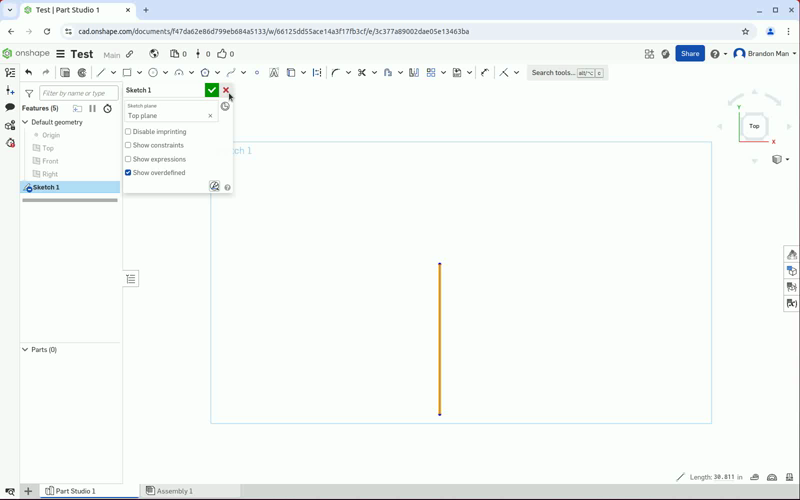
key(shift+h)
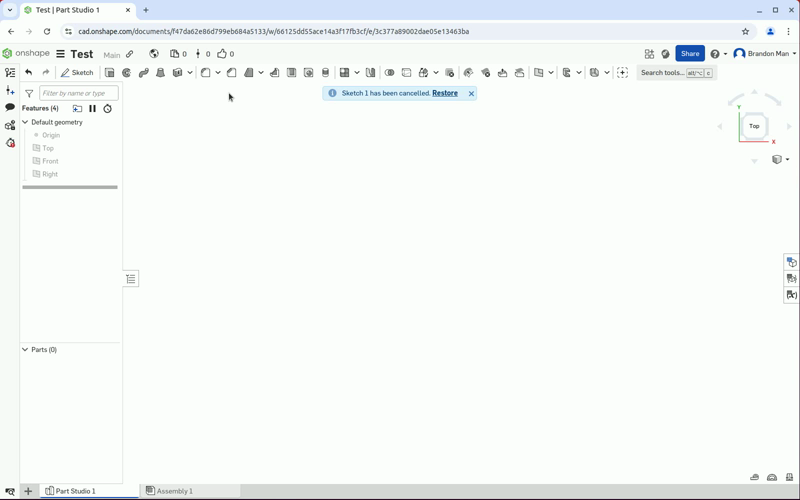
mouse_move(73, 352)
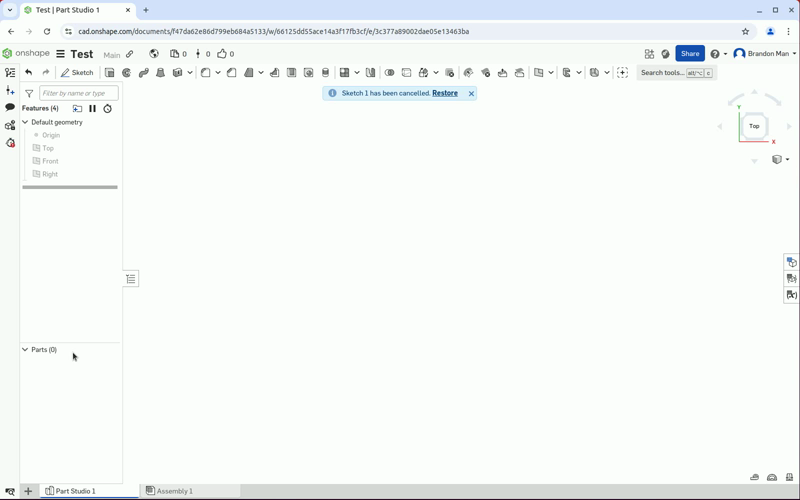
key(y)
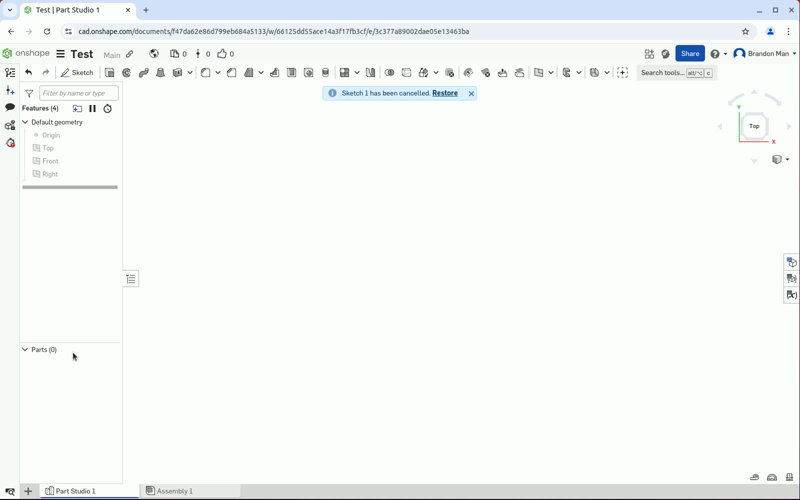
key(shift+p)
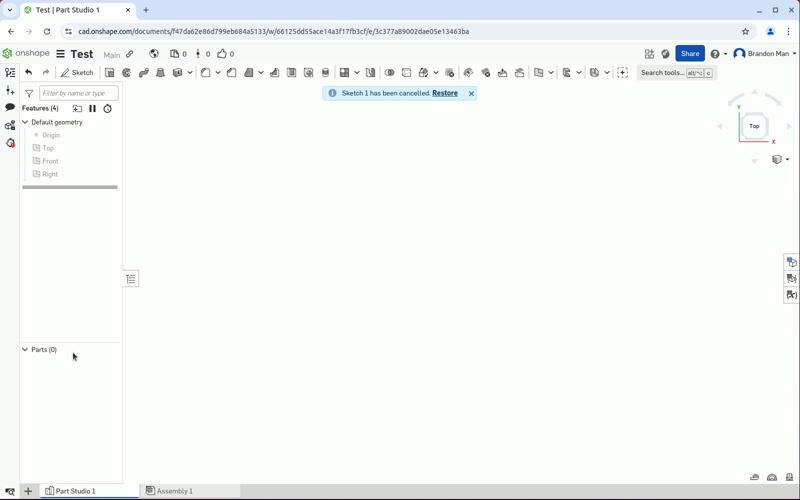
key(space)
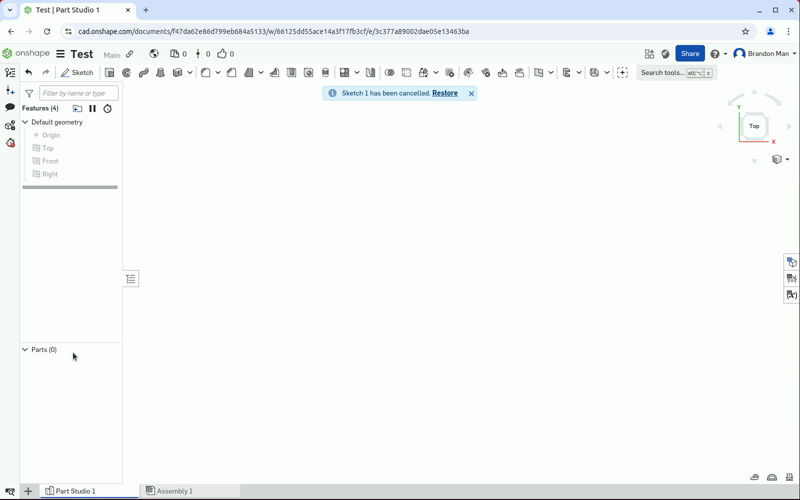
key_down(shift)
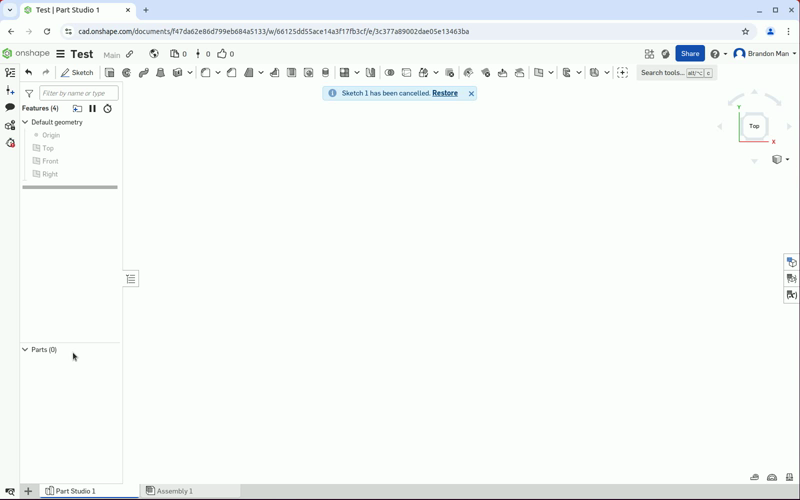
key(up)
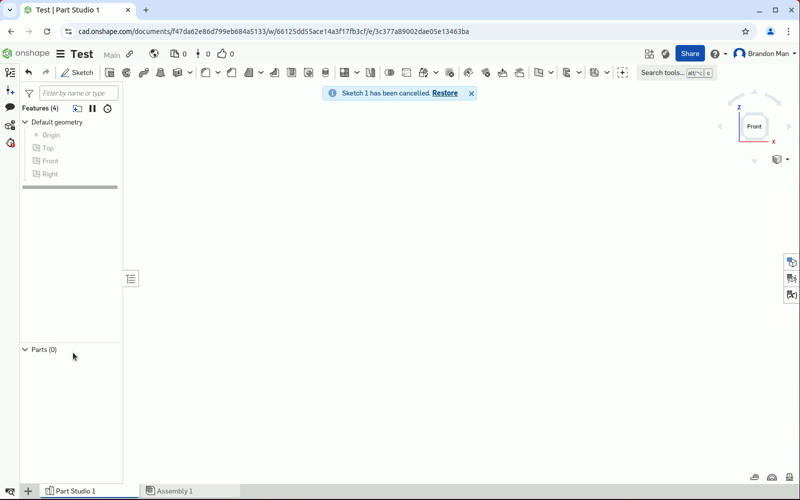
key_up(shift)
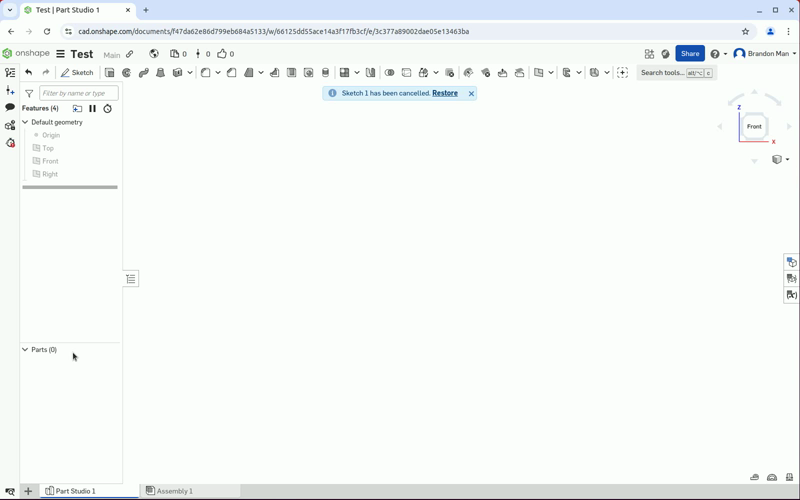
mouse_move(73, 352)
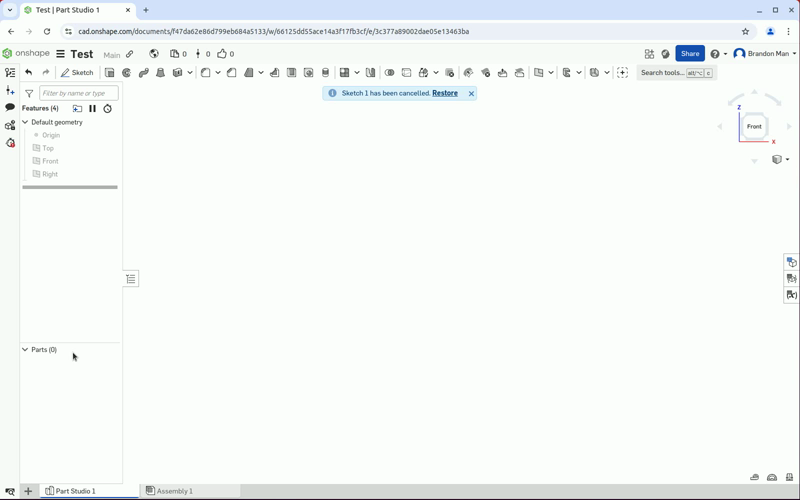
key(shift+y)
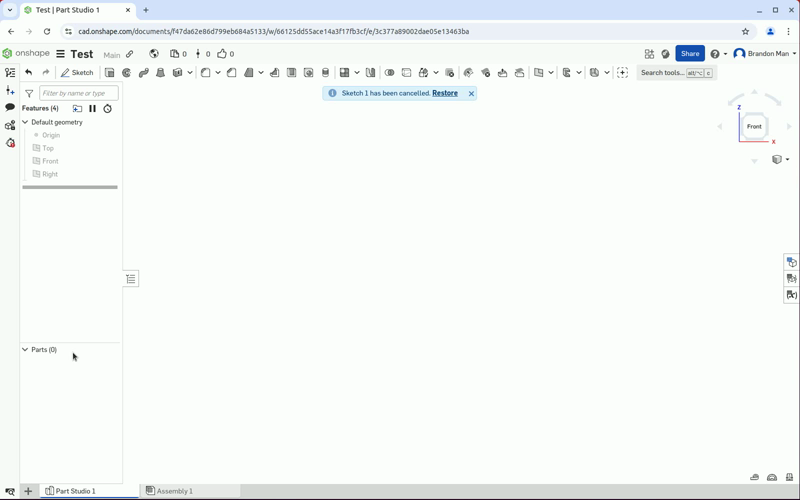
key(shift+s)
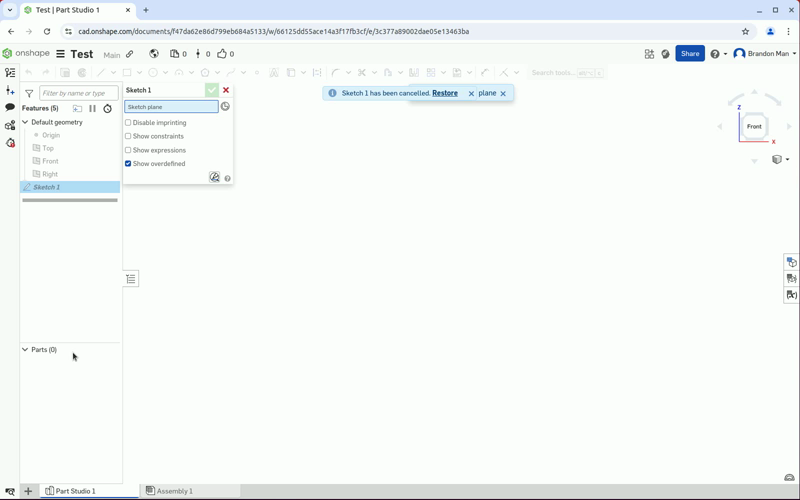
mouse_move(73, 163)
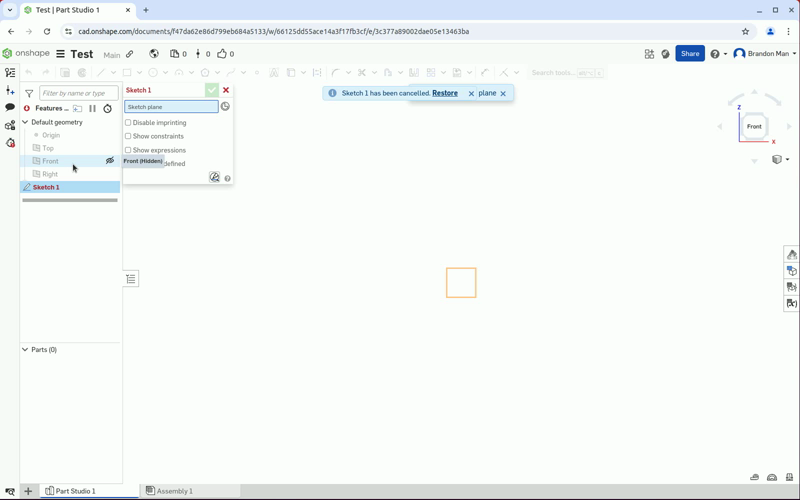
click(73, 163)
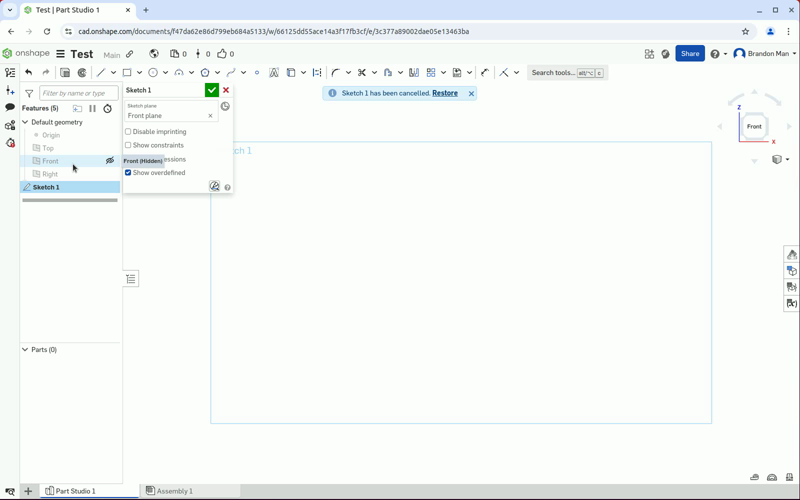
mouse_move(73, 352)
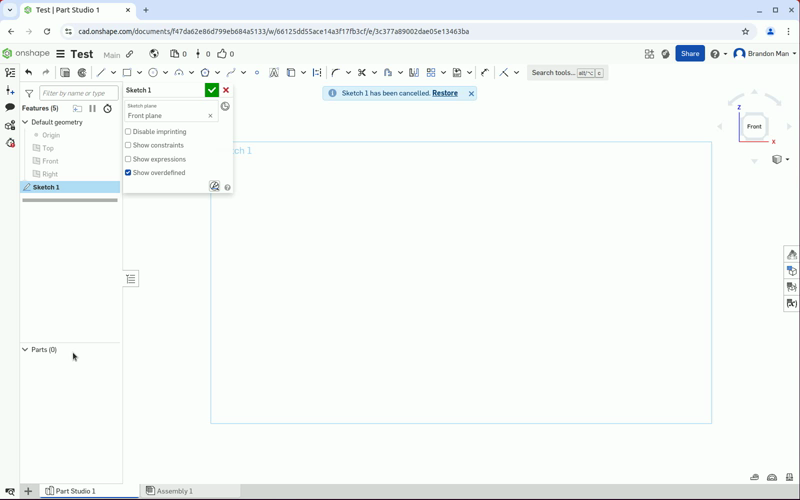
key(y)
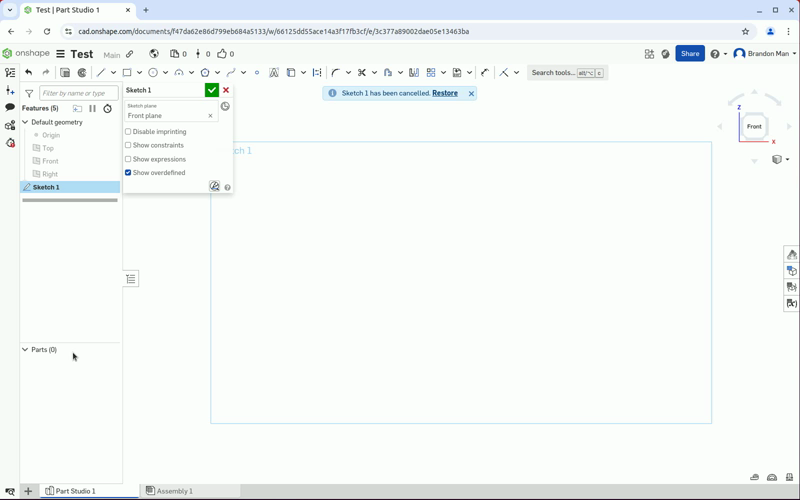
key(l)
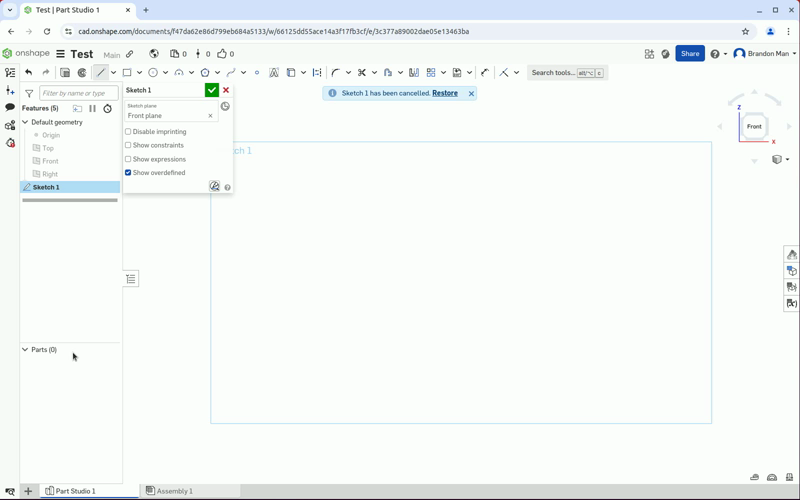
key_down(shift)
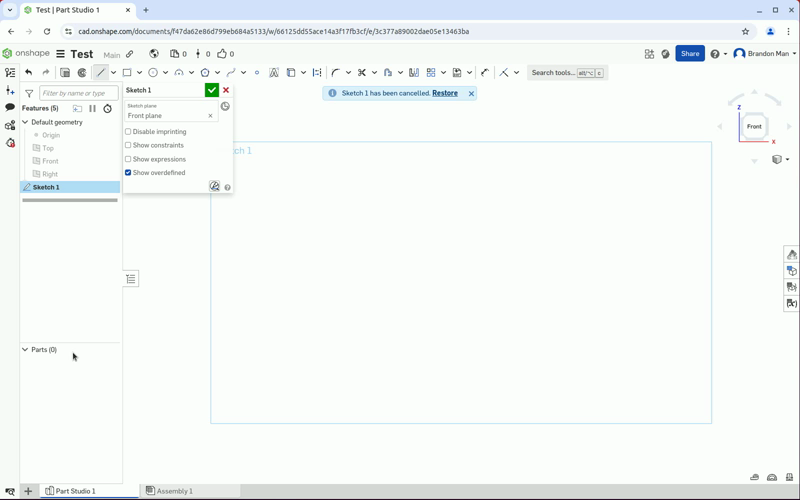
mouse_move(460, 282)
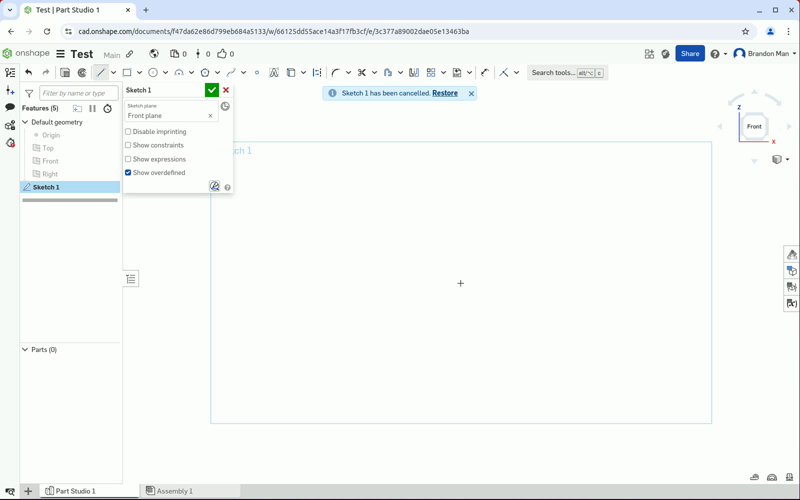
click(460, 282)
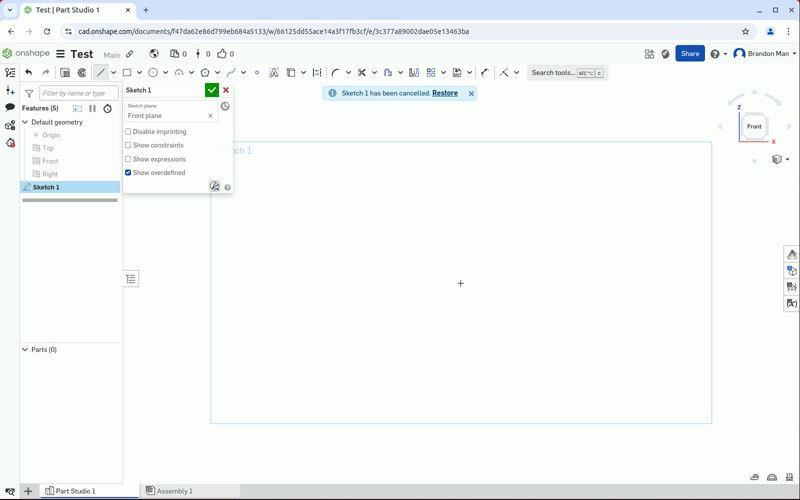
key_up(shift)
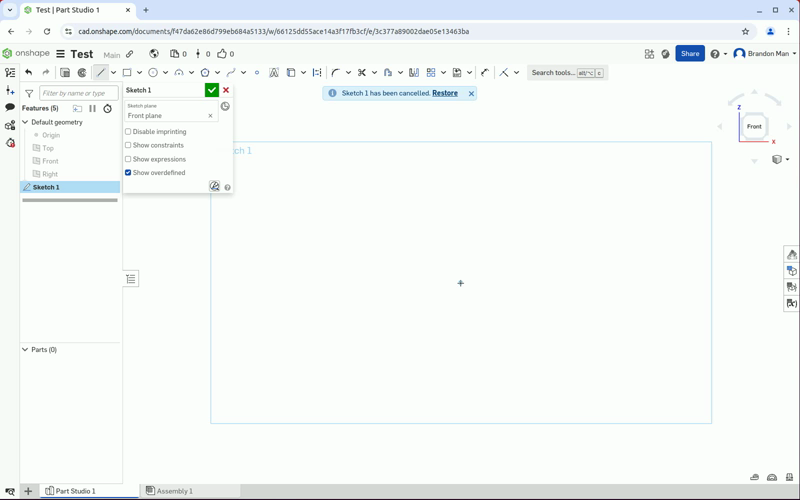
key_down(shift)
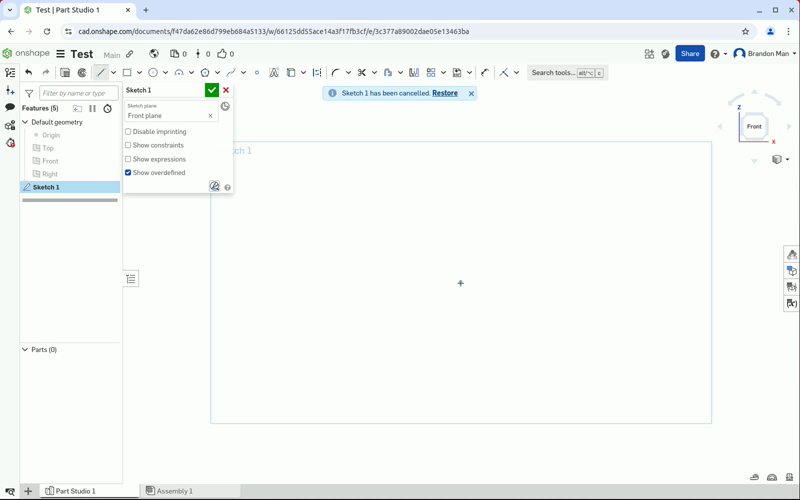
mouse_move(490, 282)
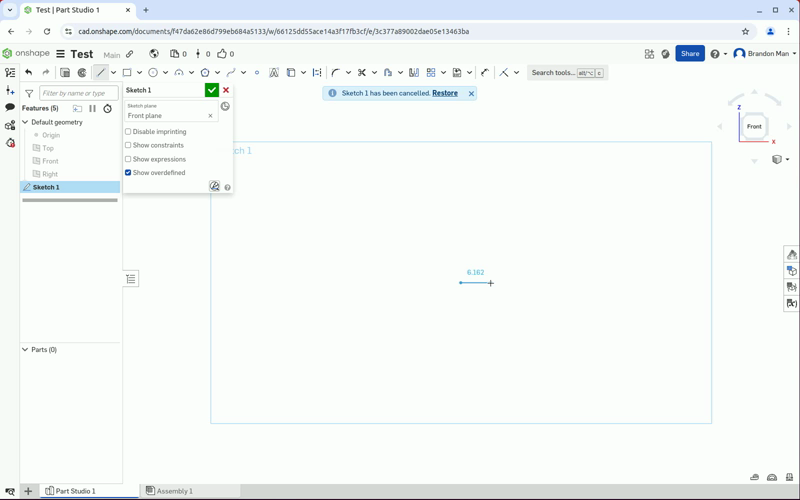
mouse_move(517, 282)
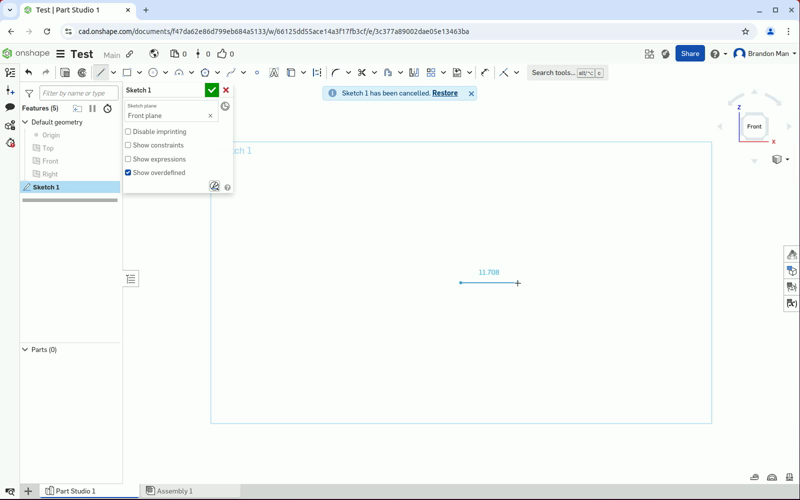
click(517, 282)
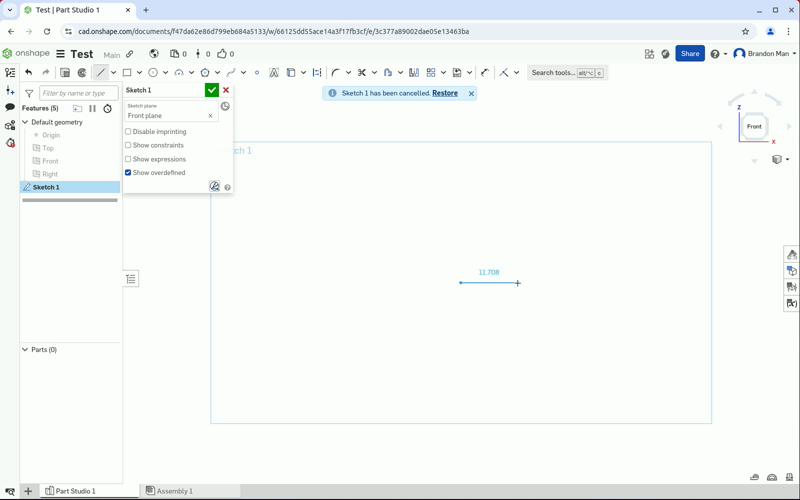
key_up(shift)
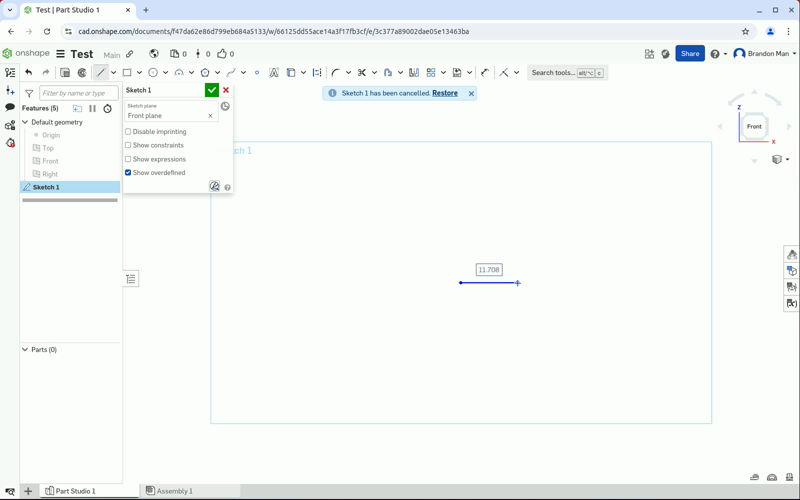
key_down(shift)
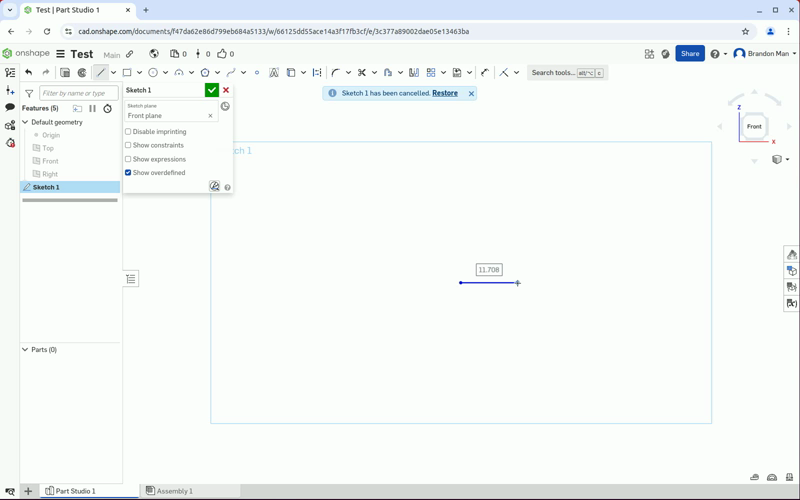
mouse_move(517, 170)
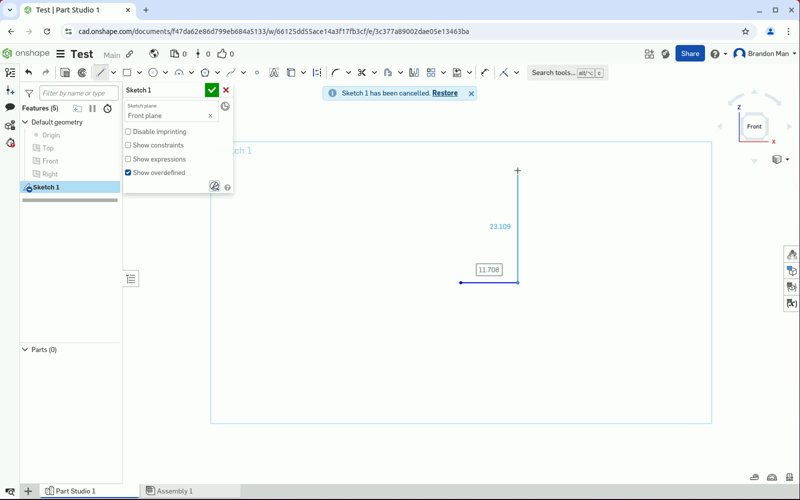
click(517, 170)
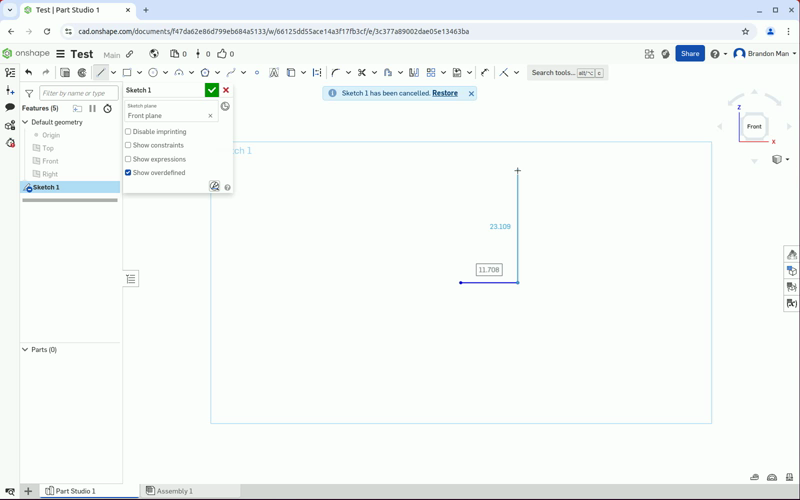
key_up(shift)
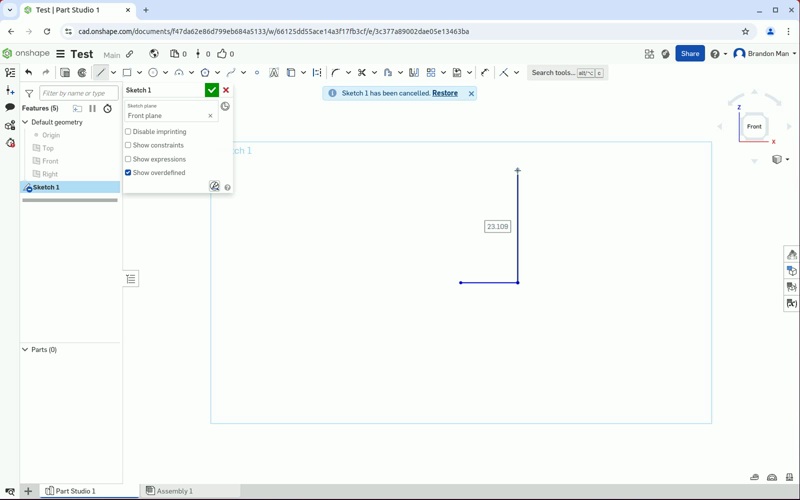
key_down(shift)
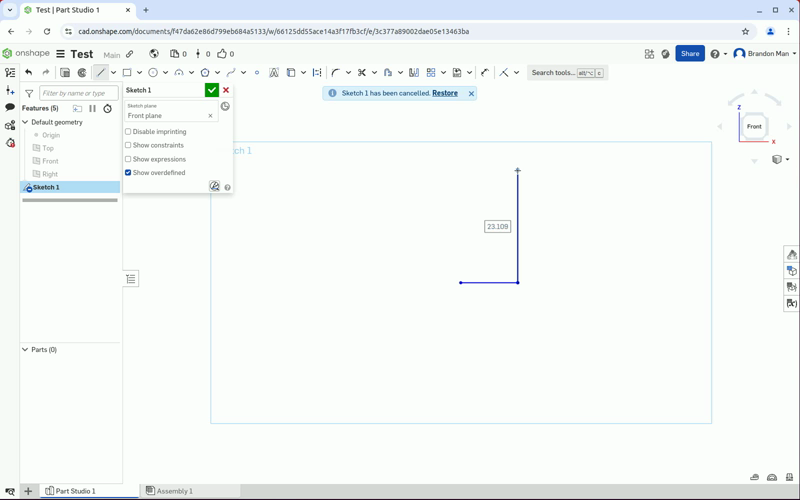
mouse_move(547, 170)
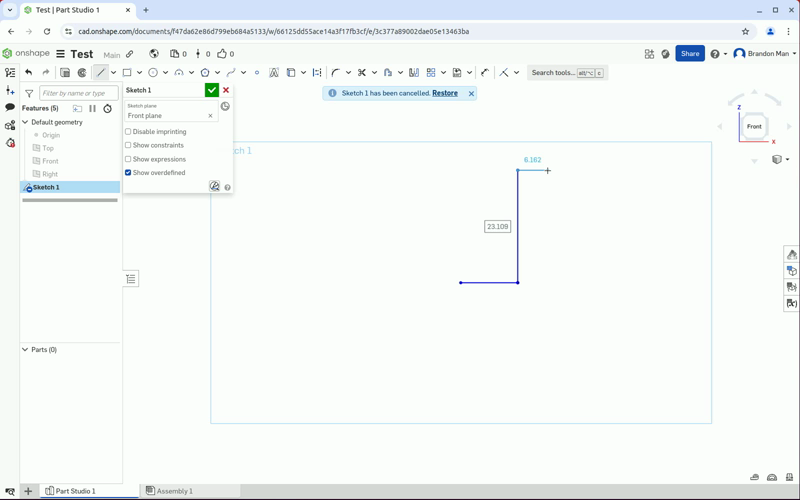
mouse_move(460, 170)
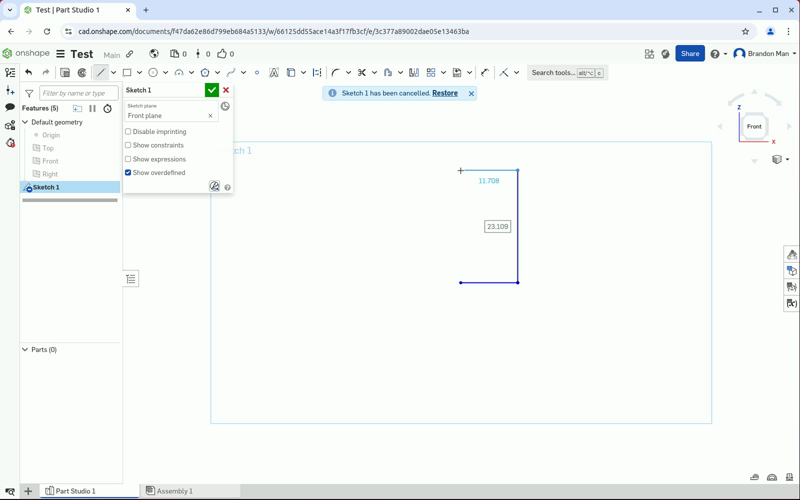
click(460, 170)
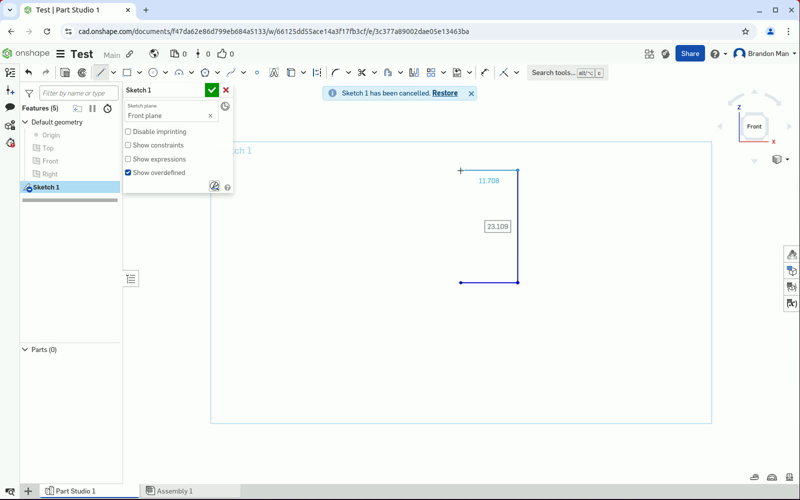
key_up(shift)
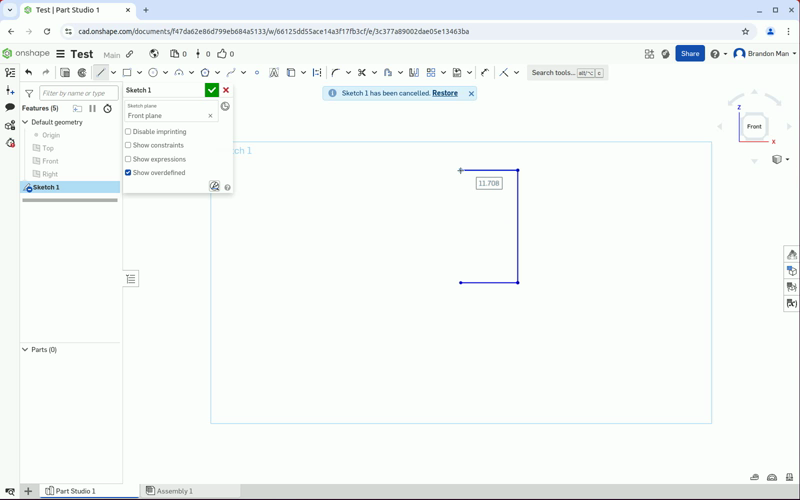
key_down(shift)
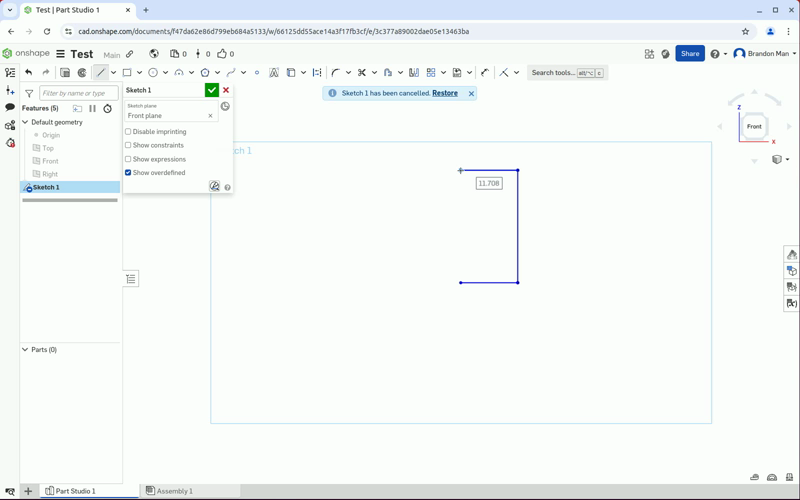
mouse_move(460, 282)
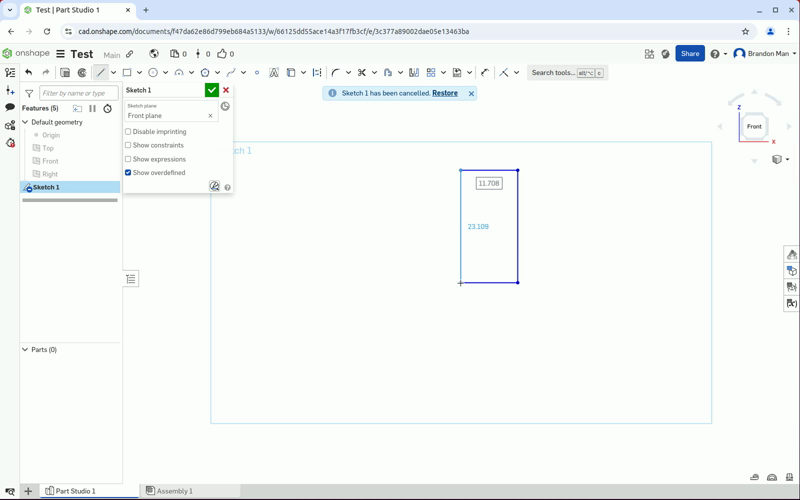
key_up(shift)
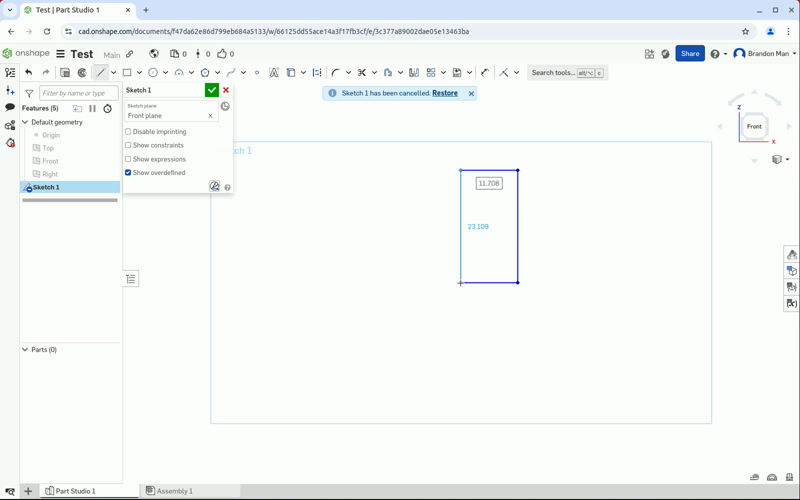
click(460, 282)
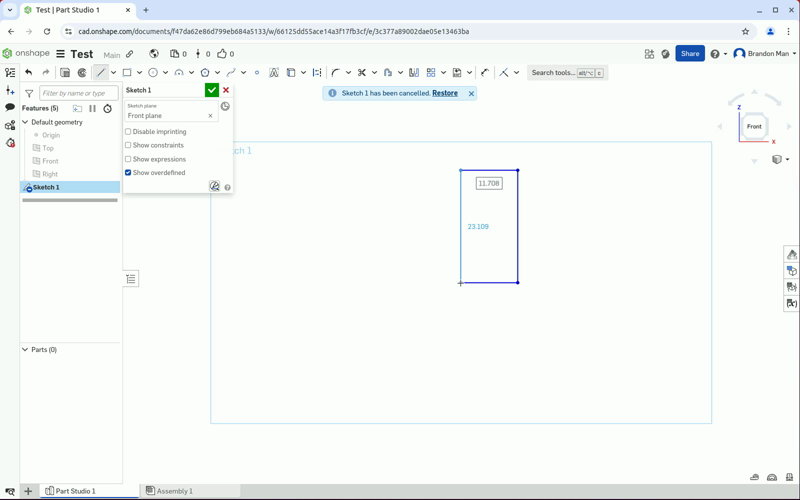
key(esc)
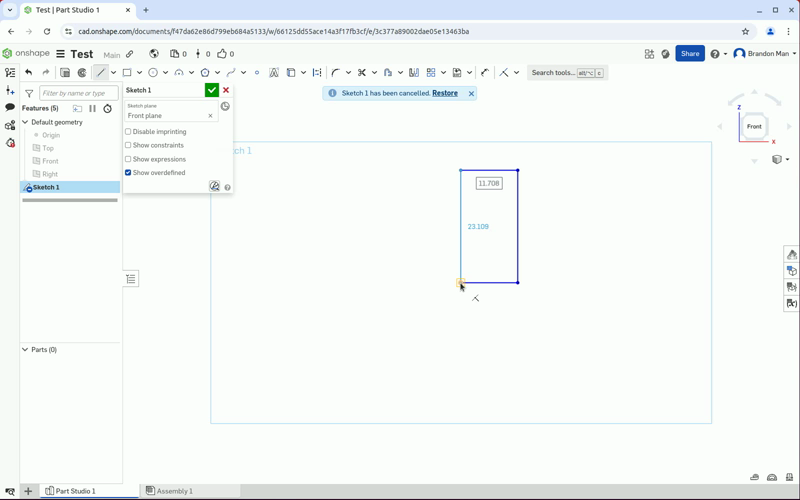
mouse_move(506, 260)
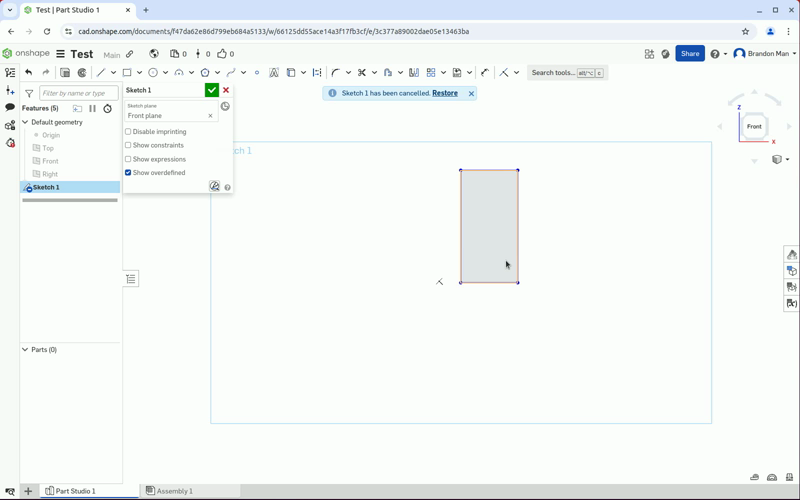
click(506, 260)
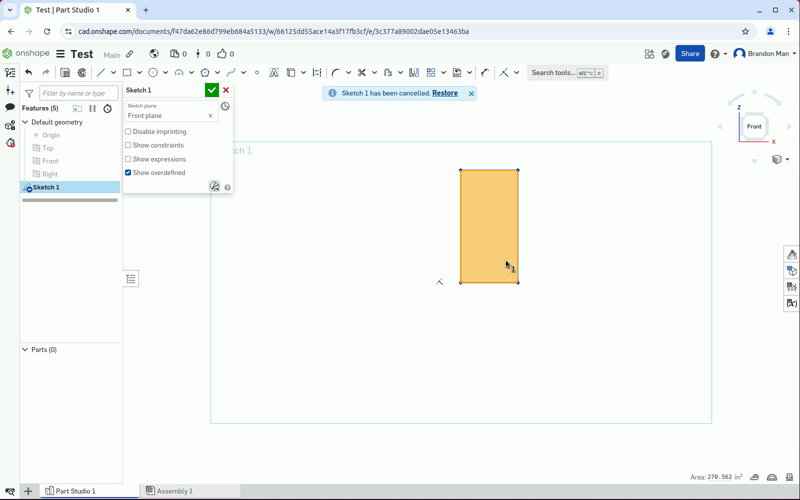
mouse_move(73, 352)
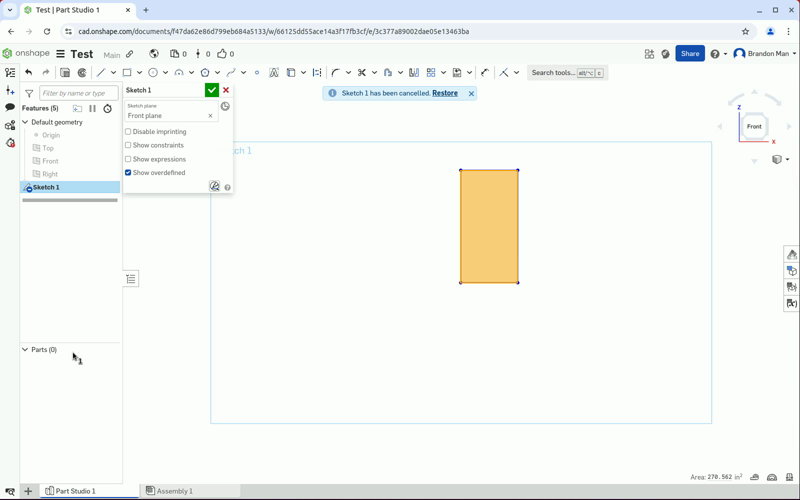
key(shift+y)
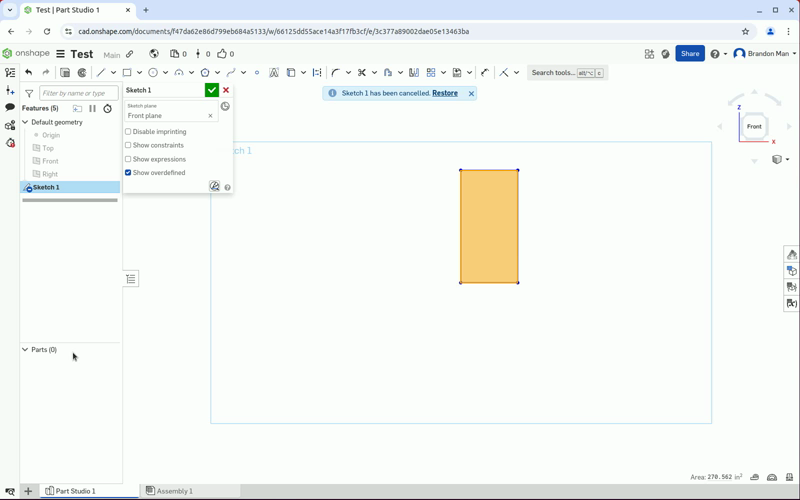
key(shift+e)
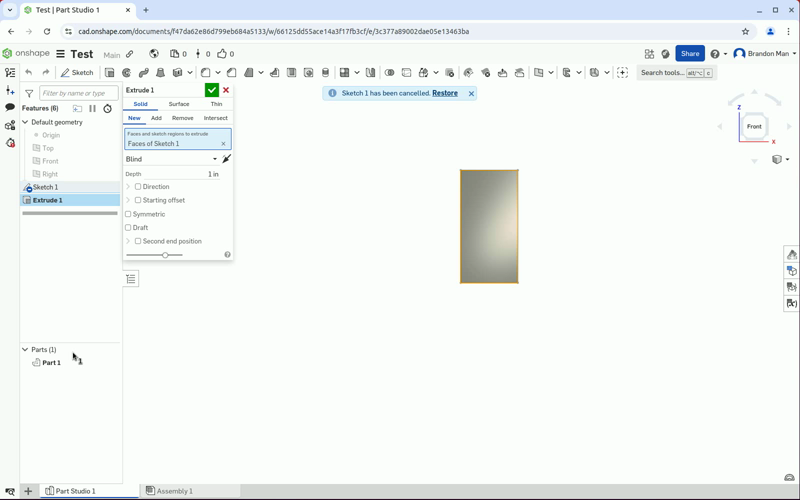
mouse_move(143, 106)
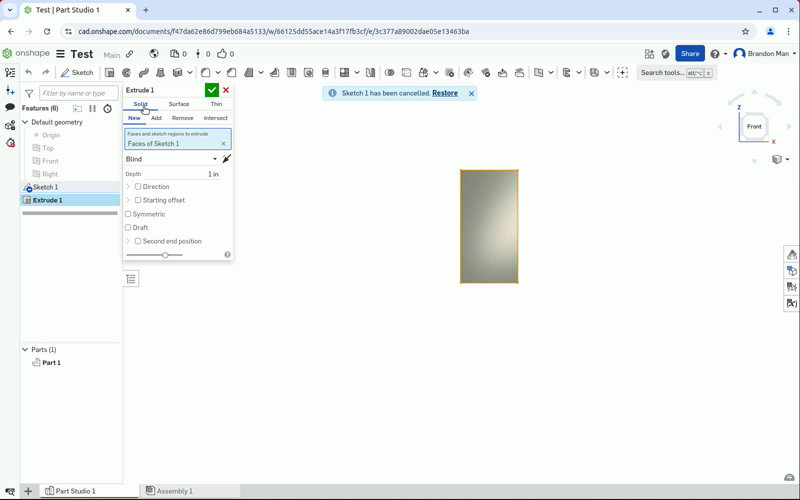
click(143, 106)
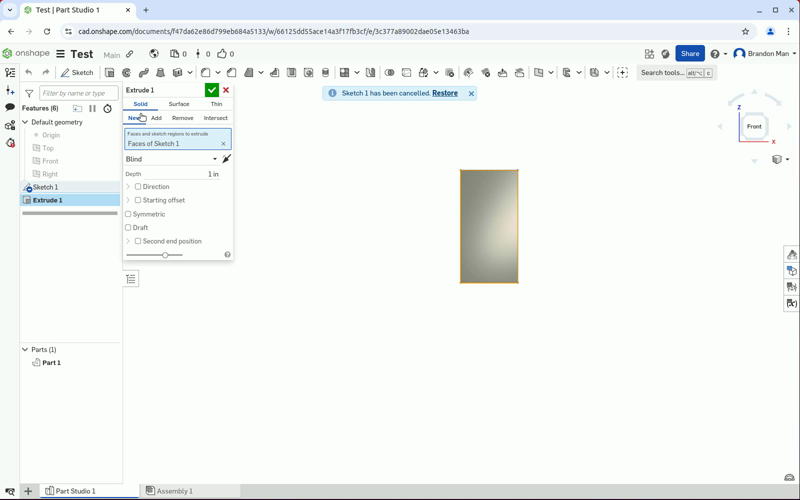
mouse_move(137, 120)
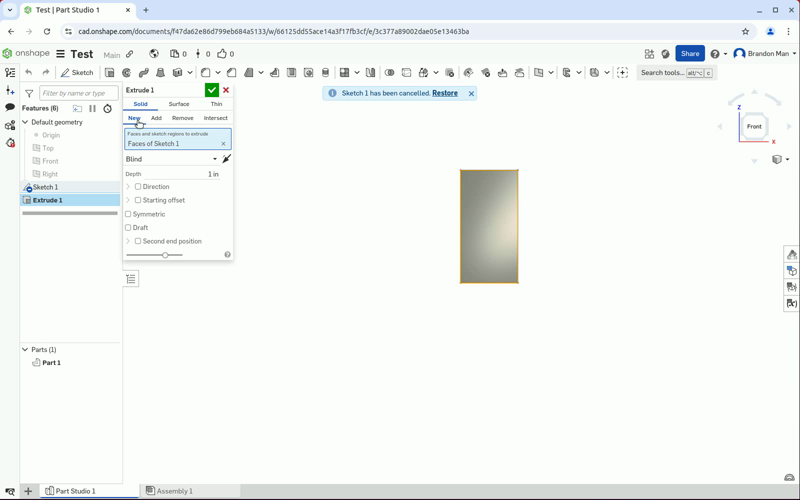
click(137, 120)
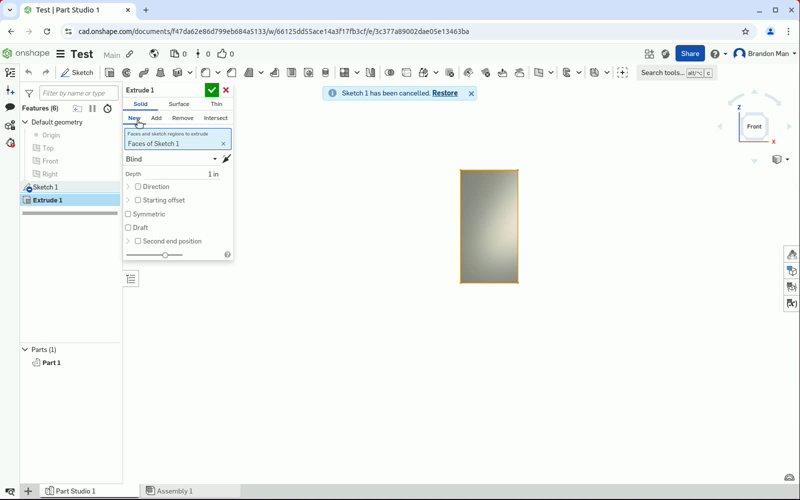
key(tab, 4)
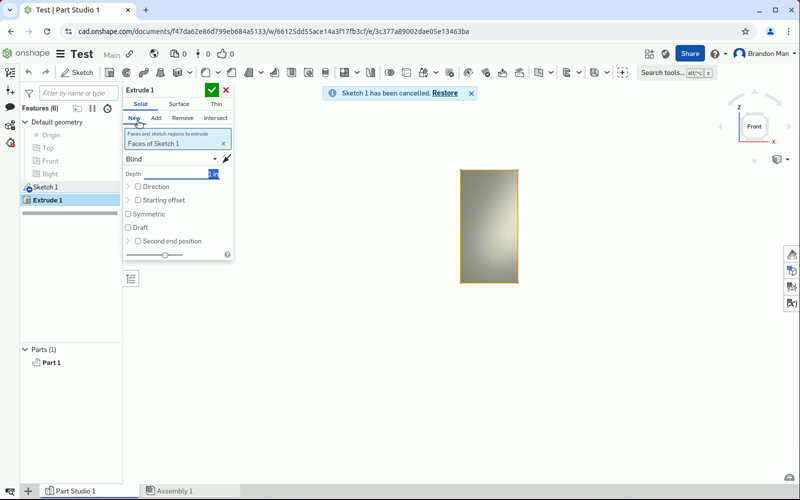
text(4.574)
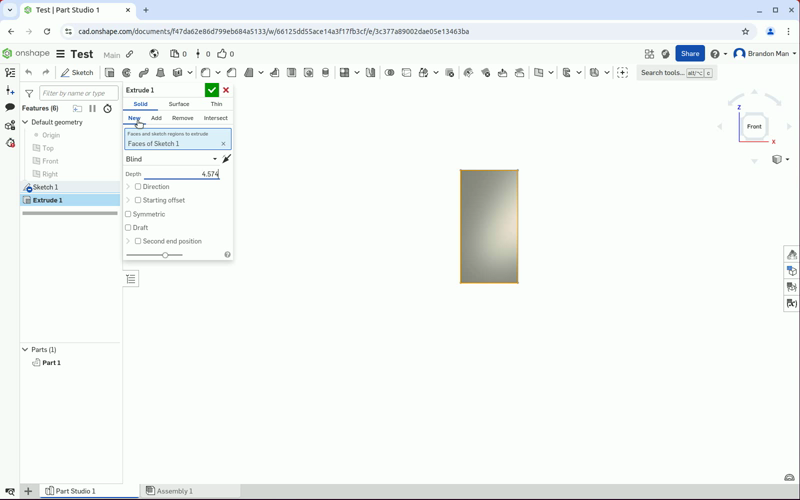
key(enter)
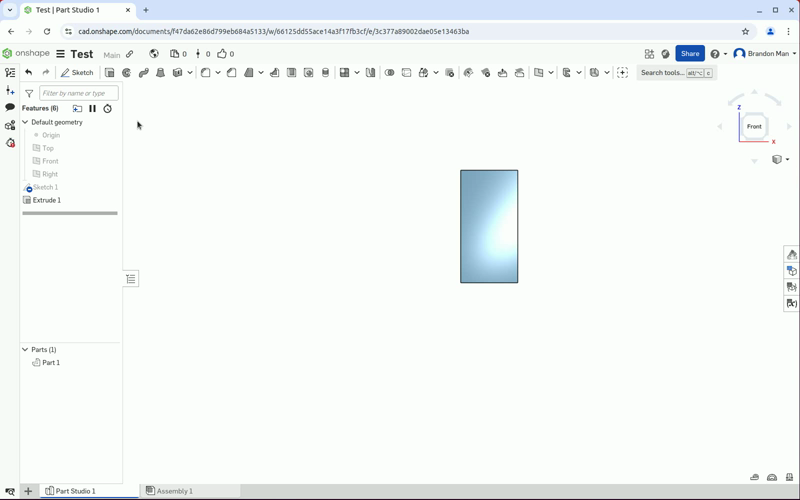
key(shift+h)
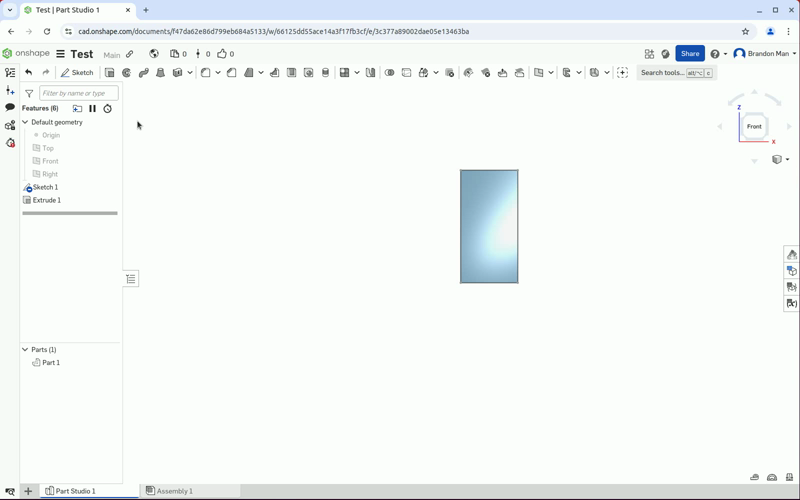
key(shift+h)
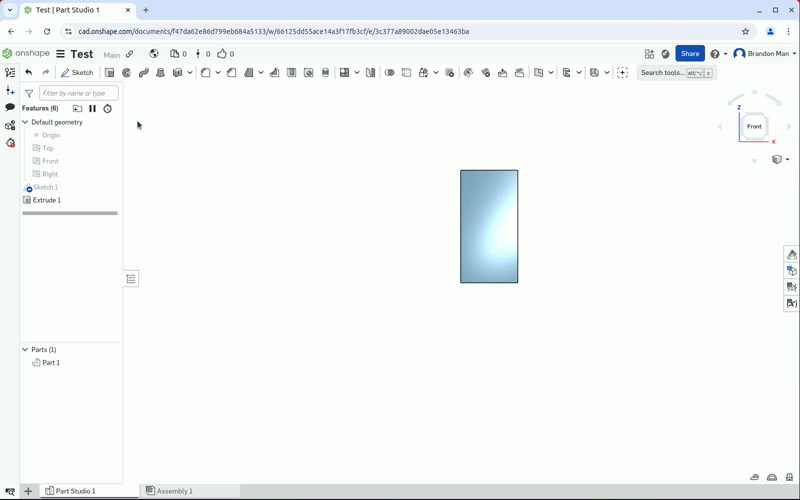
mouse_move(73, 189)
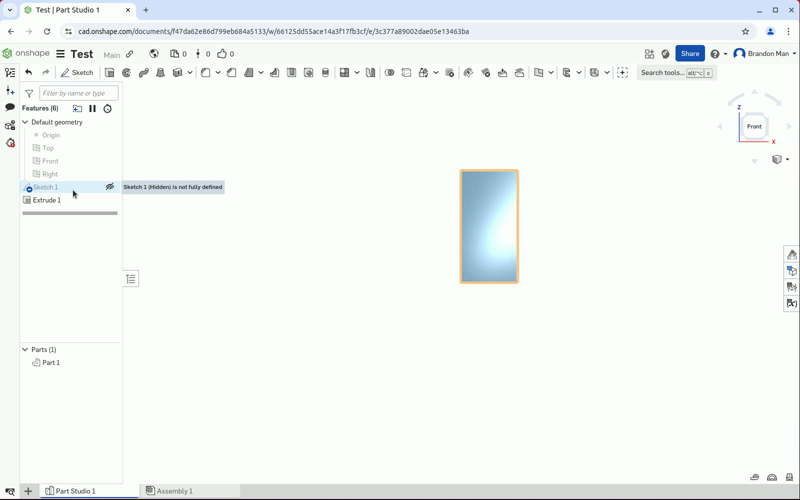
click(73, 189)
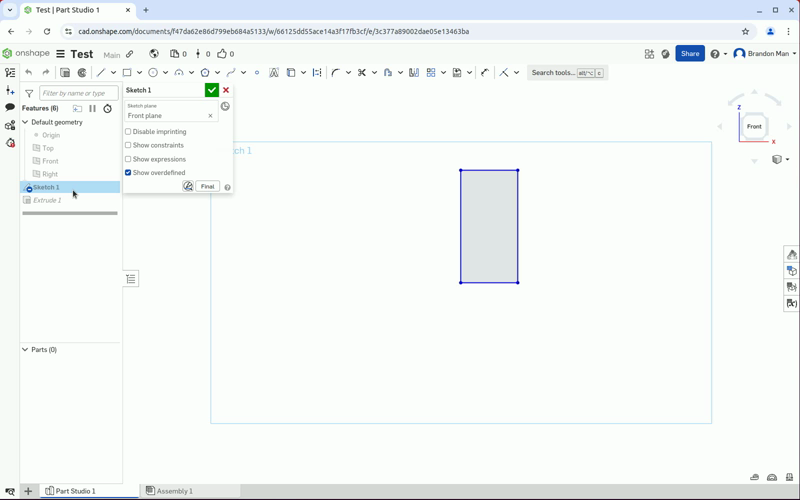
mouse_move(229, 92)
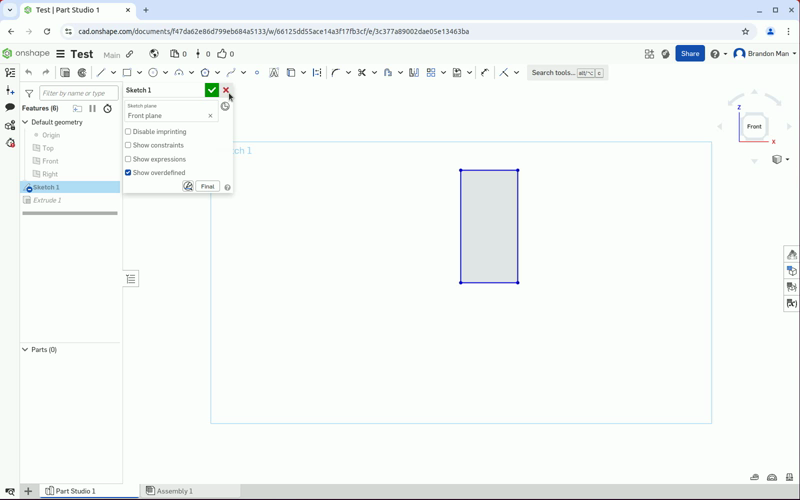
click(229, 92)
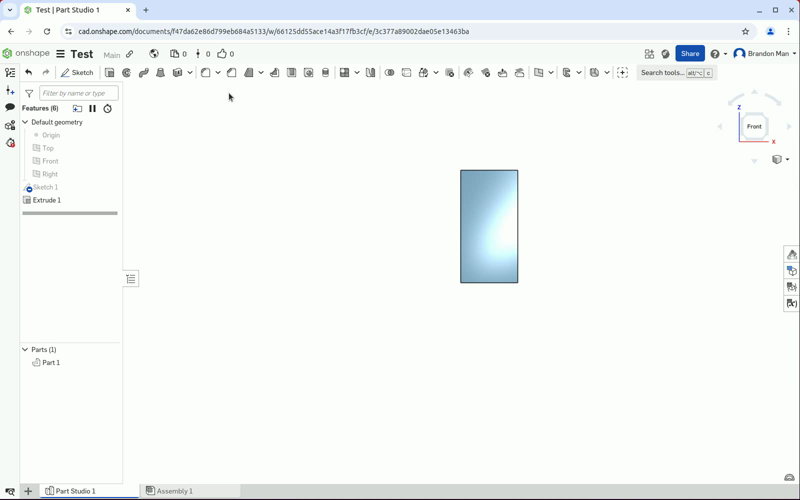
mouse_move(541, 75)
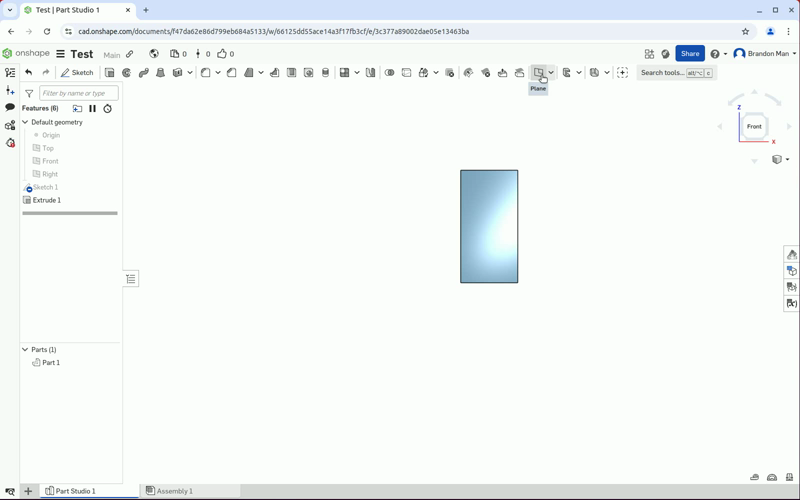
click(541, 75)
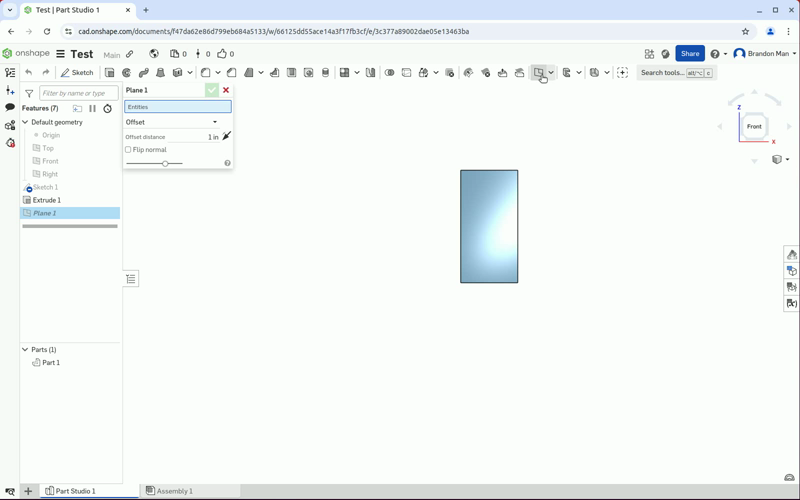
mouse_move(73, 163)
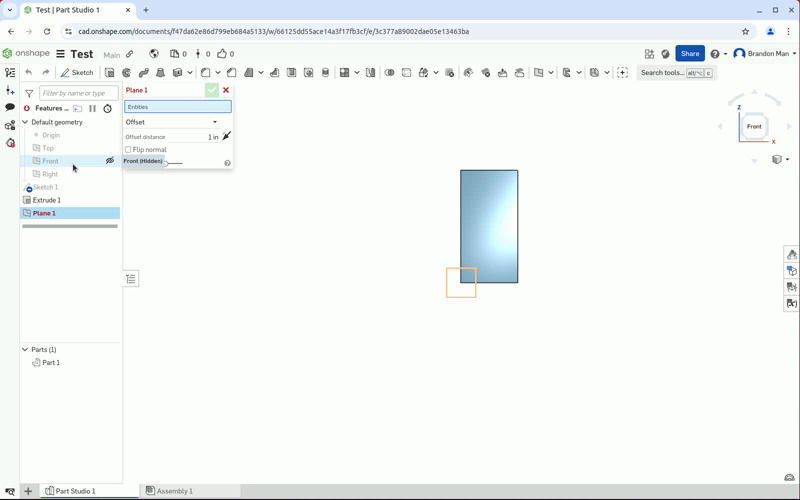
click(73, 163)
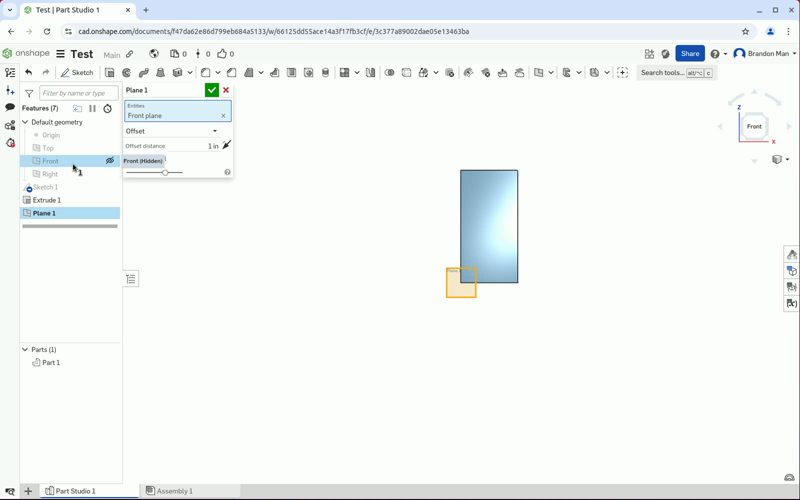
key(tab, 2)
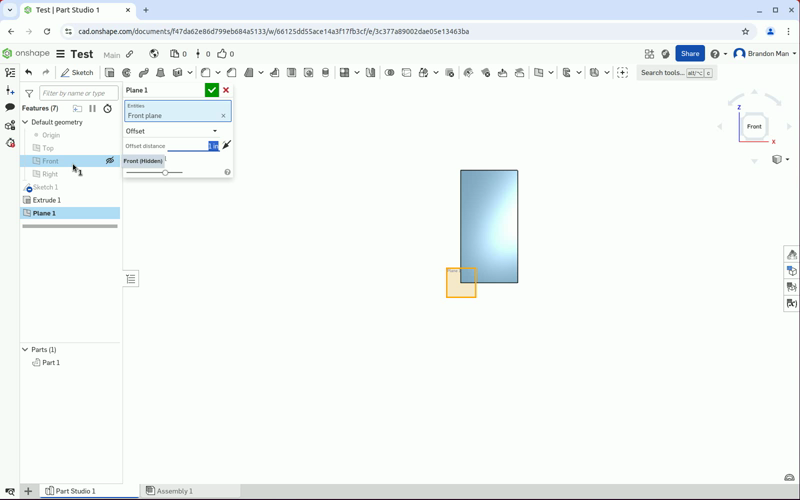
text(4.56)
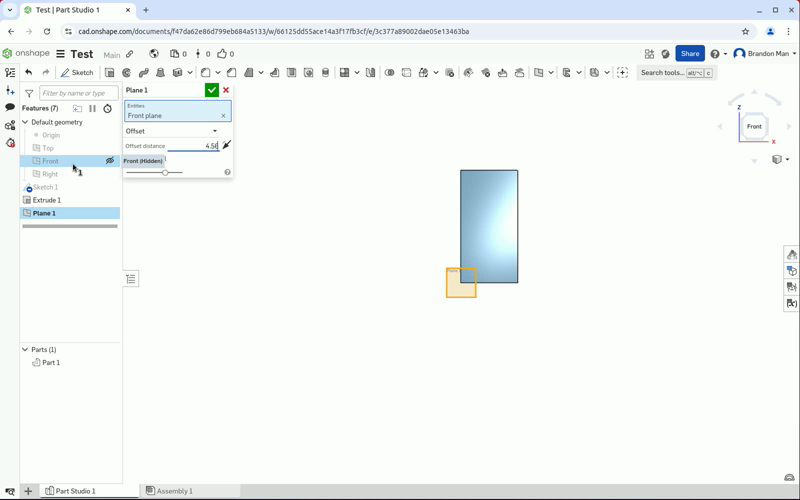
key(enter, 2)
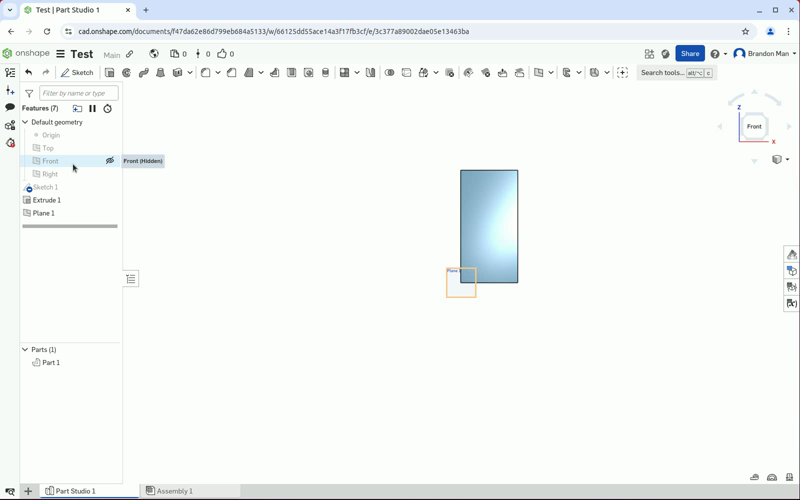
key(shift+s)
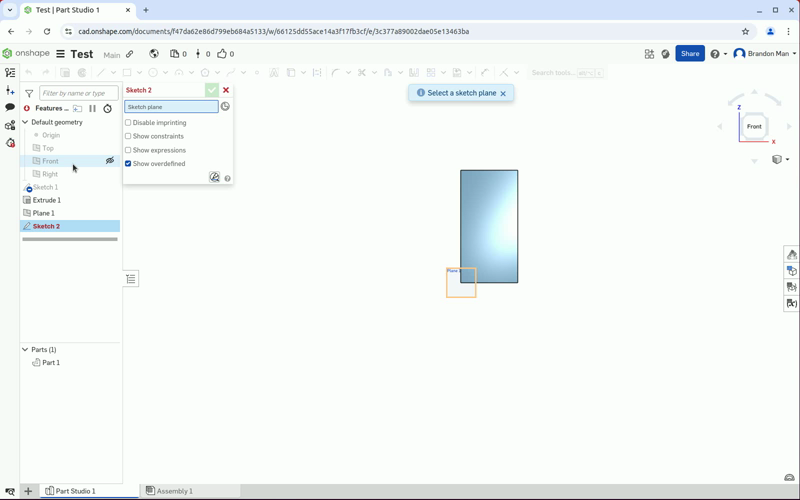
mouse_move(73, 215)
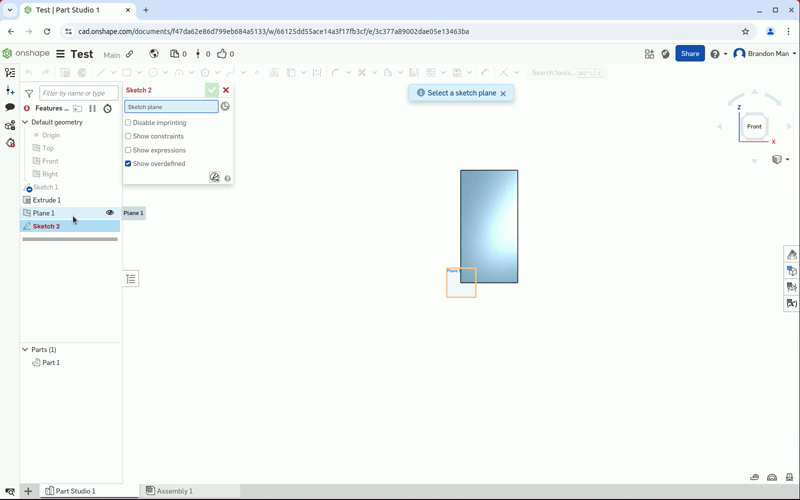
click(73, 215)
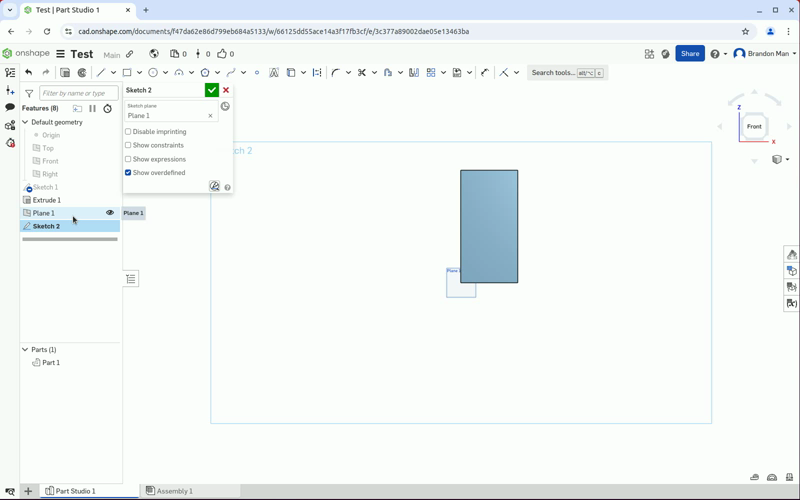
mouse_move(73, 352)
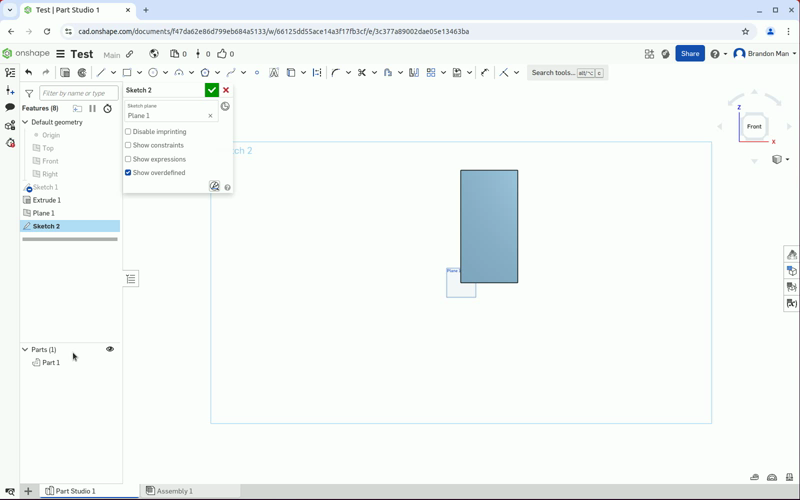
key(y)
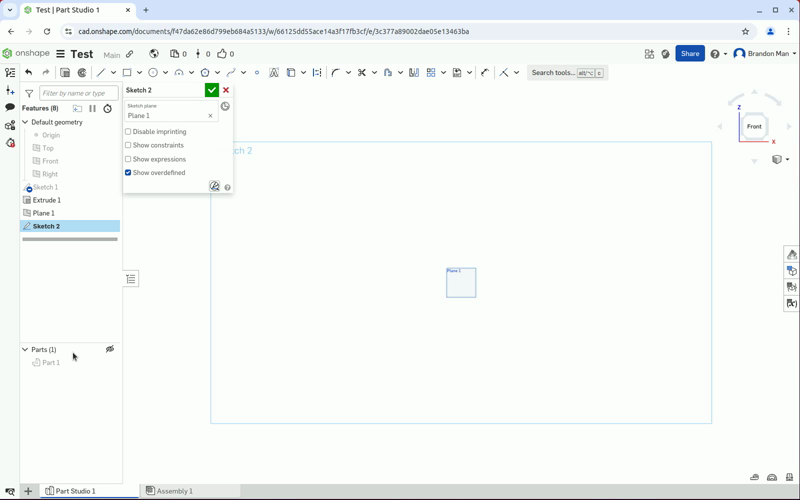
key(l)
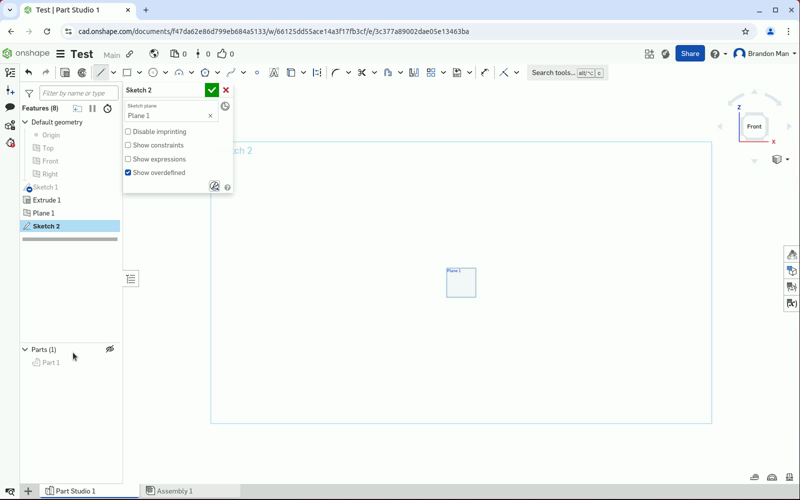
key_down(shift)
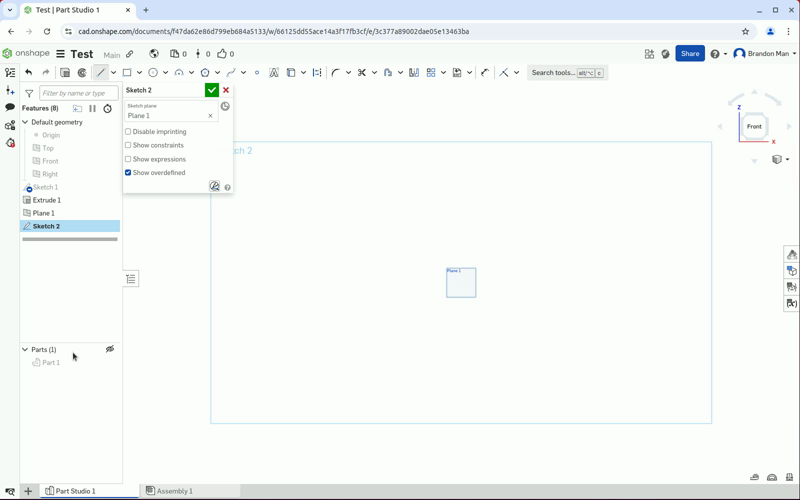
mouse_move(466, 223)
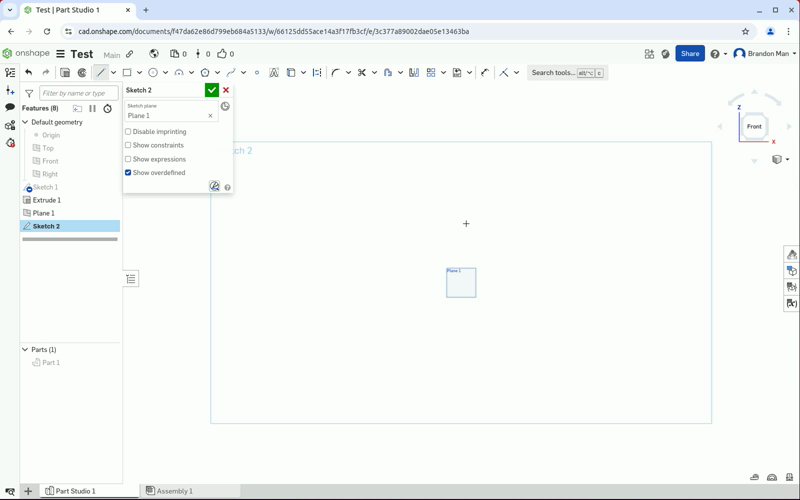
click(466, 223)
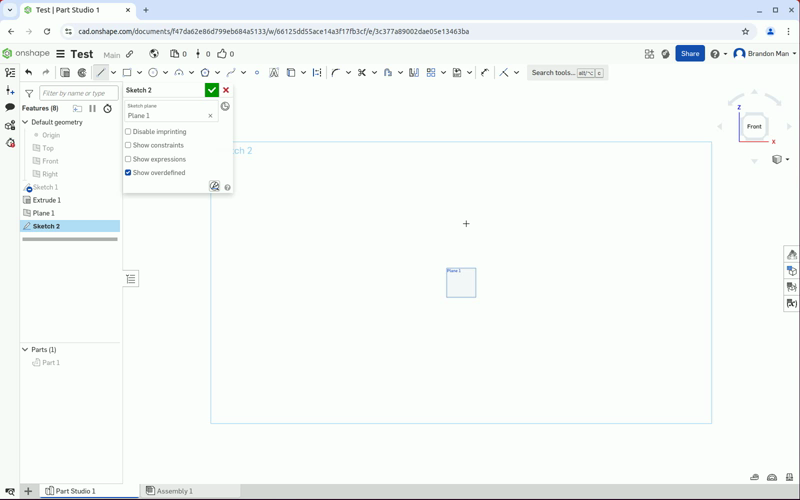
key_up(shift)
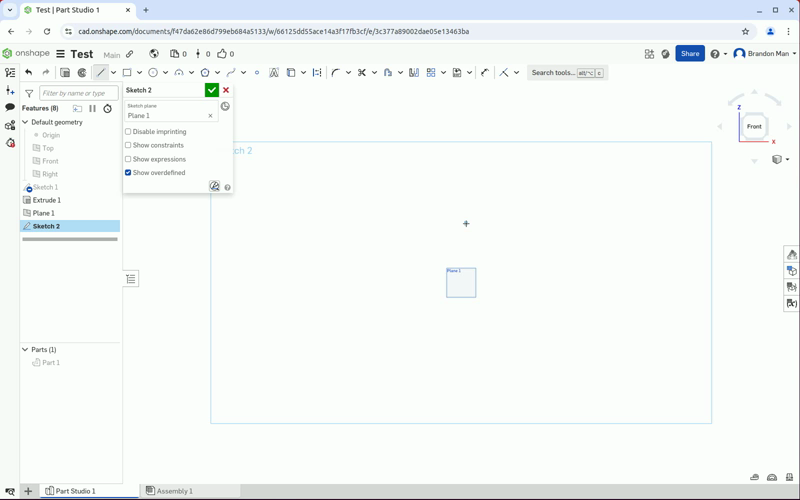
key_down(shift)
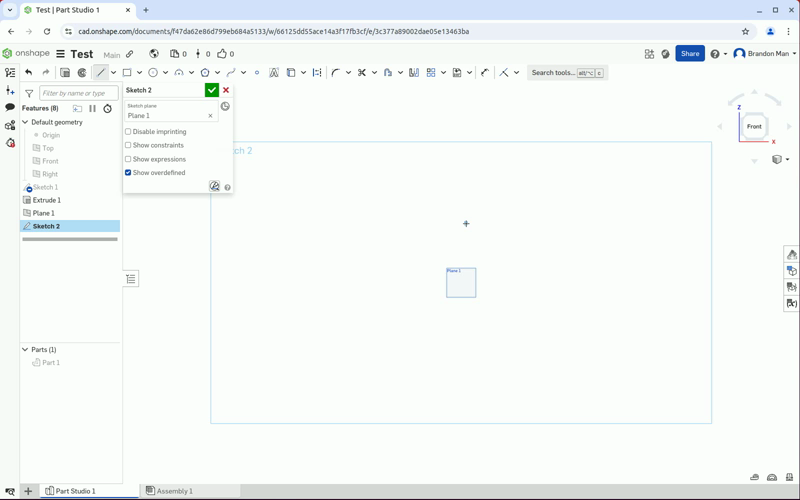
mouse_move(496, 223)
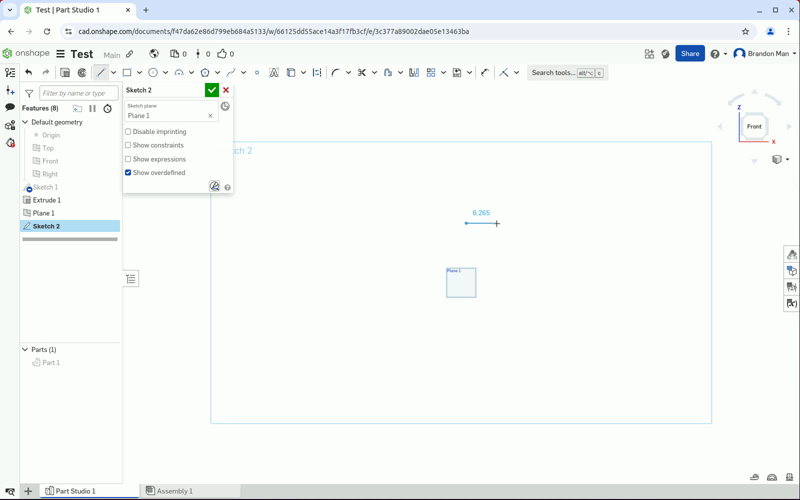
mouse_move(511, 223)
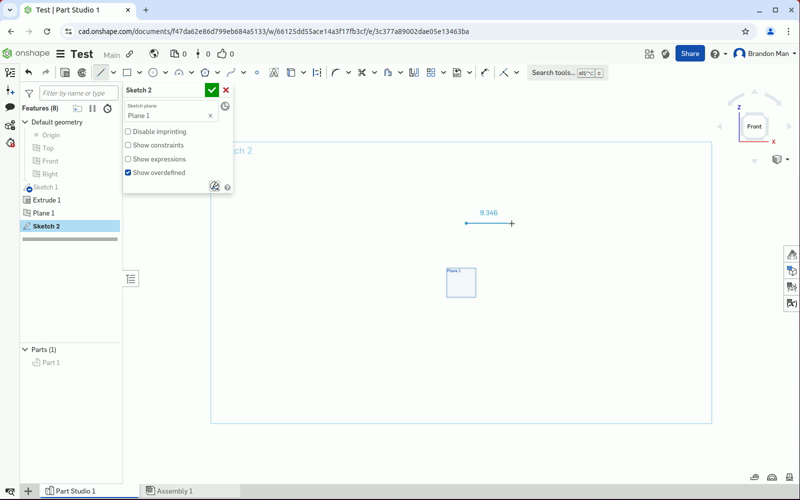
click(511, 223)
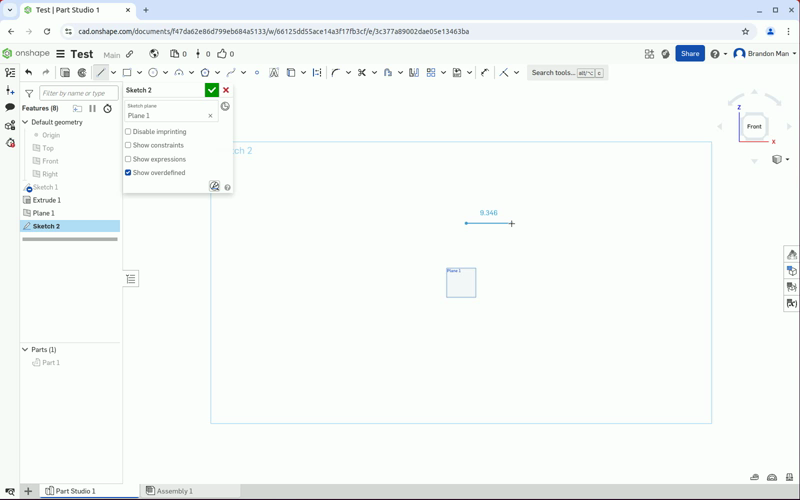
key_up(shift)
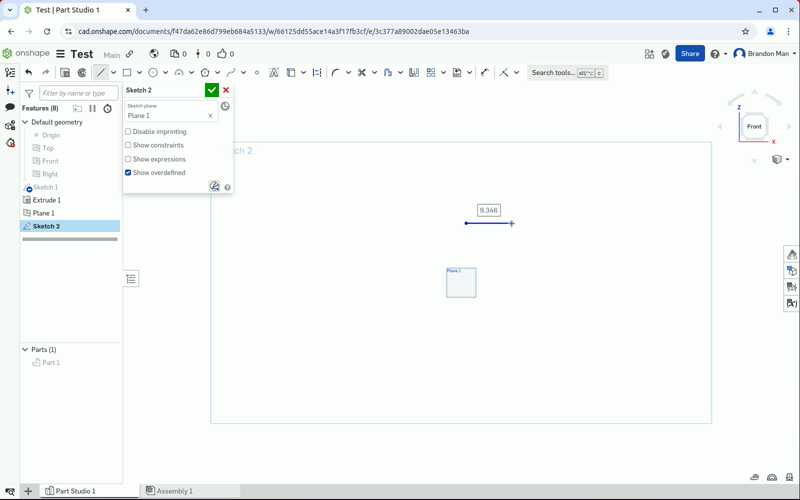
key_down(shift)
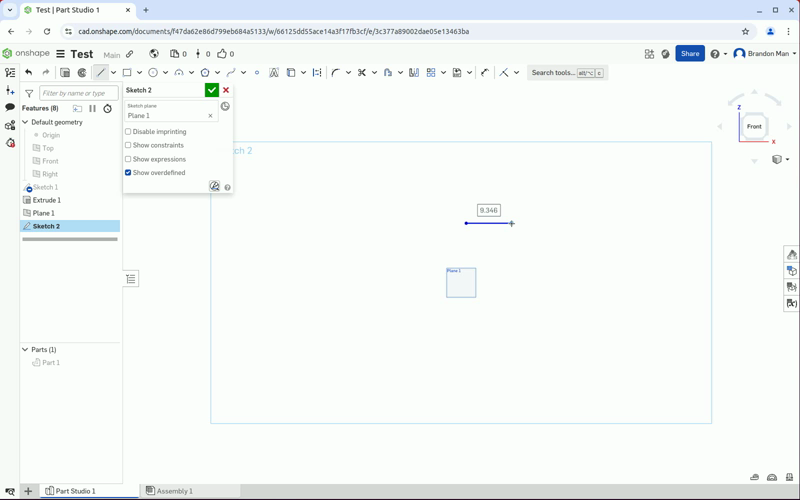
mouse_move(541, 223)
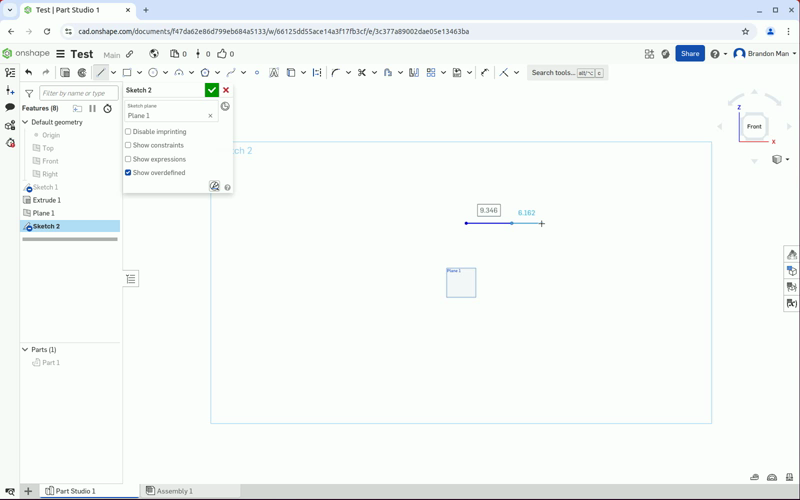
mouse_move(511, 204)
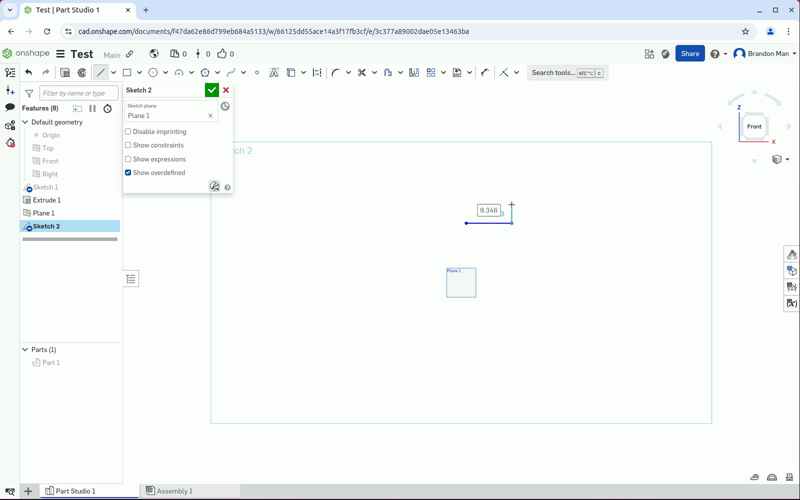
click(511, 204)
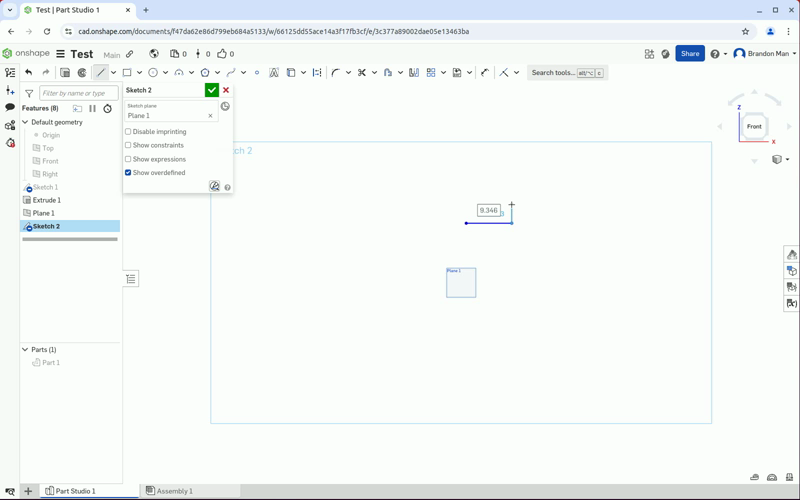
key_up(shift)
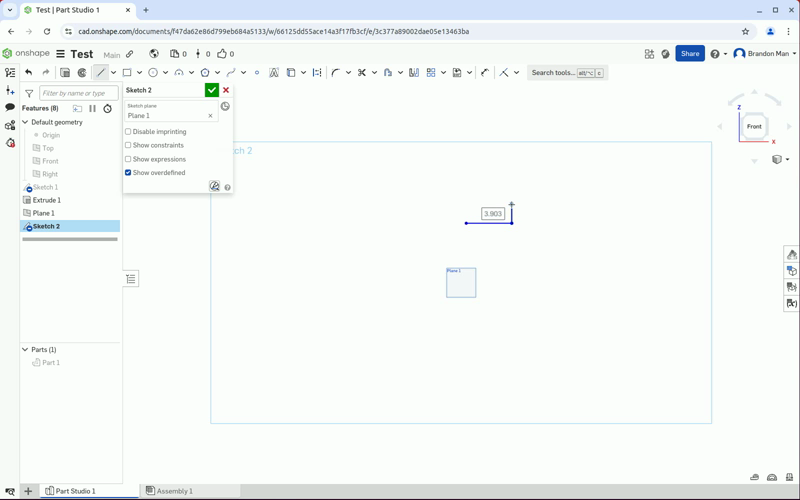
key_down(shift)
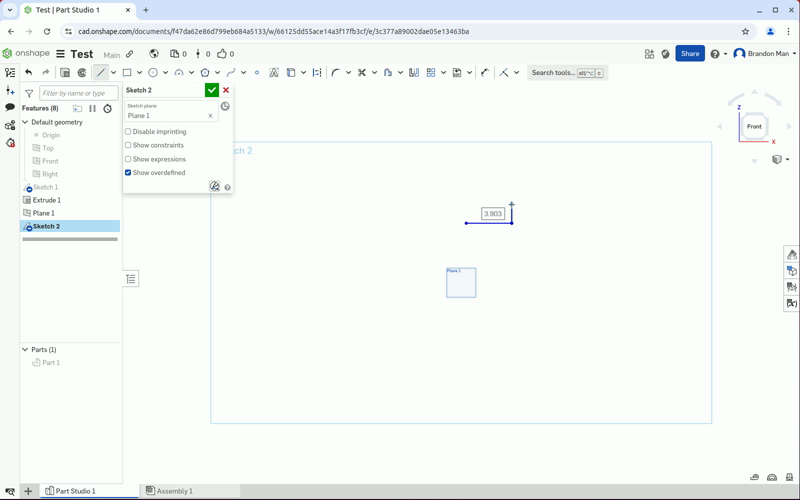
mouse_move(541, 204)
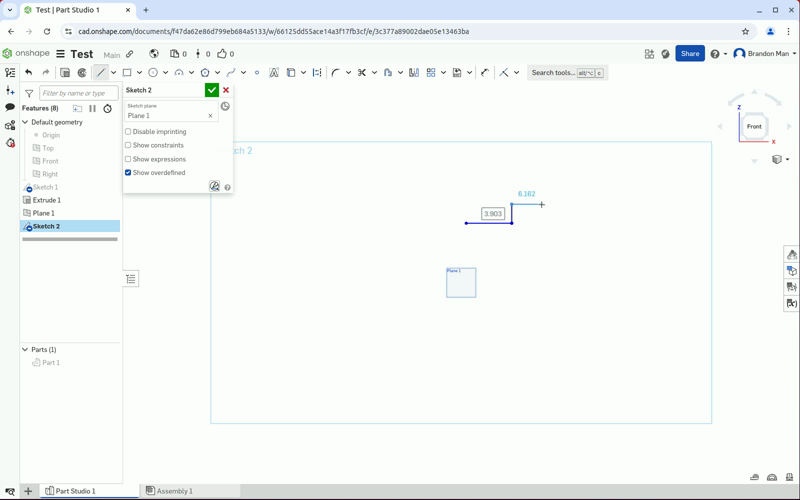
mouse_move(466, 204)
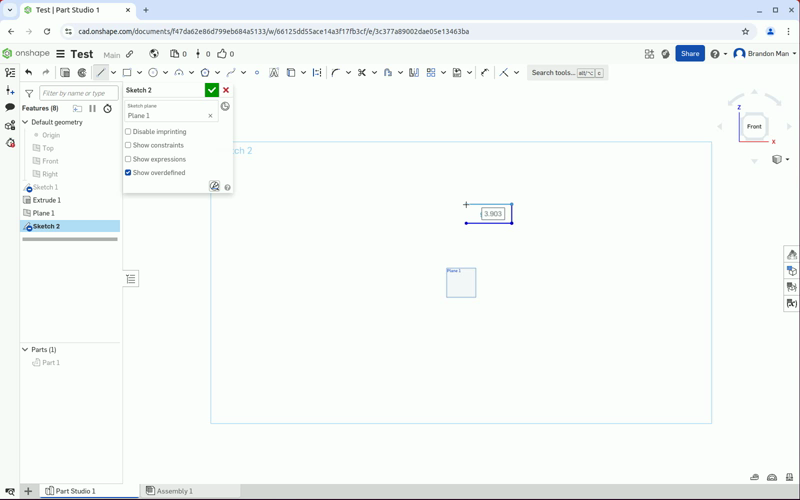
click(466, 204)
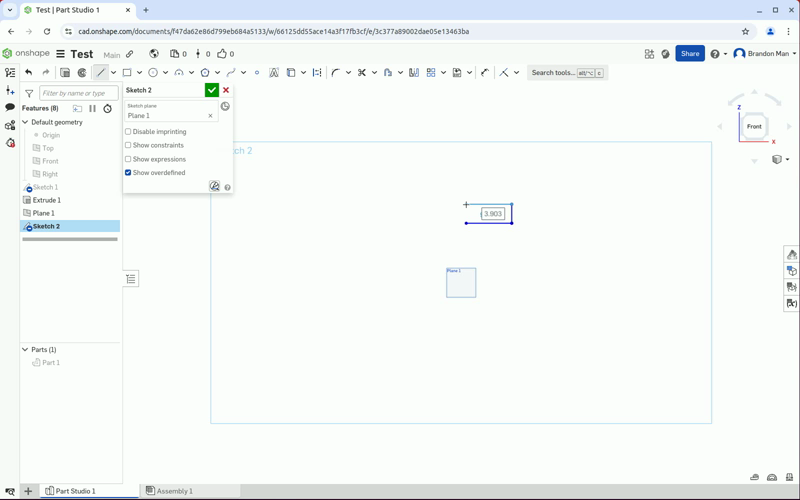
key_up(shift)
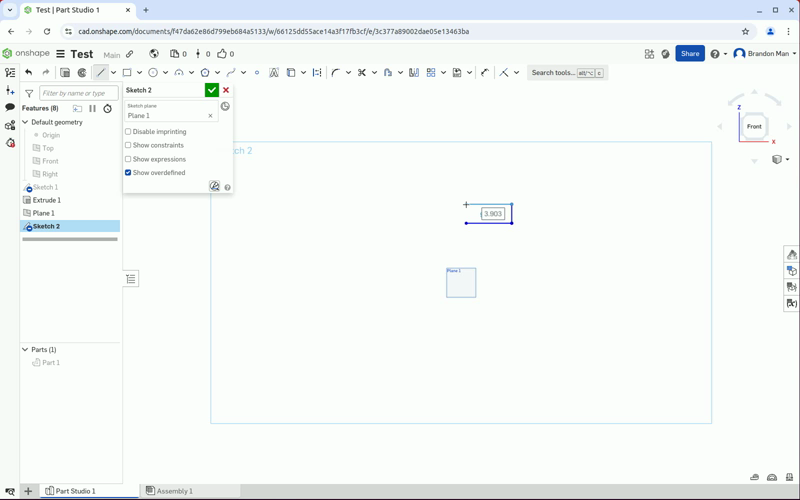
mouse_move(496, 204)
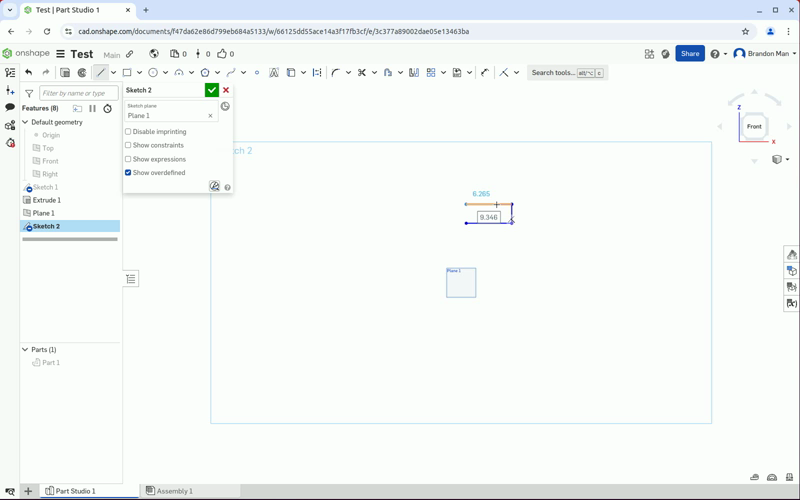
key_down(shift)
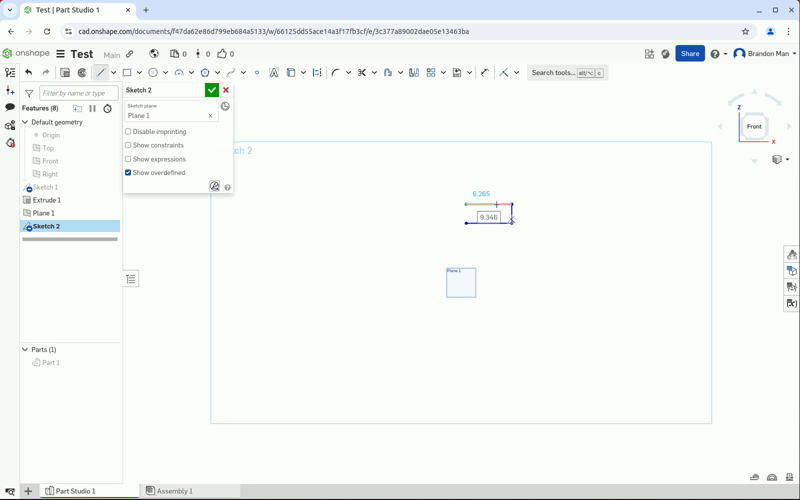
mouse_move(466, 223)
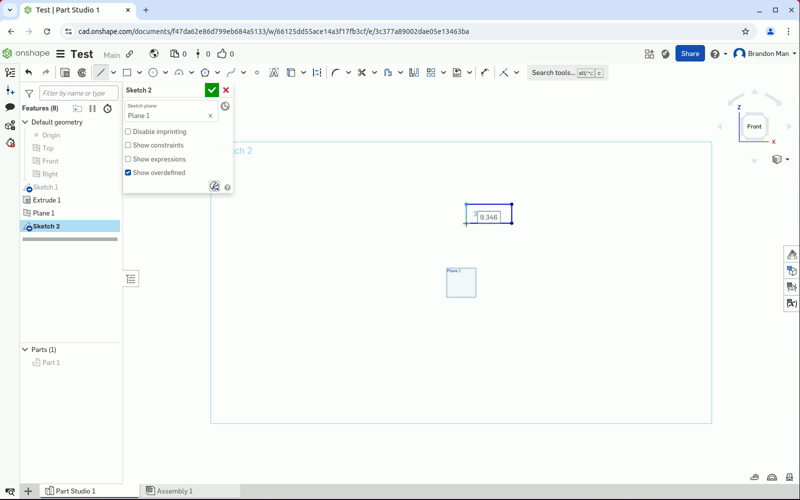
key_up(shift)
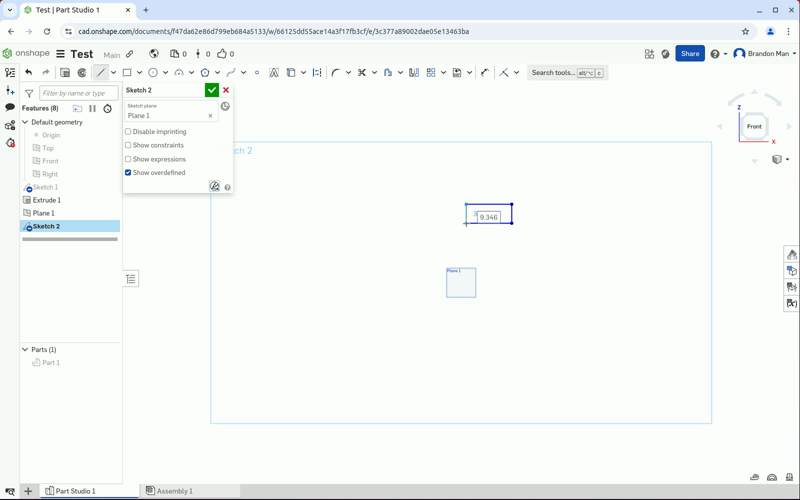
click(466, 223)
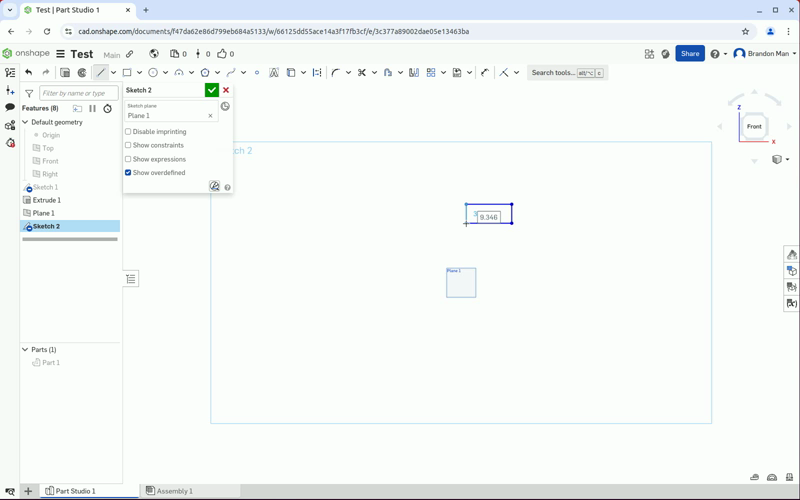
key(esc)
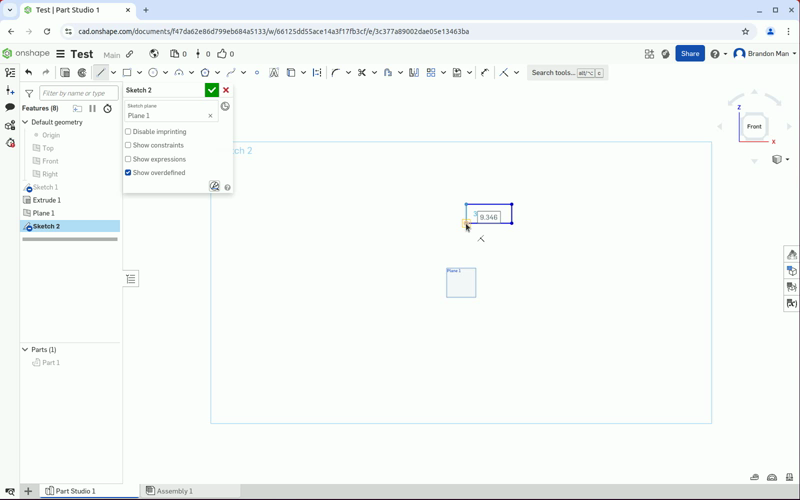
mouse_move(501, 208)
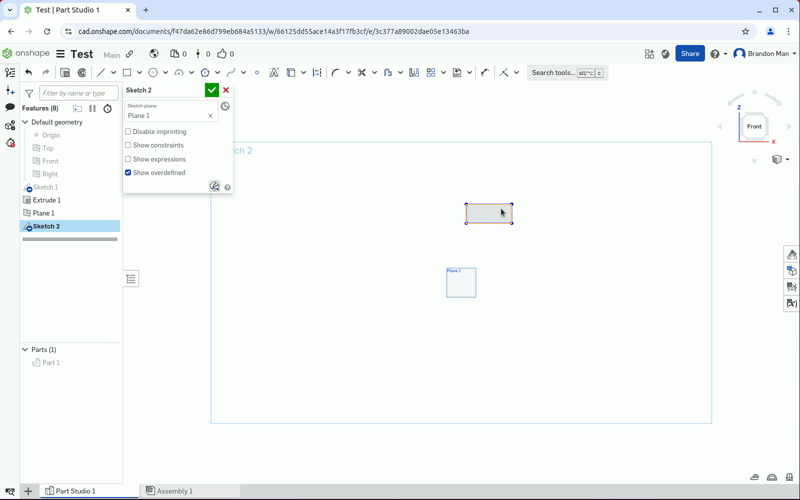
scroll(6)
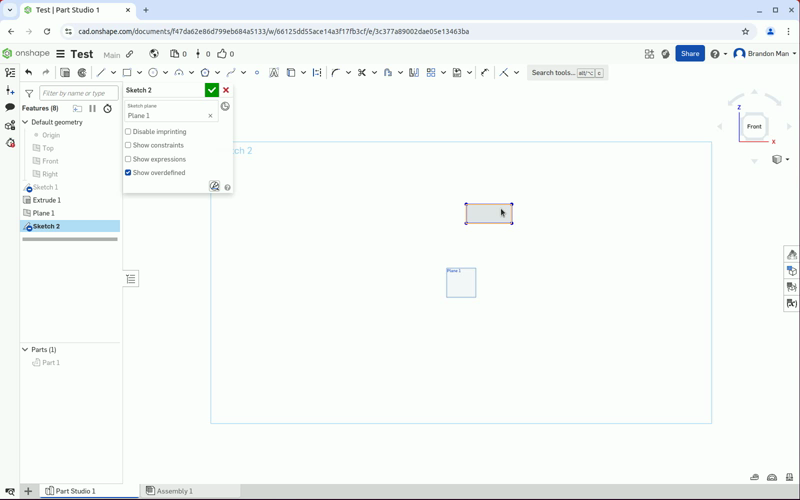
scroll(6)
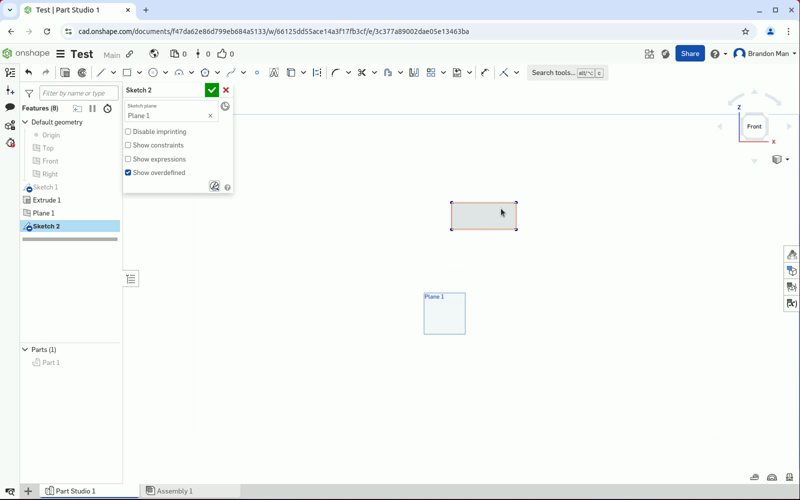
scroll(6)
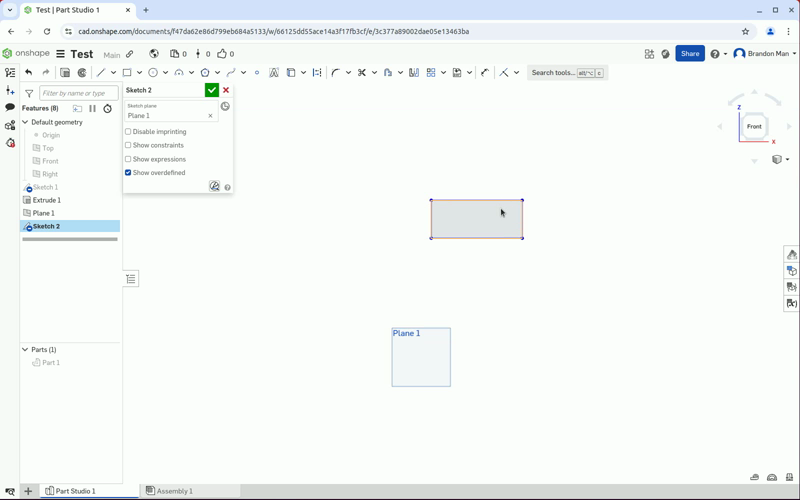
scroll(6)
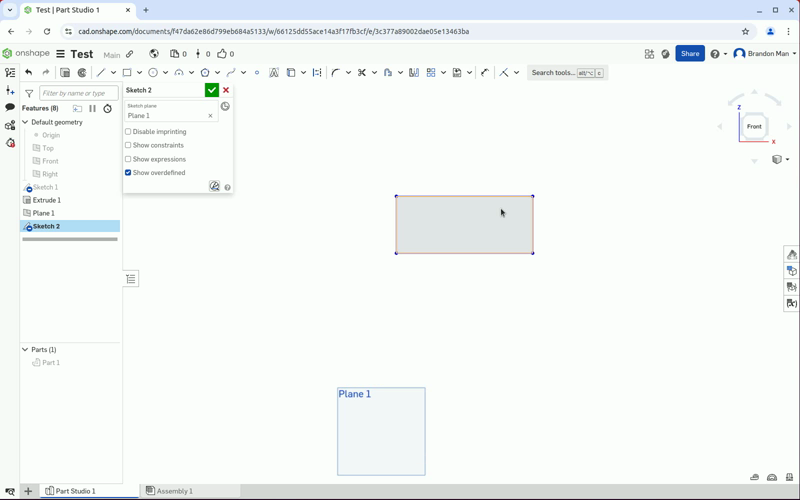
scroll(6)
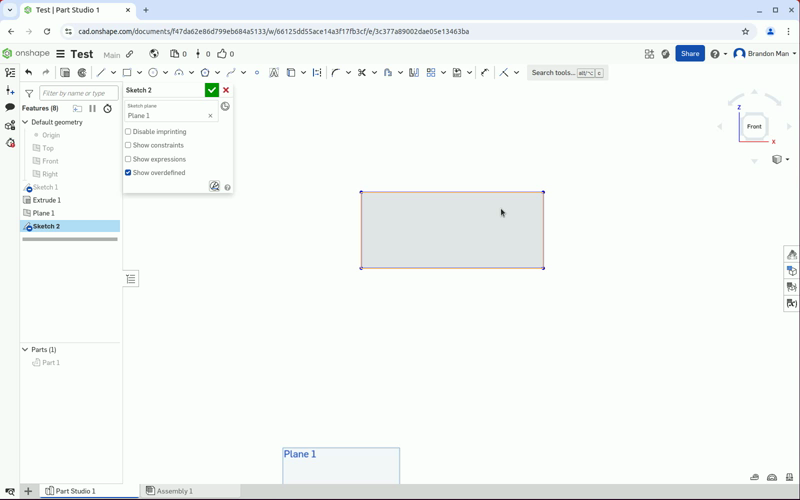
scroll(6)
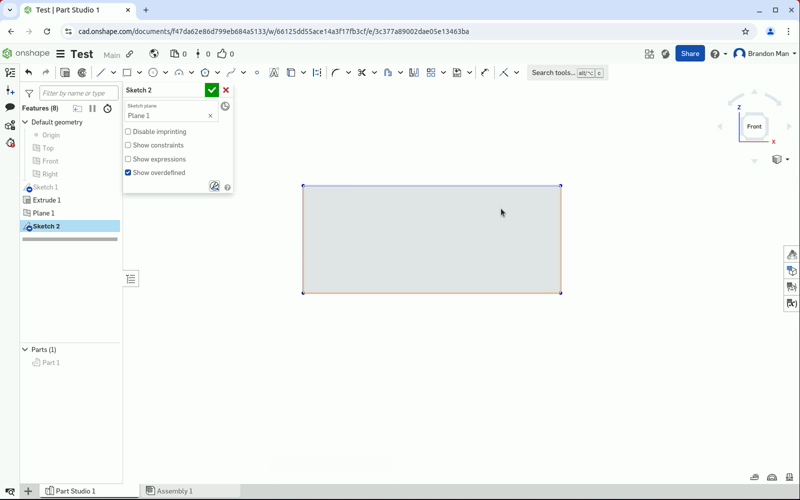
scroll(6)
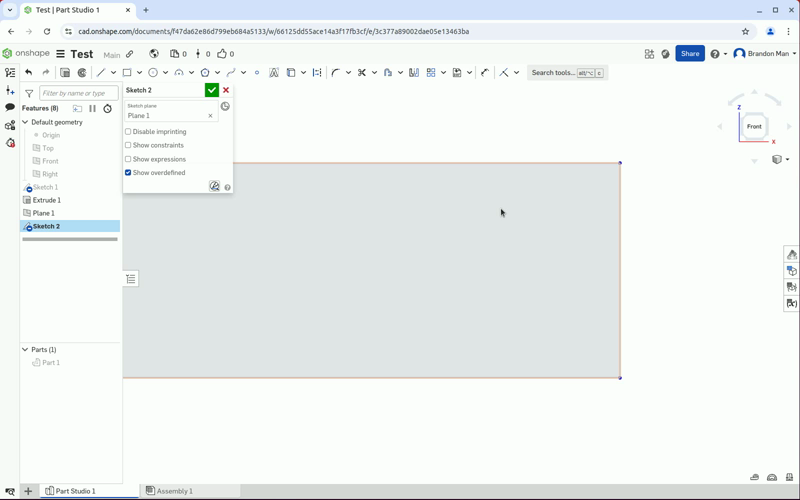
click(501, 208)
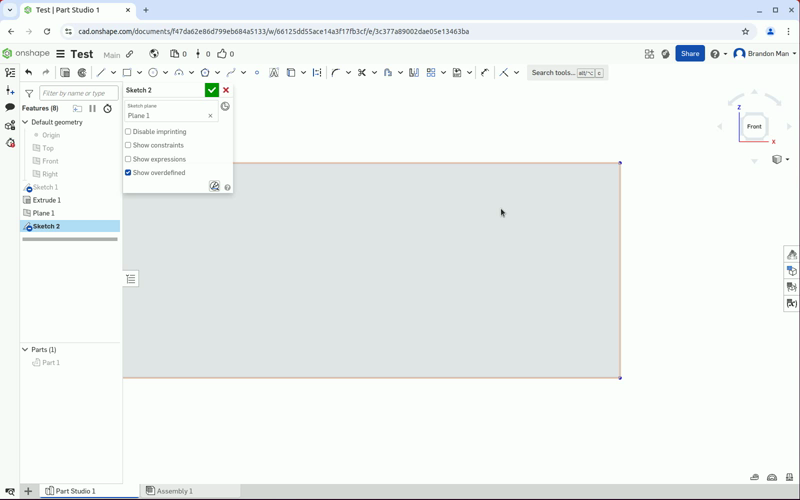
scroll(-6)
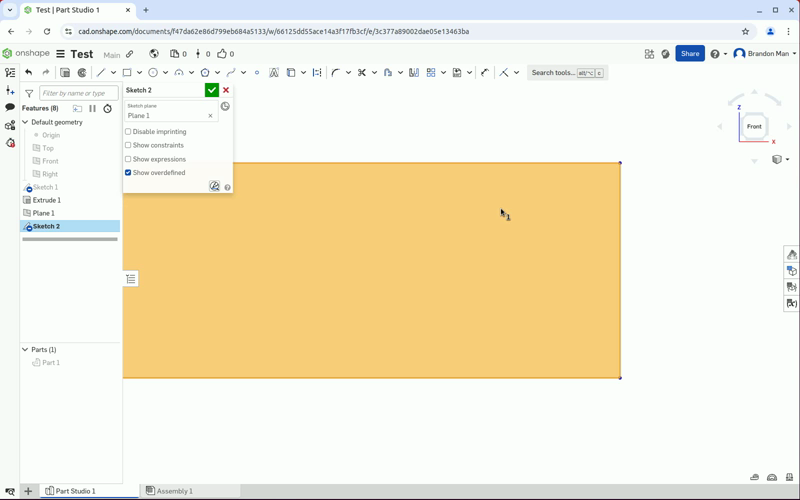
scroll(-6)
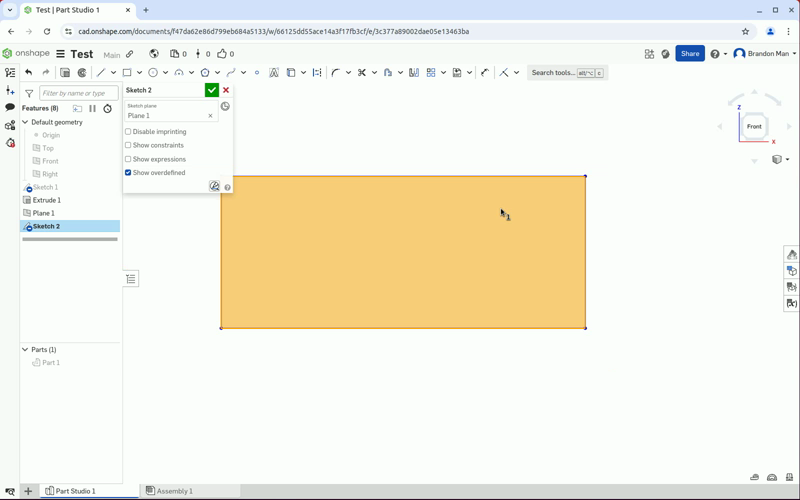
scroll(-6)
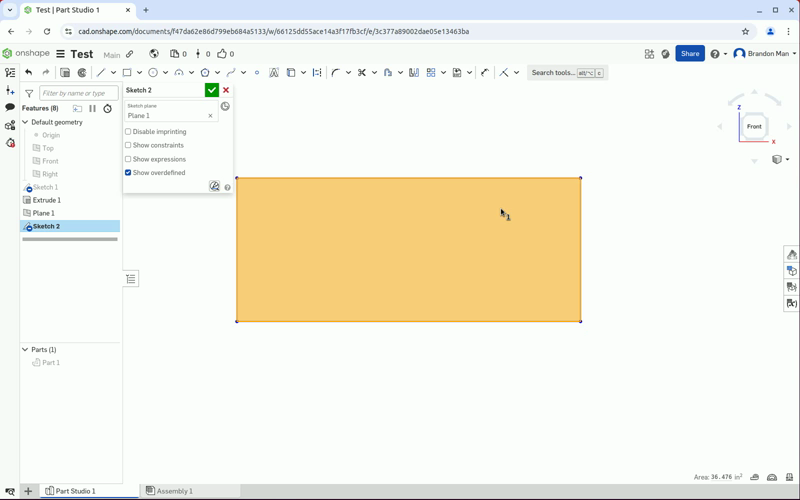
scroll(-6)
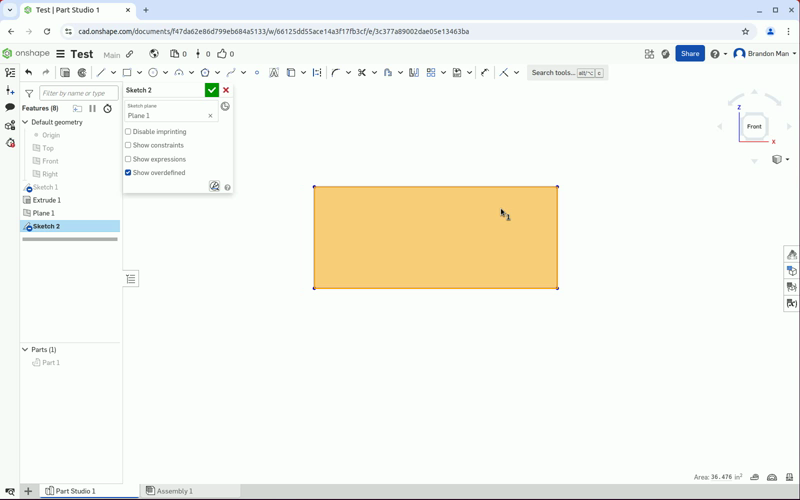
scroll(-6)
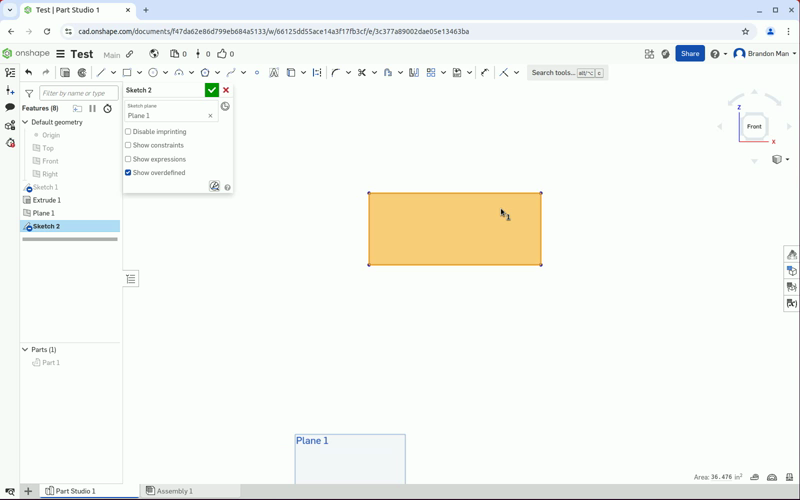
scroll(-6)
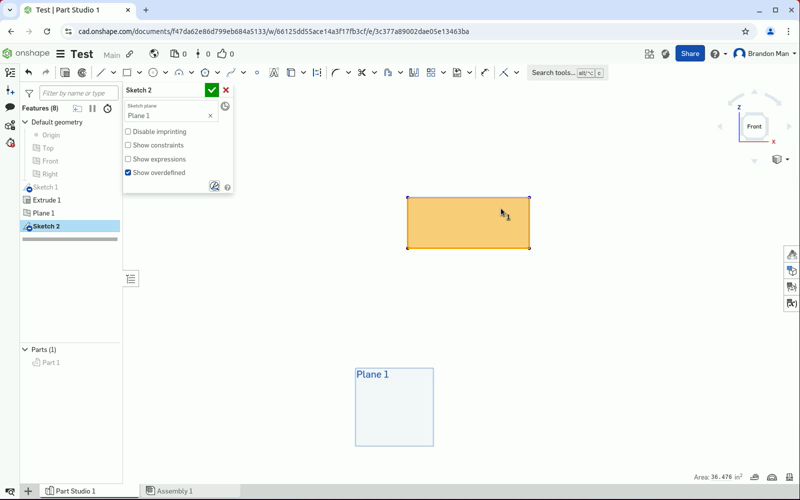
scroll(-6)
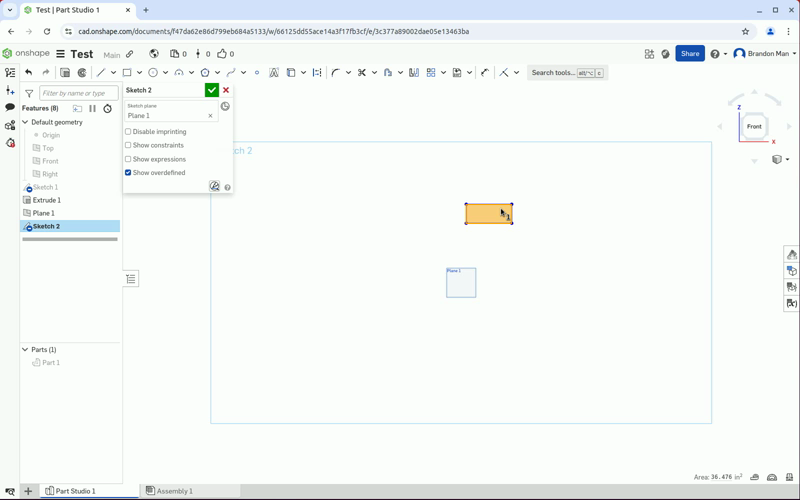
mouse_move(73, 352)
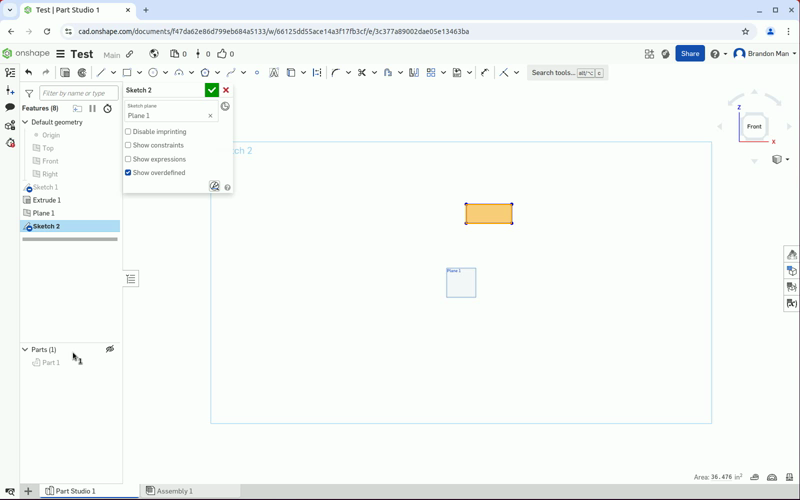
key(shift+y)
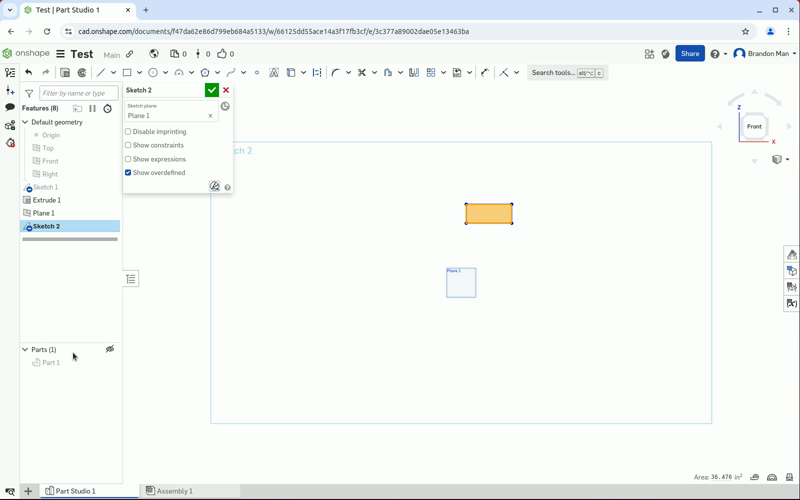
key(shift+e)
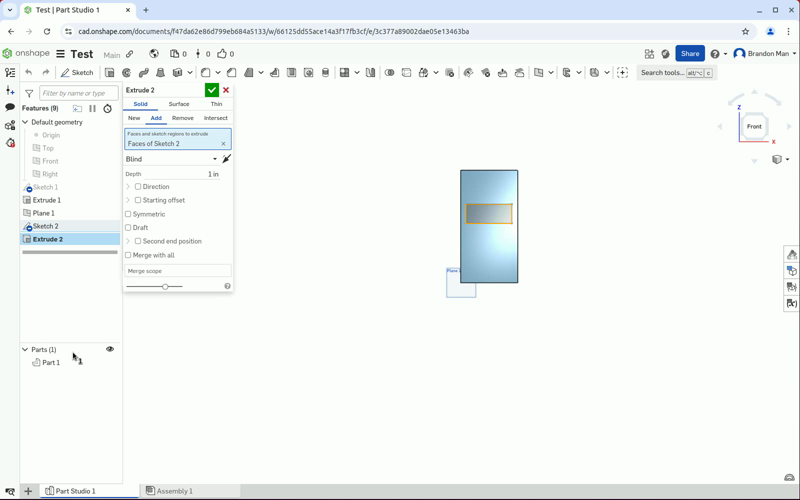
mouse_move(143, 106)
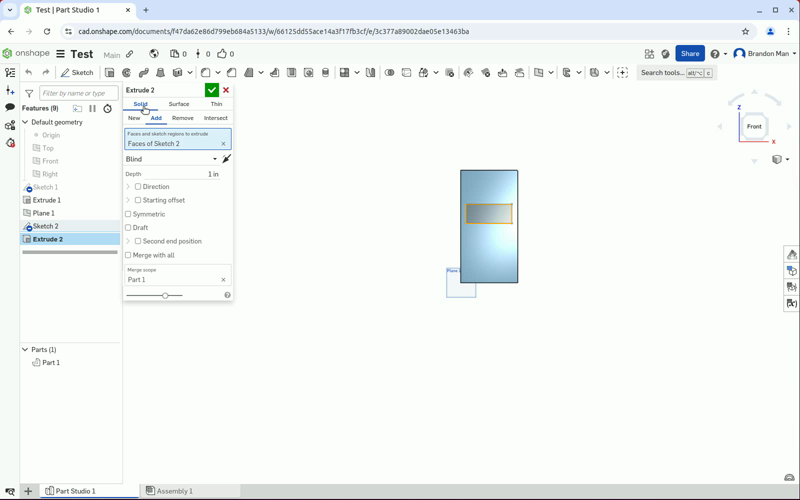
click(143, 106)
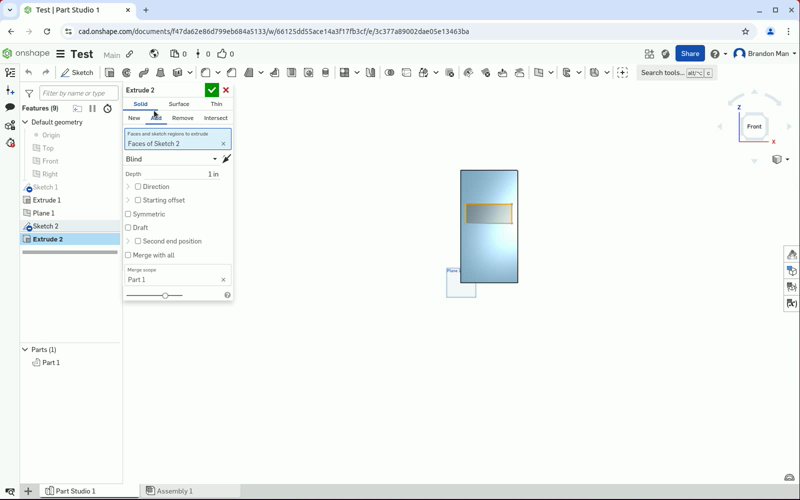
mouse_move(186, 120)
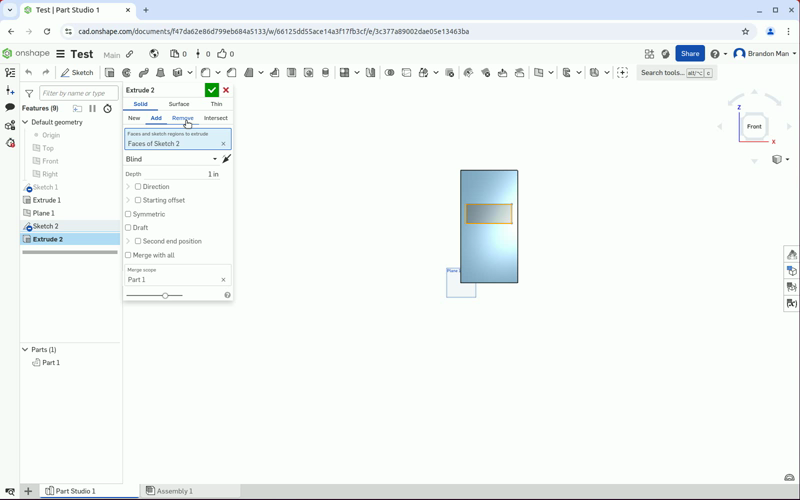
click(186, 120)
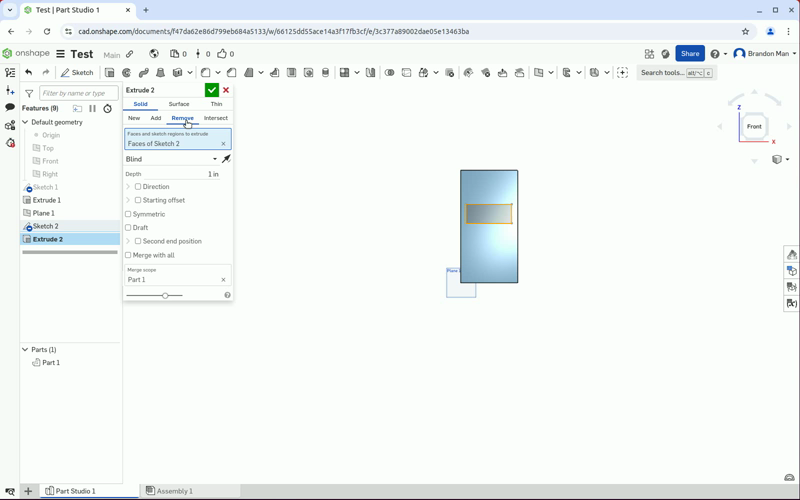
key(tab, 4)
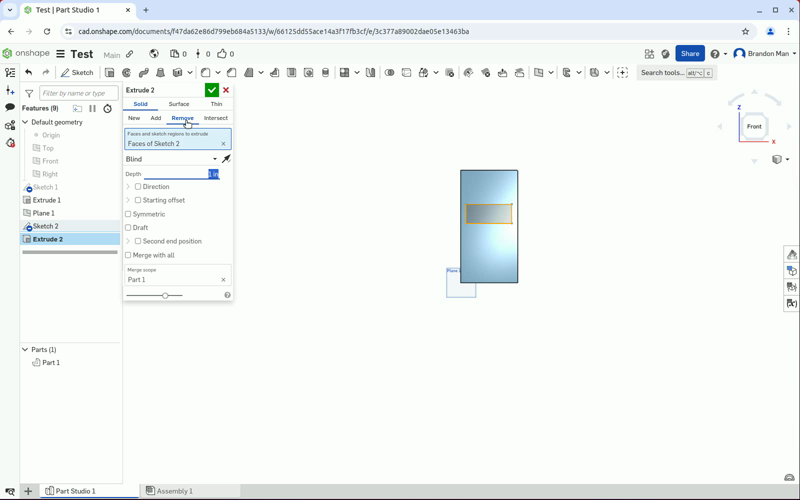
text(3.851)
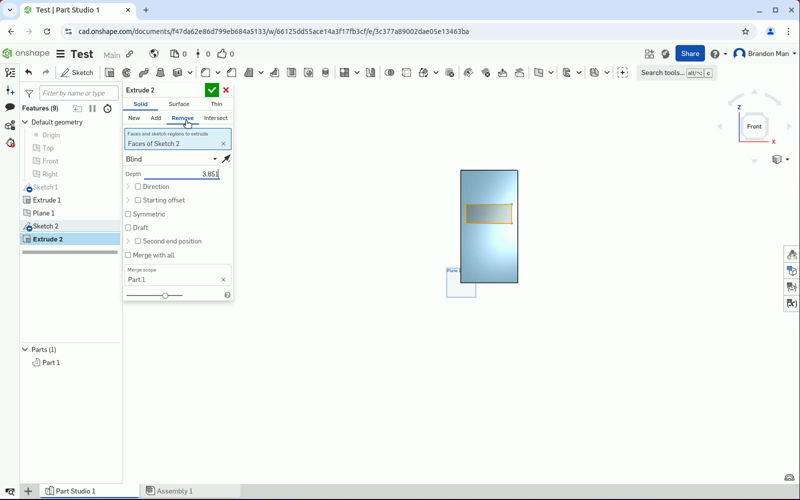
key(tab, 6)
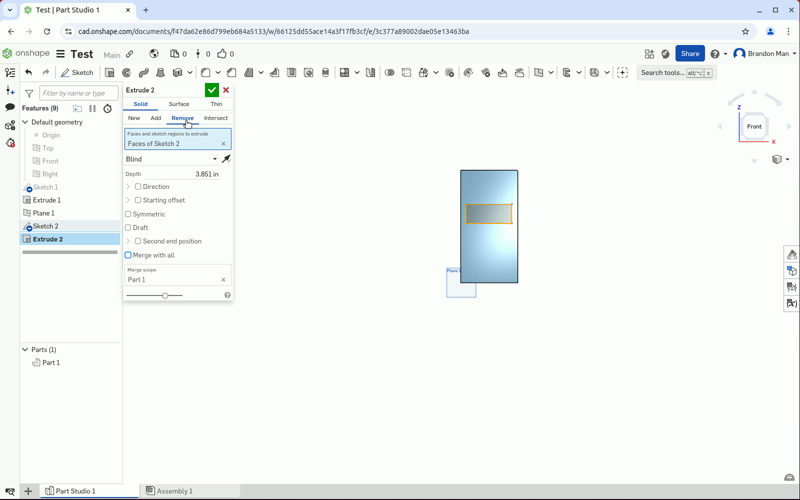
key(space)
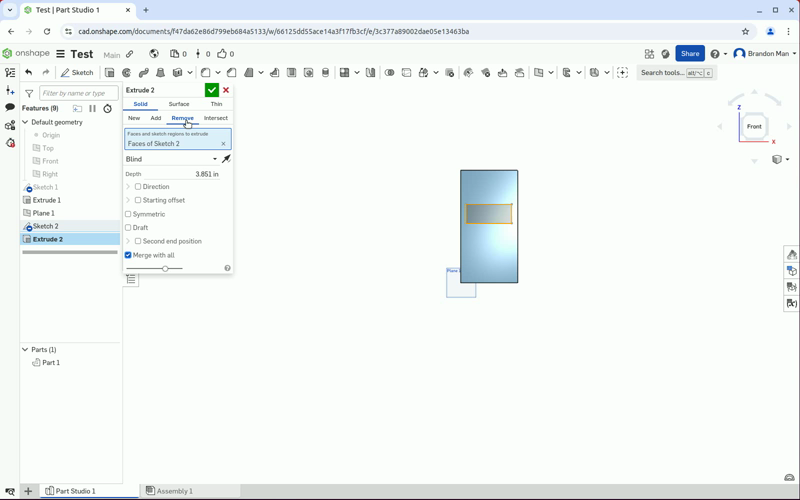
key(enter)
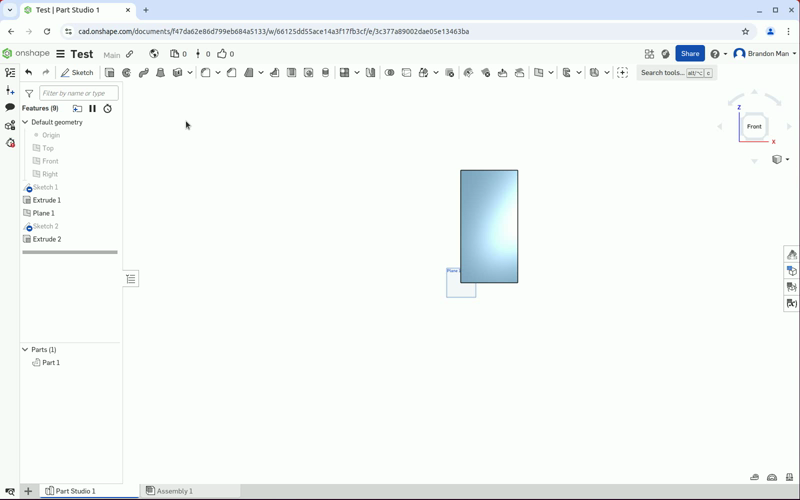
key(shift+h)
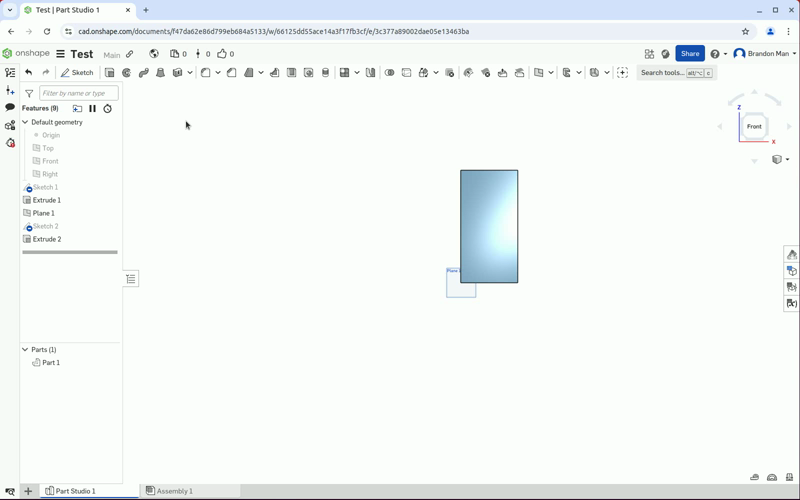
key(shift+h)
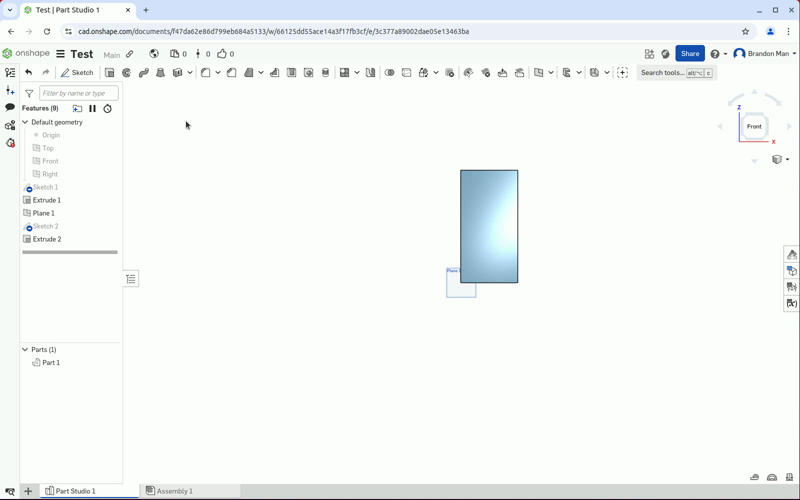
mouse_move(73, 189)
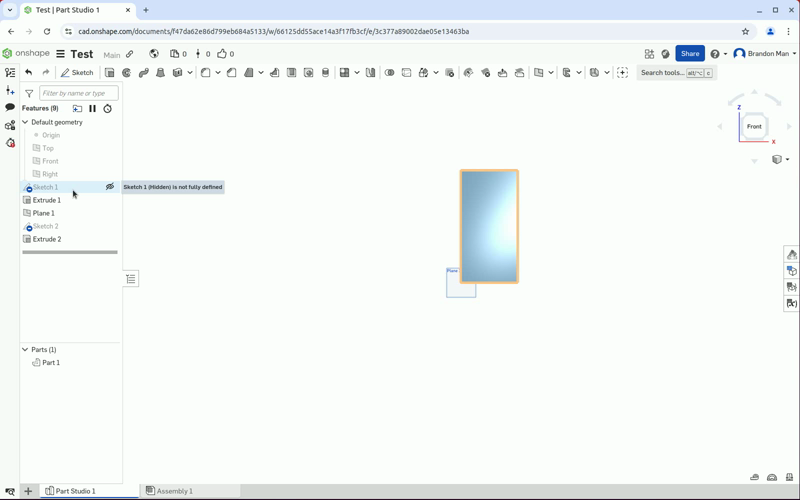
click(73, 189)
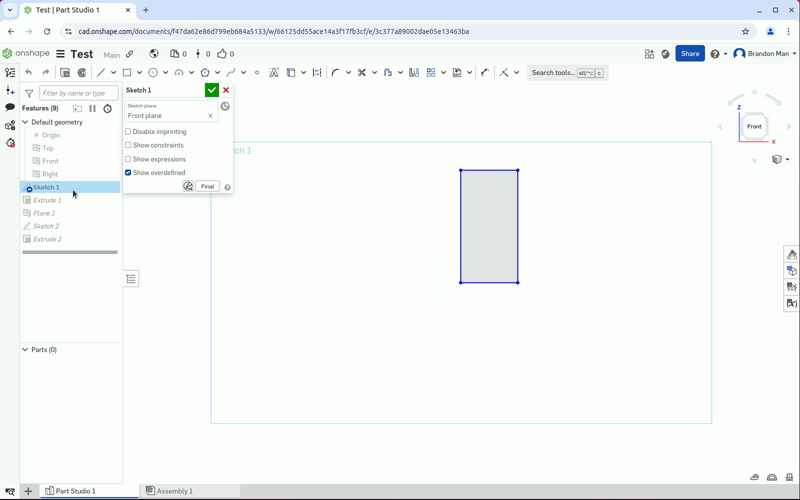
mouse_move(229, 92)
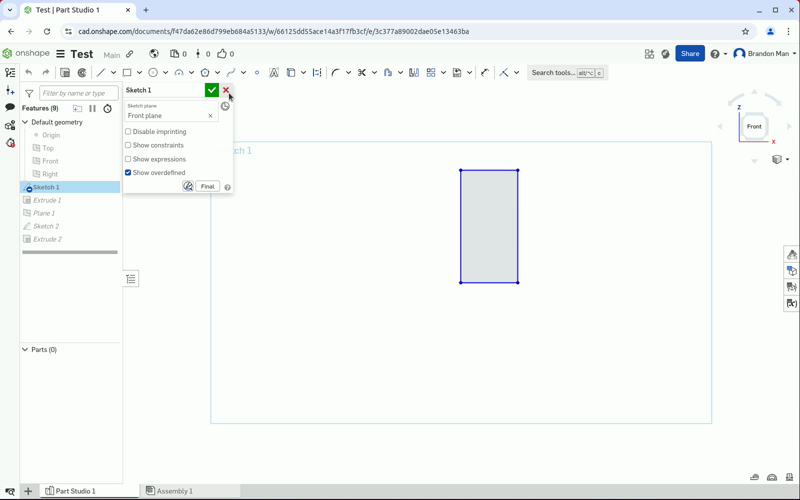
click(229, 92)
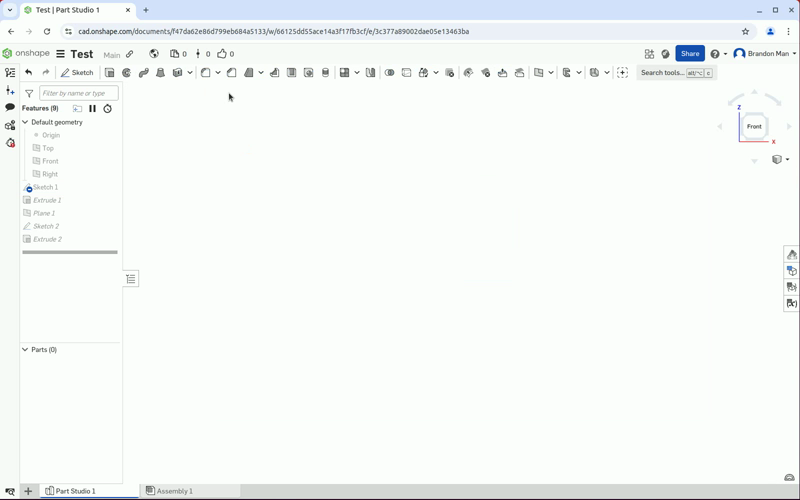
key(shift+s)
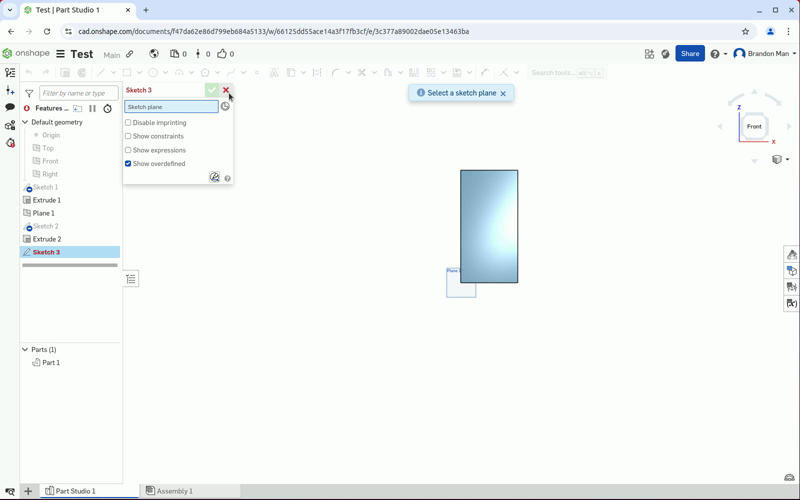
mouse_move(73, 215)
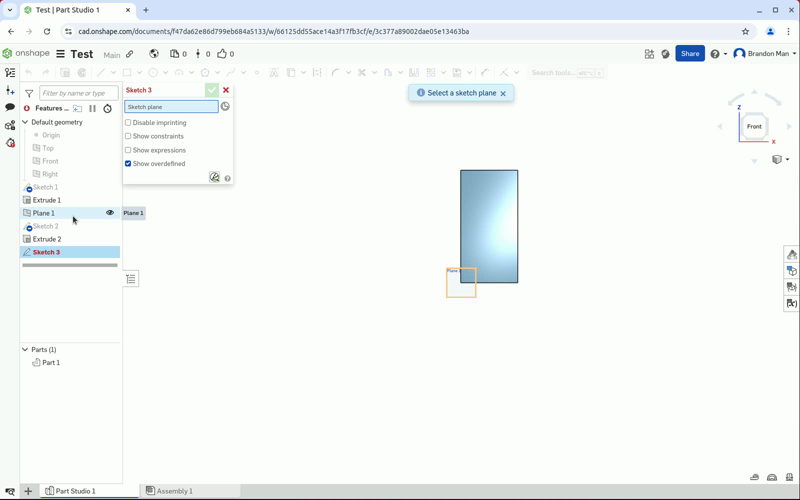
click(73, 215)
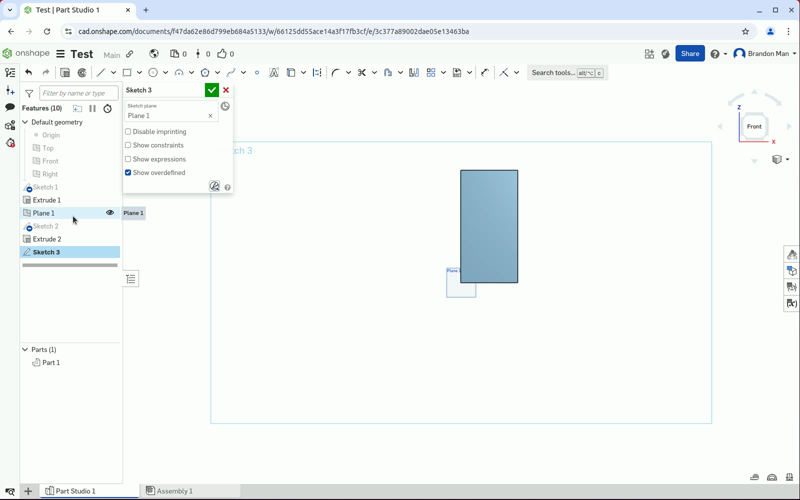
mouse_move(73, 352)
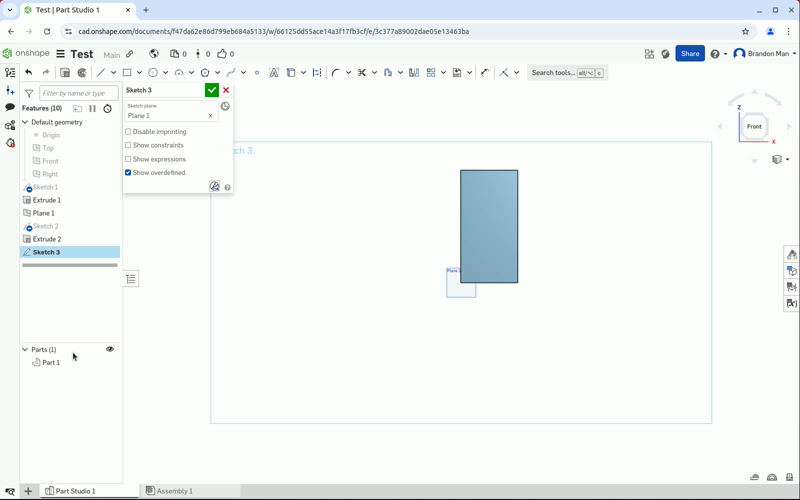
key(y)
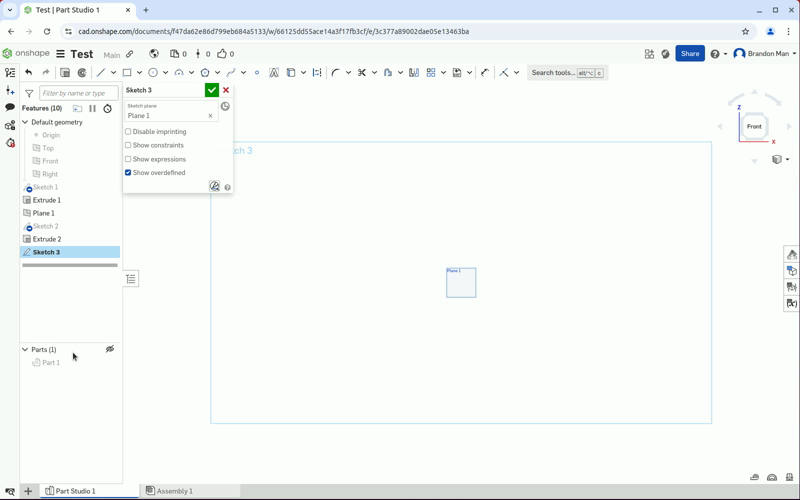
key(l)
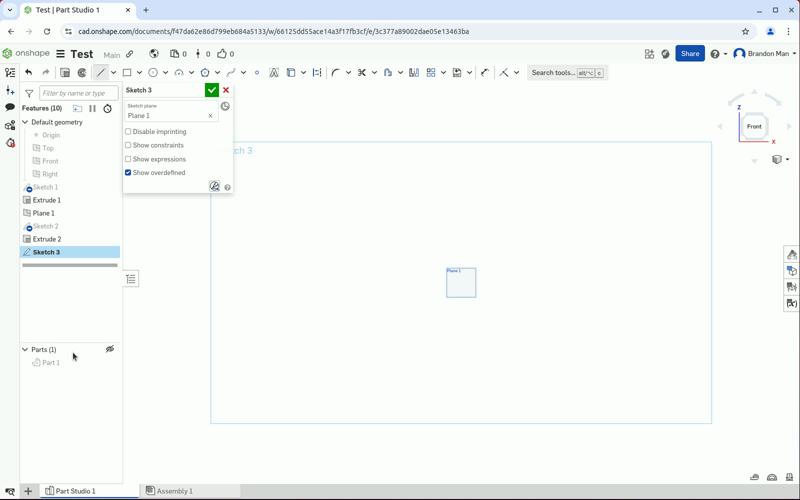
key_down(shift)
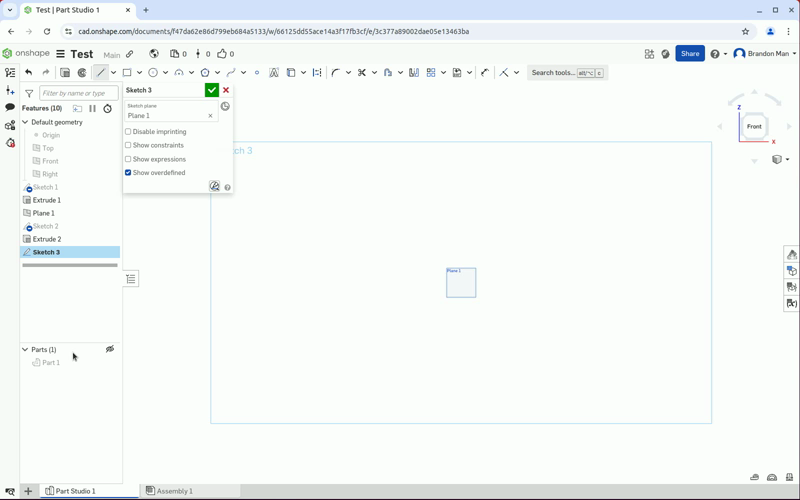
mouse_move(466, 249)
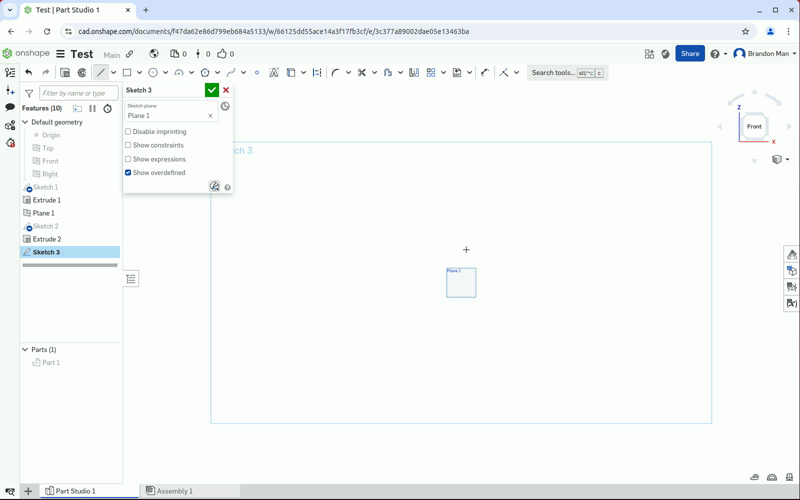
click(466, 249)
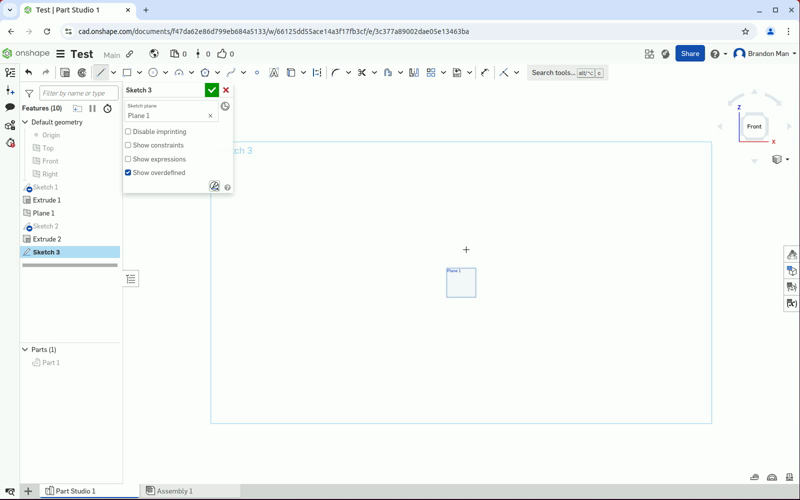
key_up(shift)
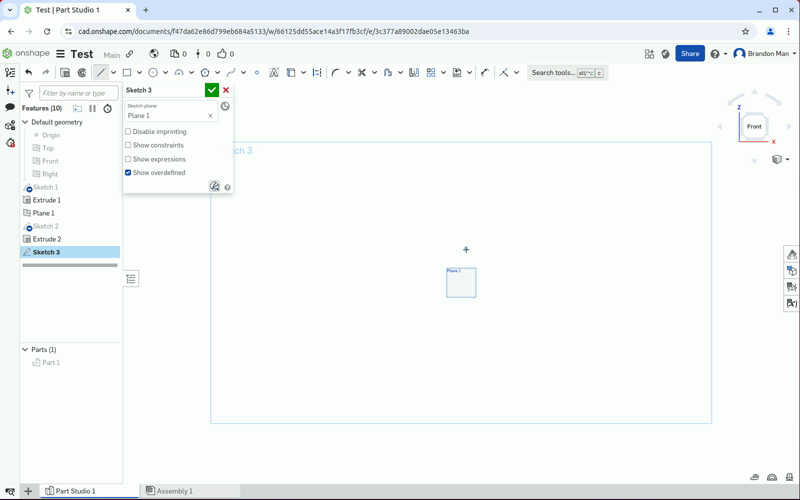
key_down(shift)
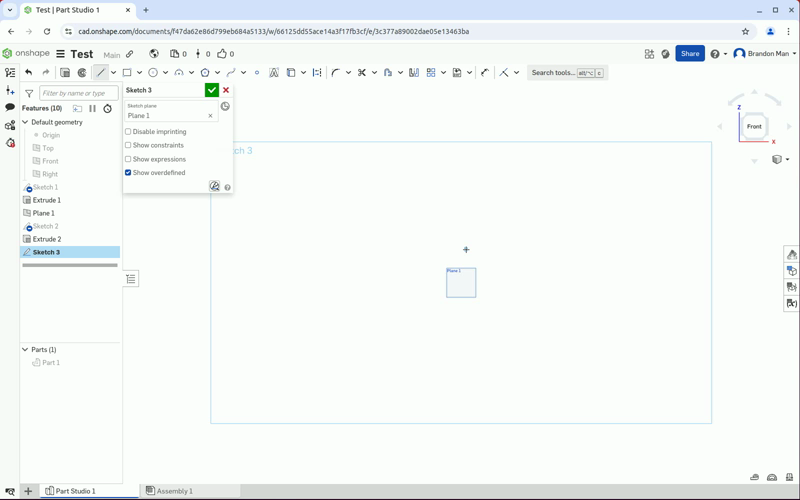
mouse_move(496, 249)
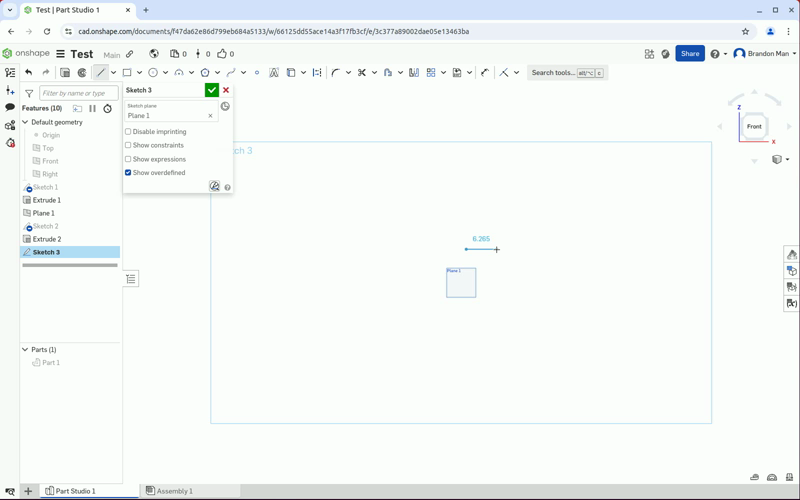
mouse_move(511, 249)
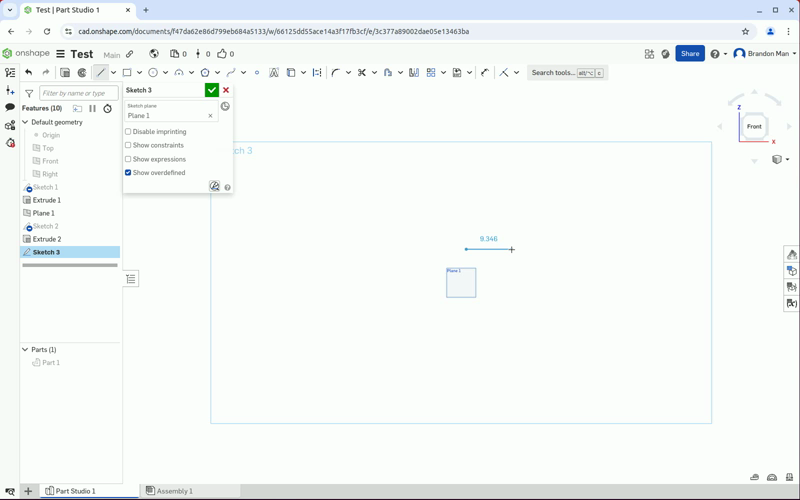
click(511, 249)
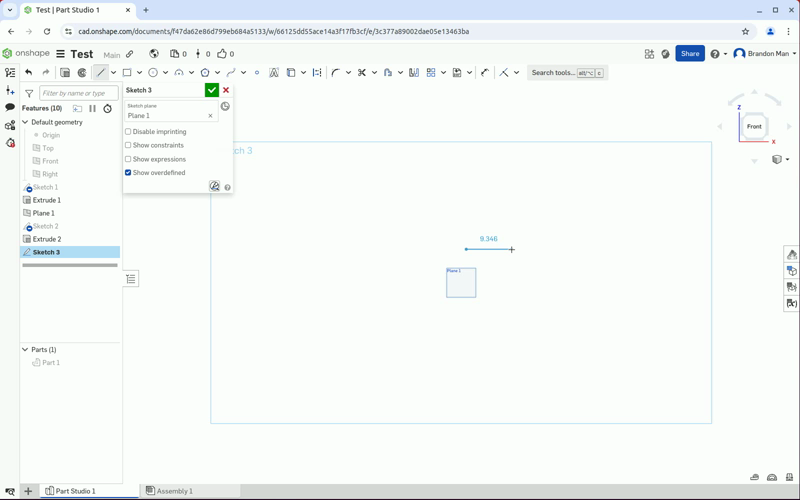
key_up(shift)
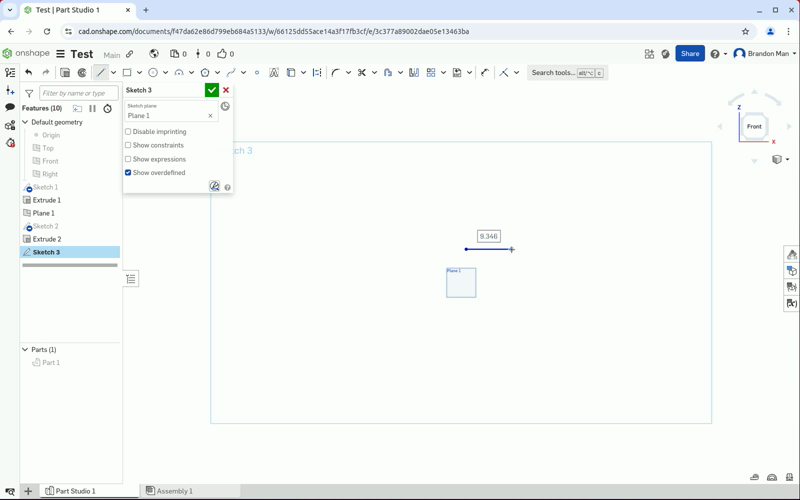
key_down(shift)
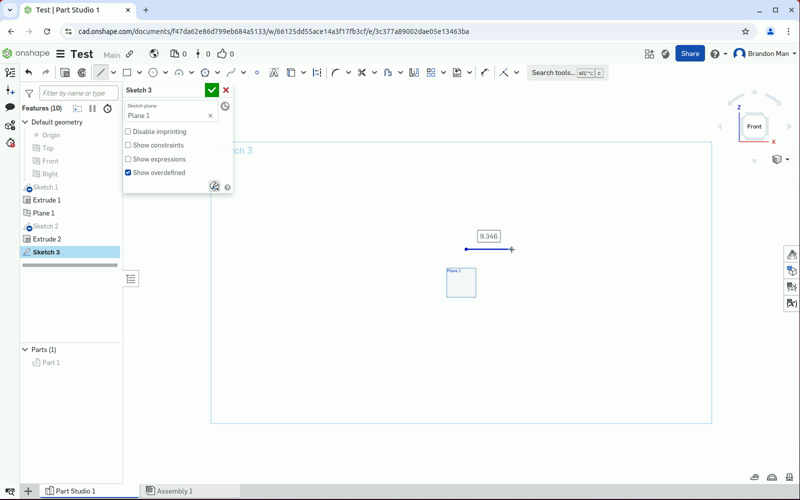
mouse_move(541, 249)
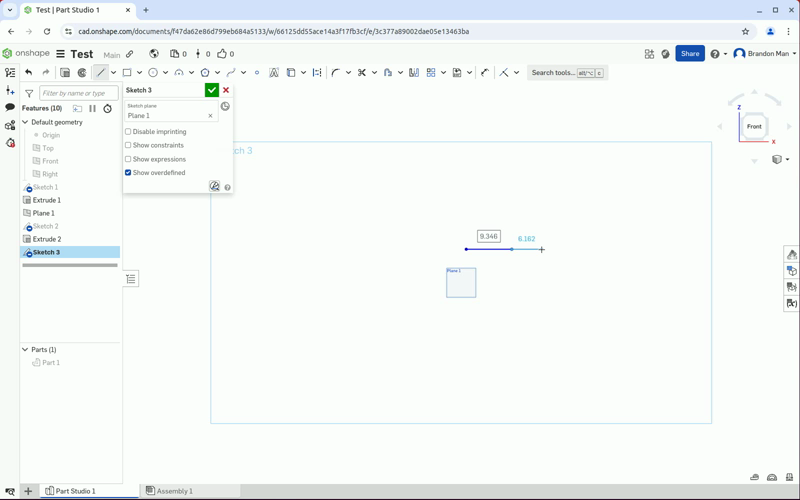
mouse_move(511, 229)
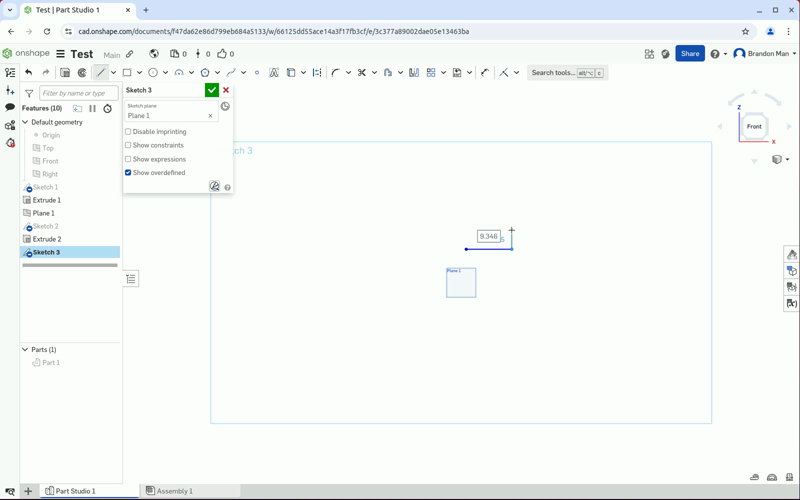
click(511, 229)
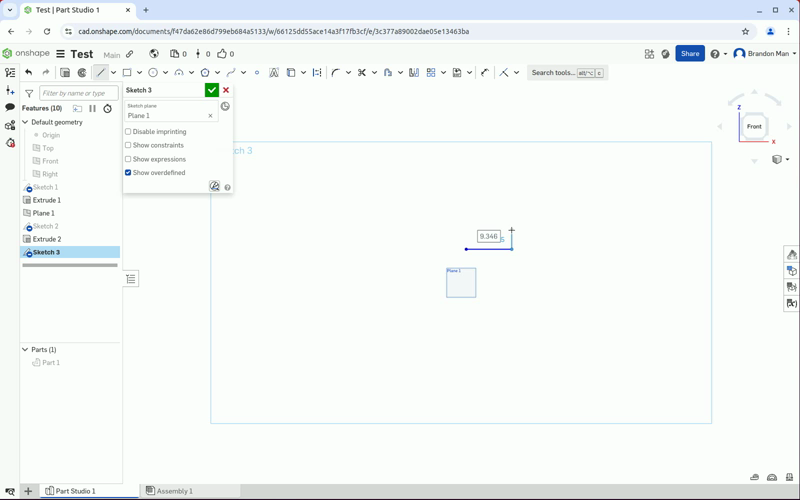
key_up(shift)
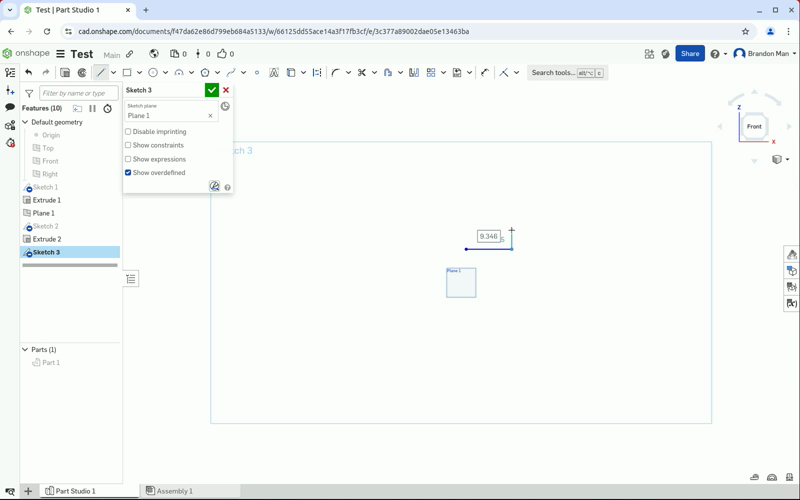
key_down(shift)
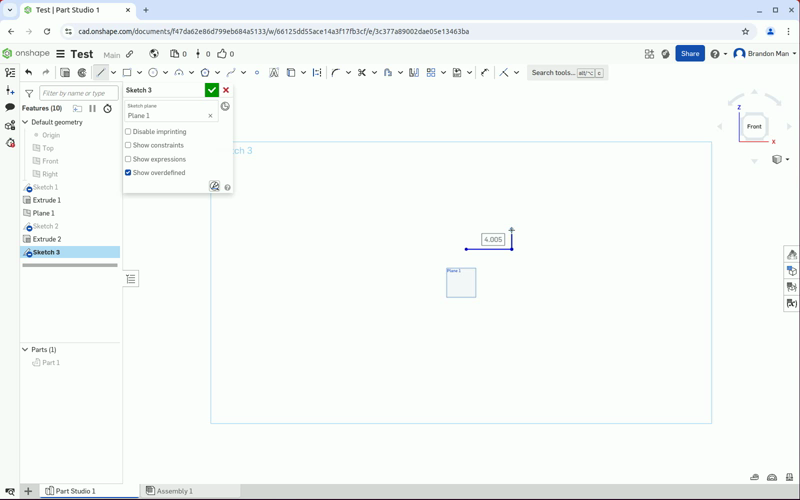
mouse_move(541, 229)
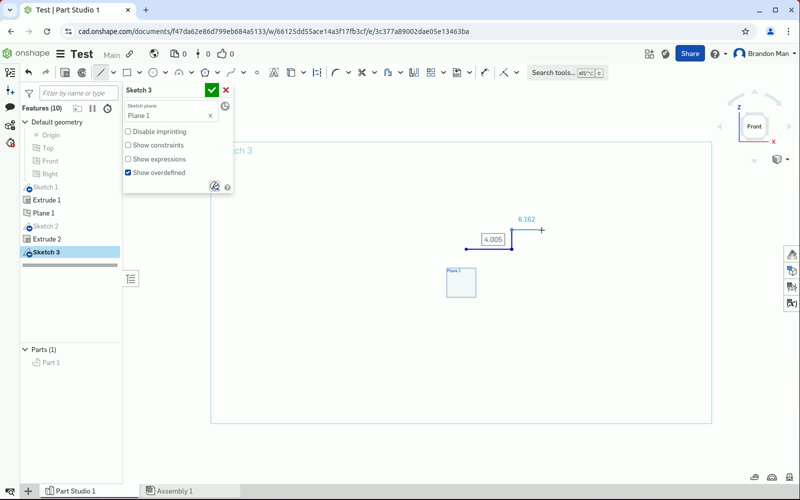
mouse_move(466, 229)
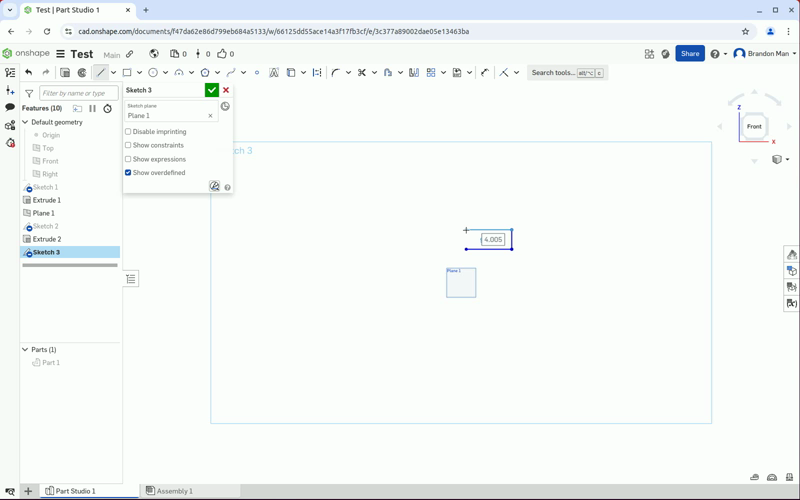
click(466, 229)
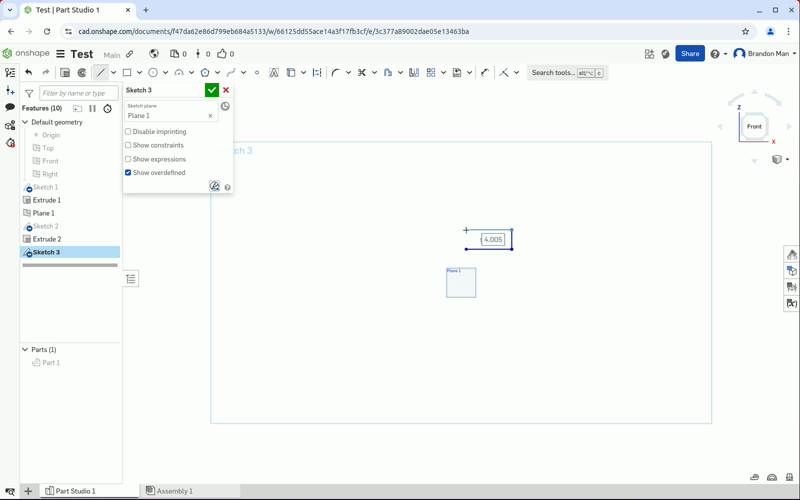
key_up(shift)
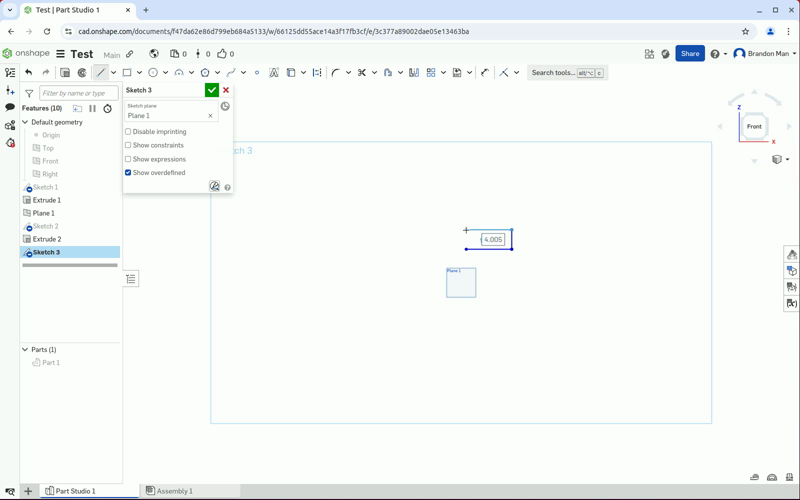
mouse_move(496, 229)
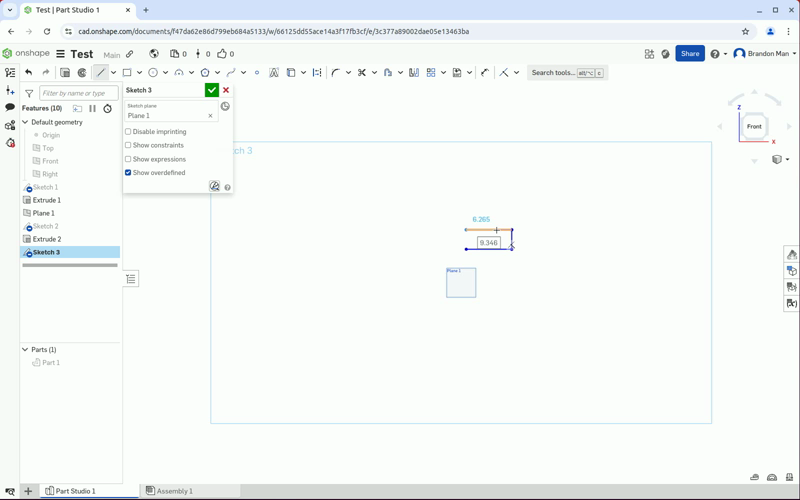
key_down(shift)
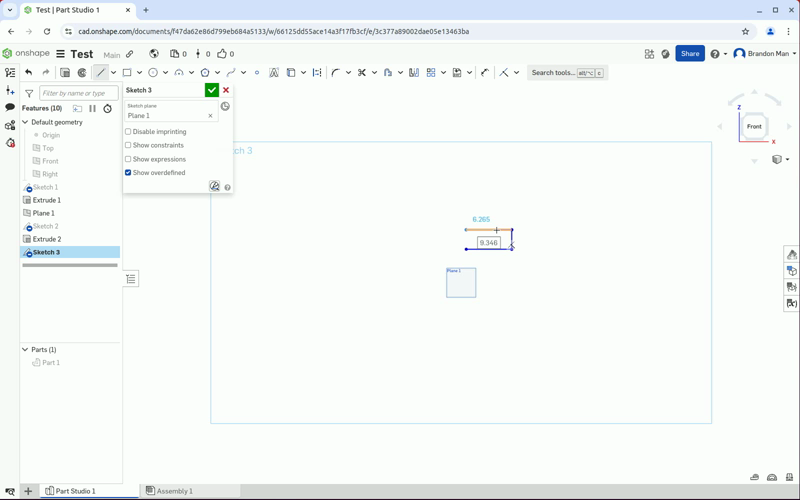
mouse_move(466, 249)
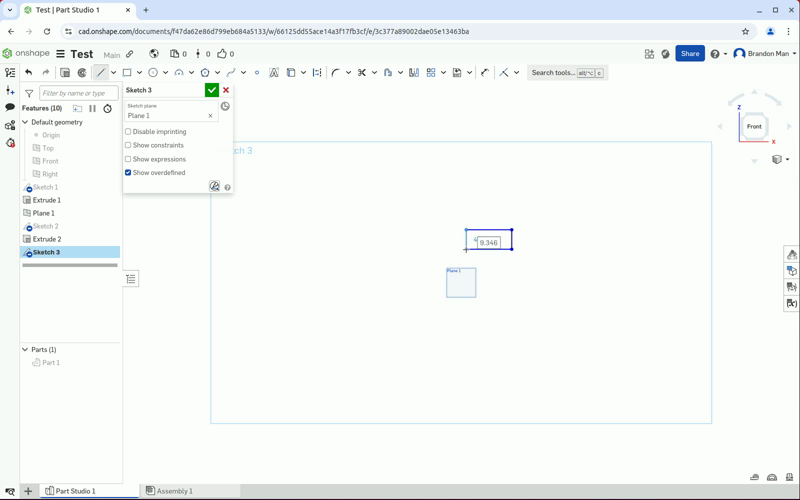
key_up(shift)
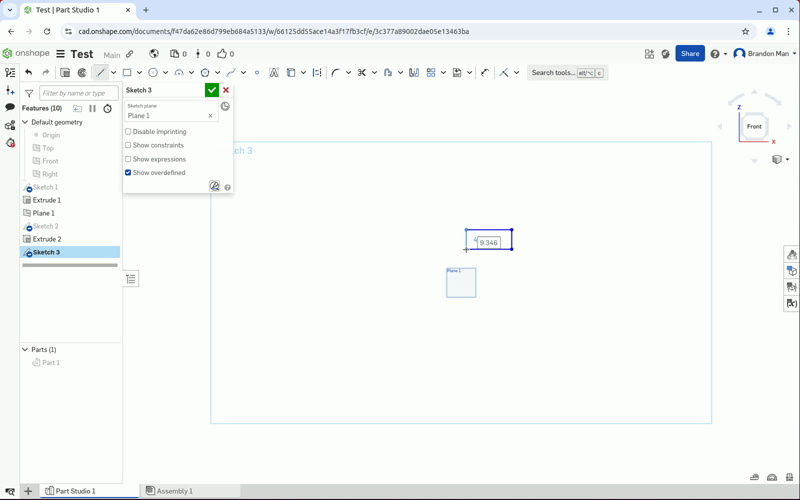
click(466, 249)
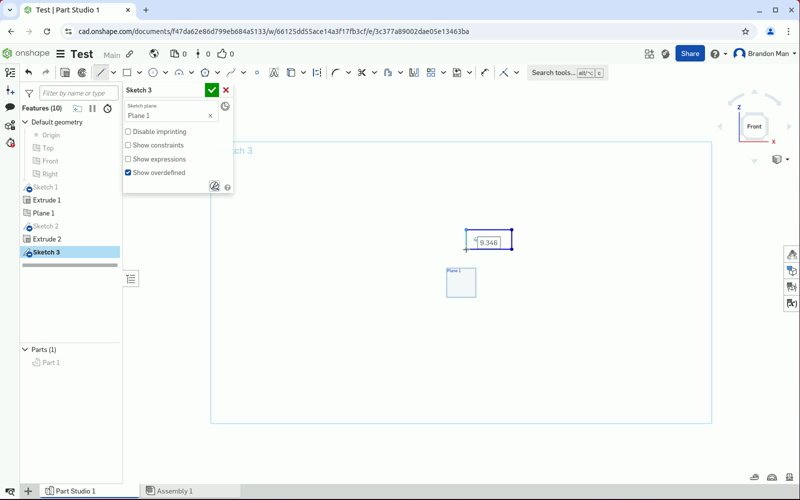
key(esc)
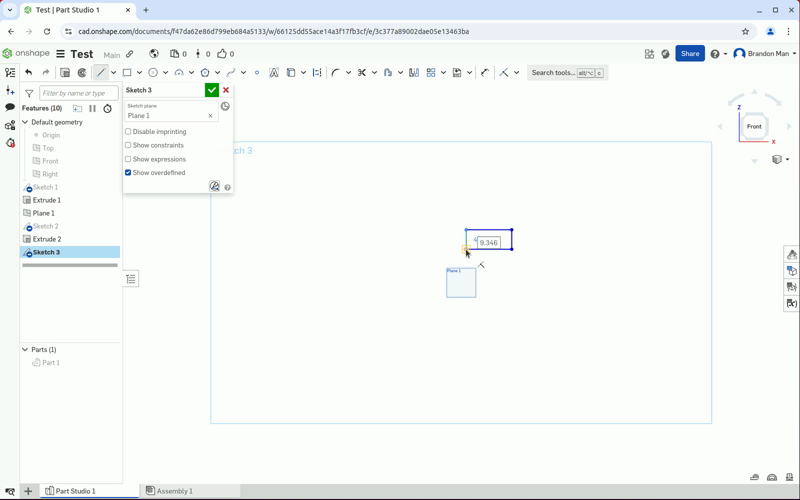
mouse_move(480, 240)
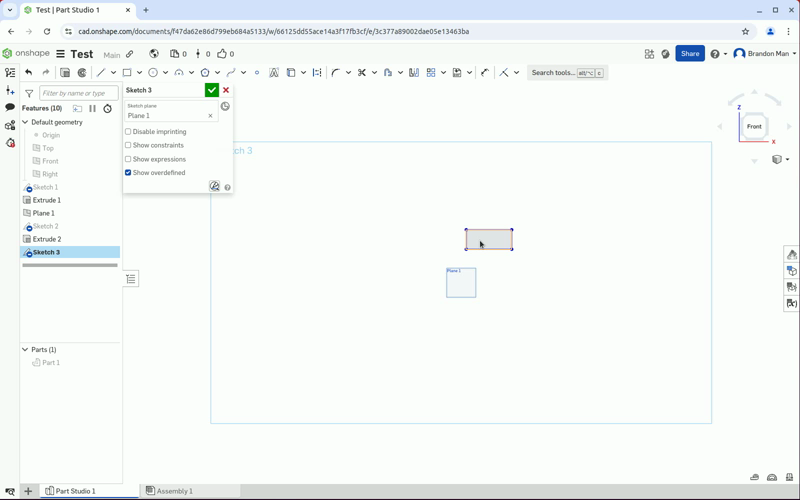
scroll(6)
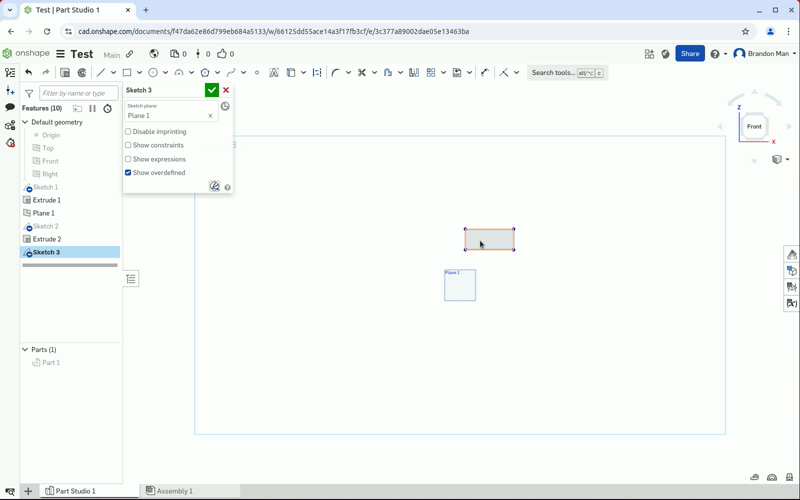
scroll(6)
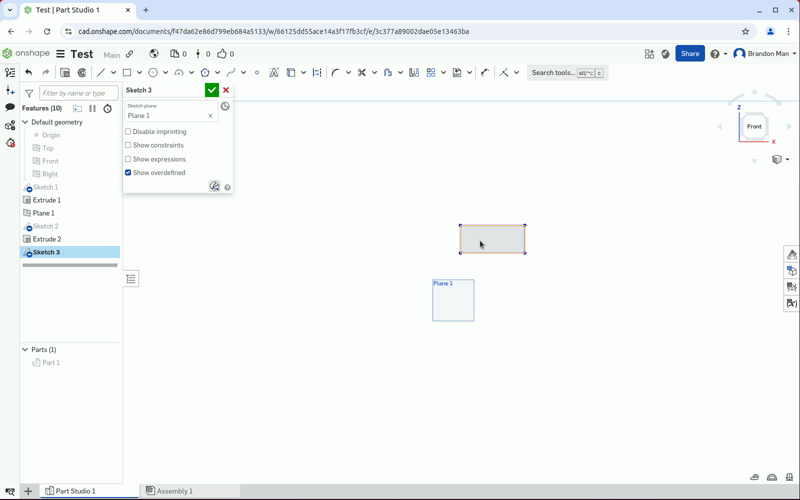
scroll(6)
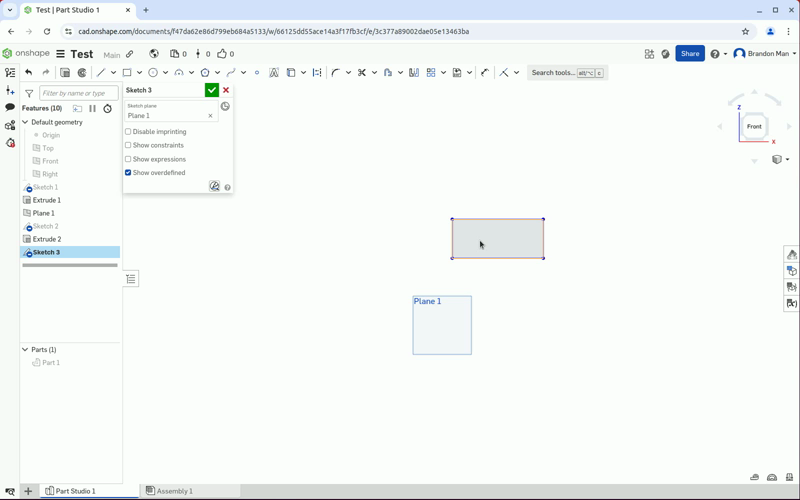
scroll(6)
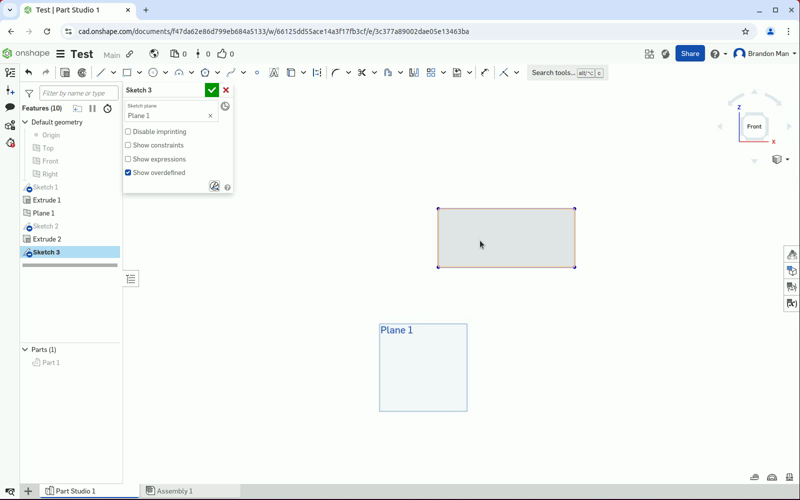
scroll(6)
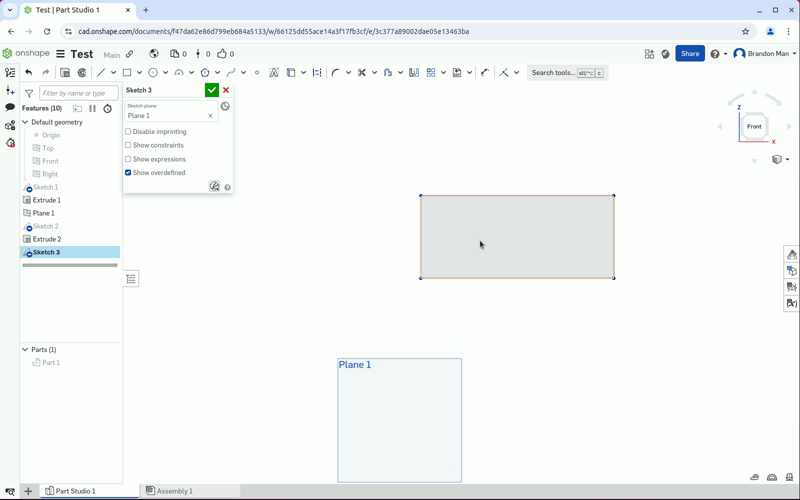
scroll(6)
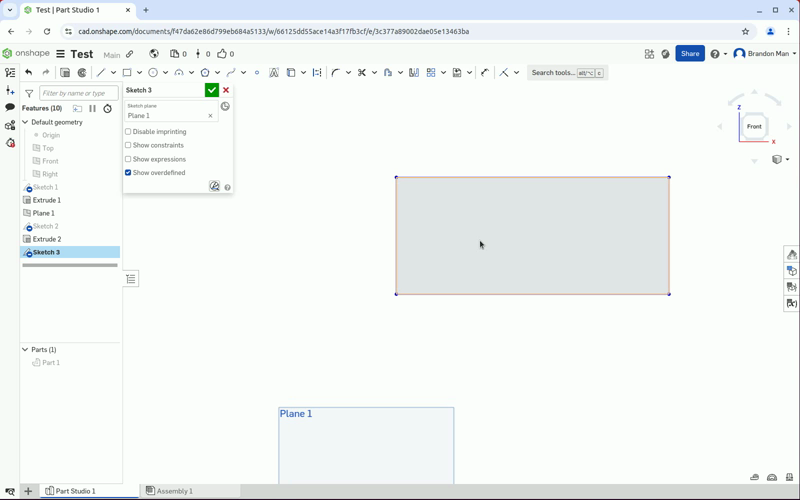
scroll(6)
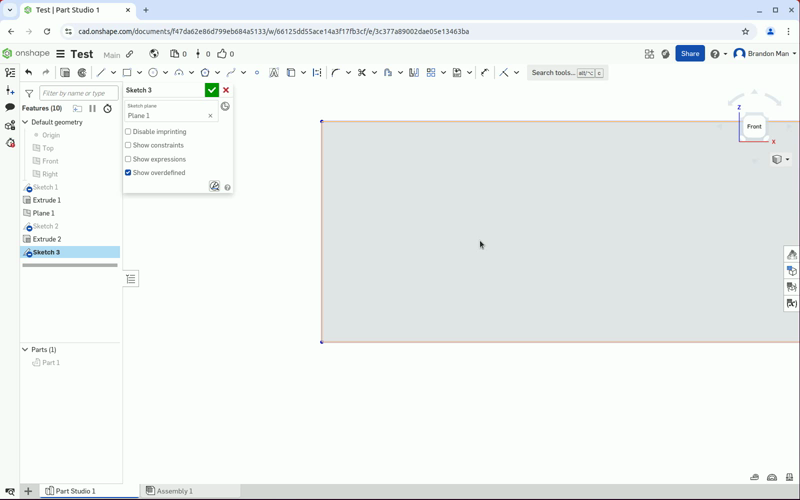
click(480, 240)
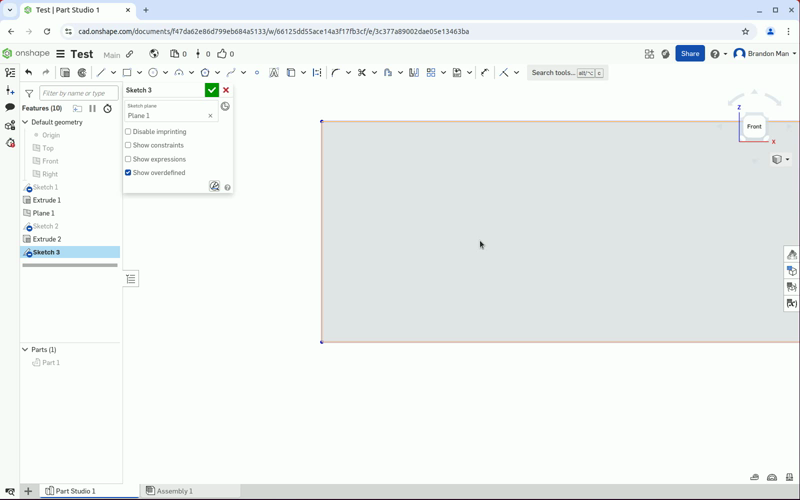
scroll(-6)
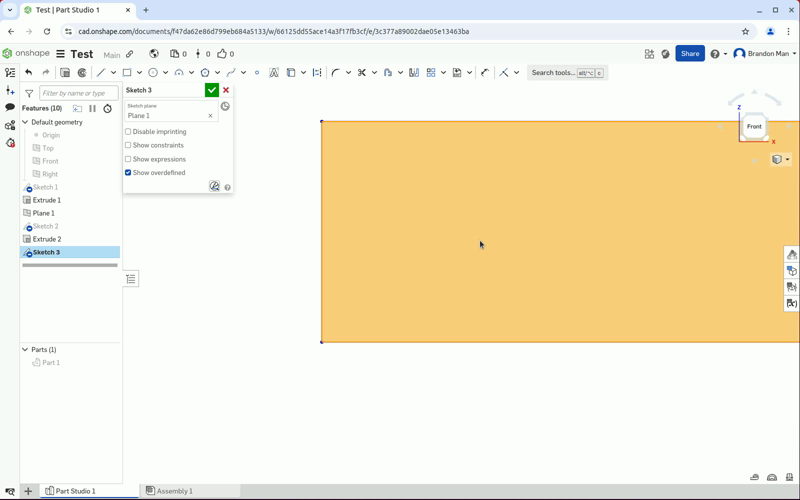
scroll(-6)
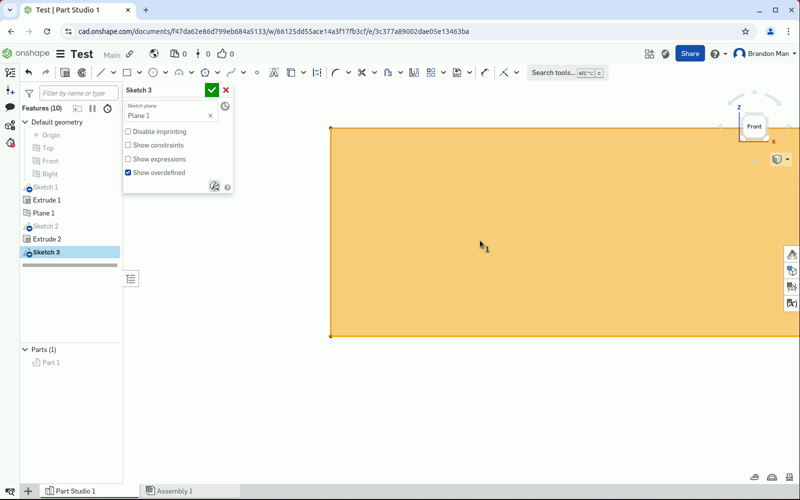
scroll(-6)
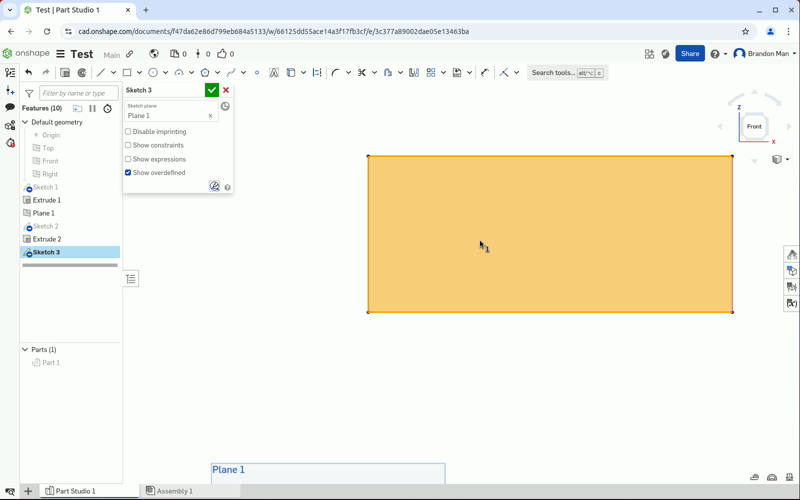
scroll(-6)
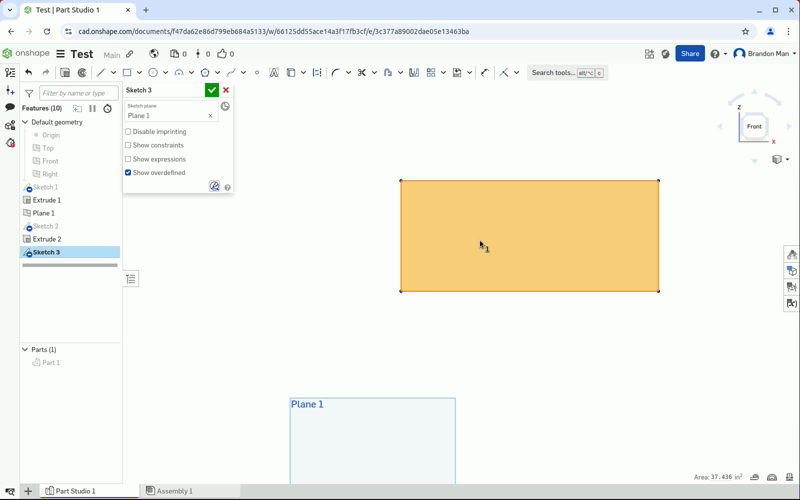
scroll(-6)
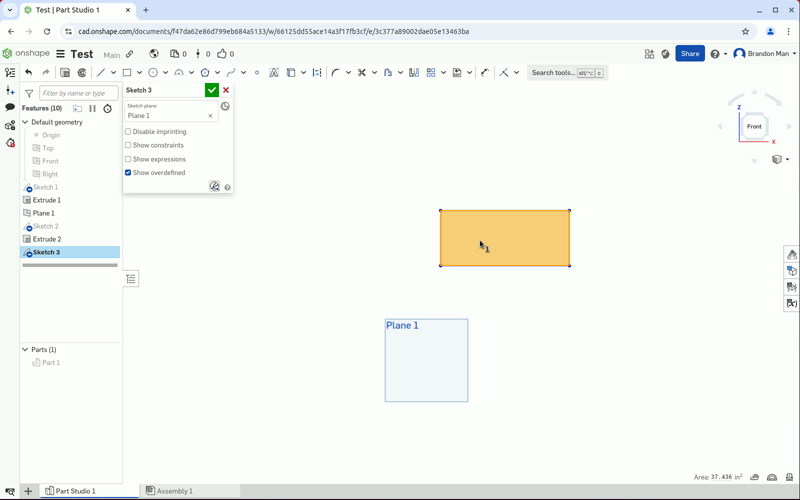
scroll(-6)
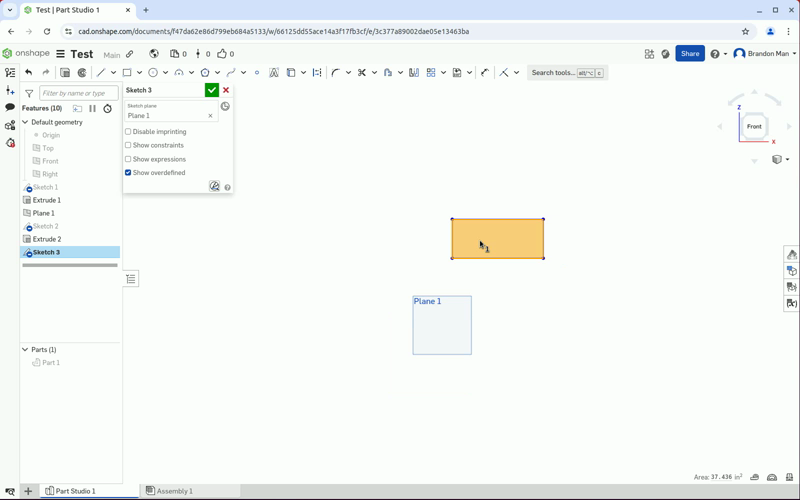
scroll(-6)
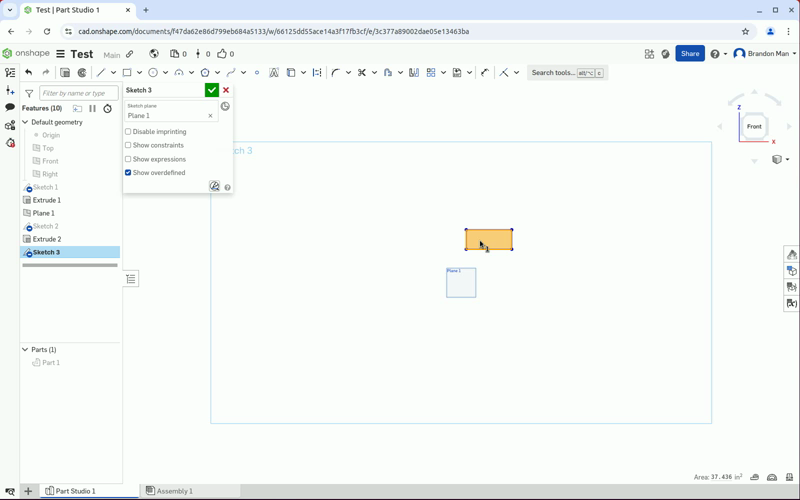
mouse_move(73, 352)
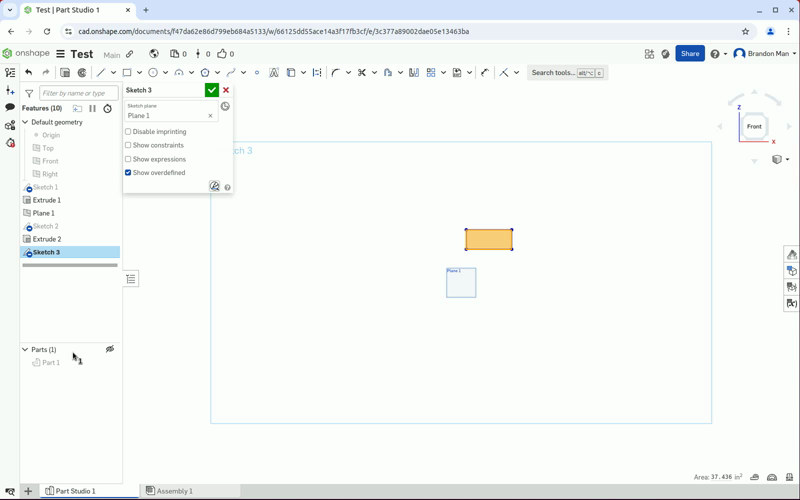
key(shift+y)
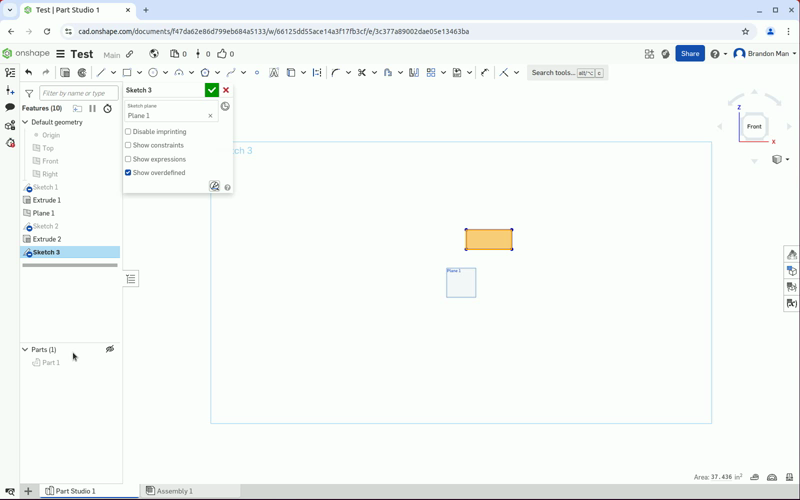
key(shift+e)
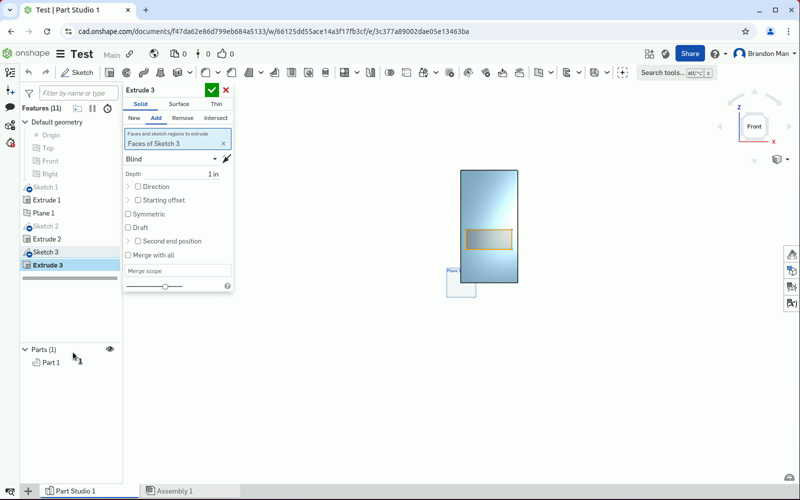
mouse_move(143, 106)
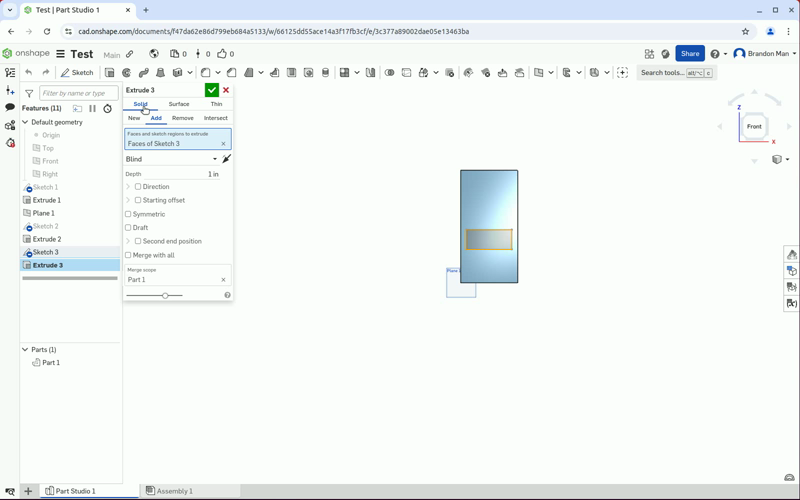
click(143, 106)
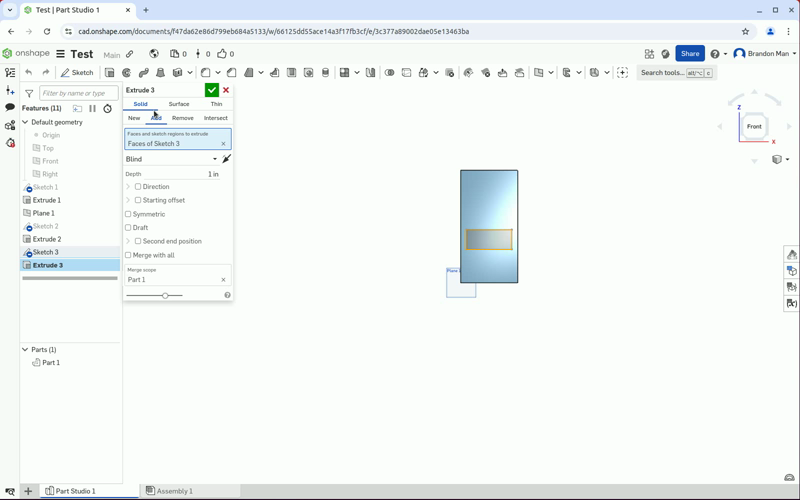
mouse_move(186, 120)
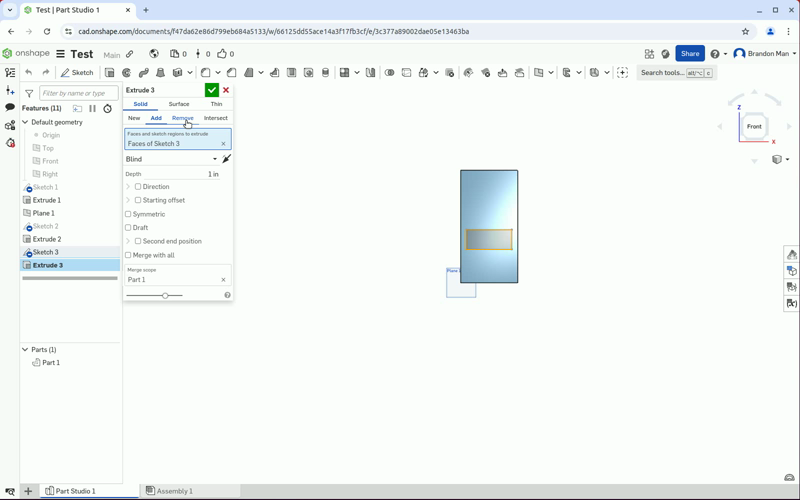
click(186, 120)
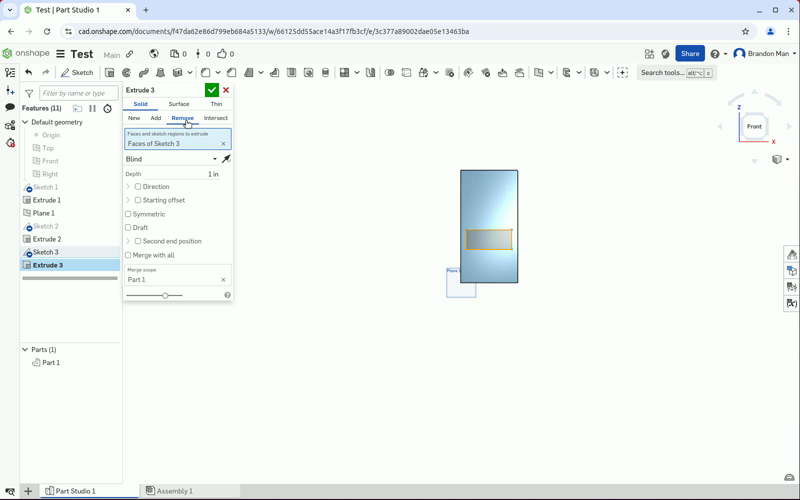
key(tab, 4)
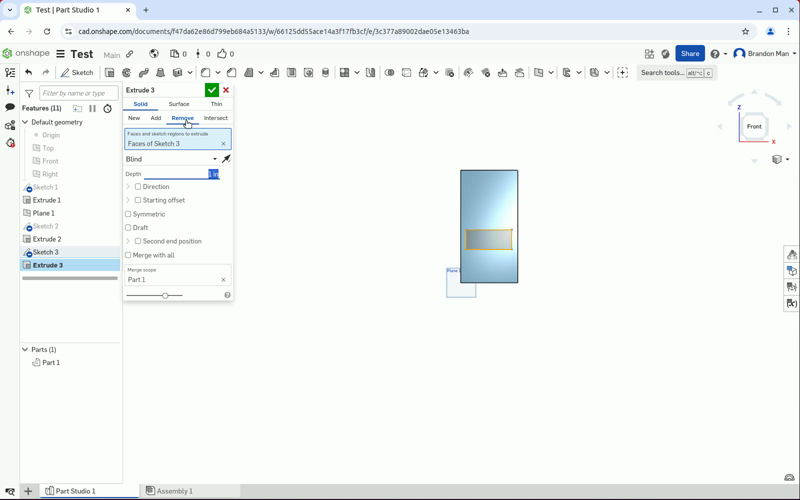
text(3.851)
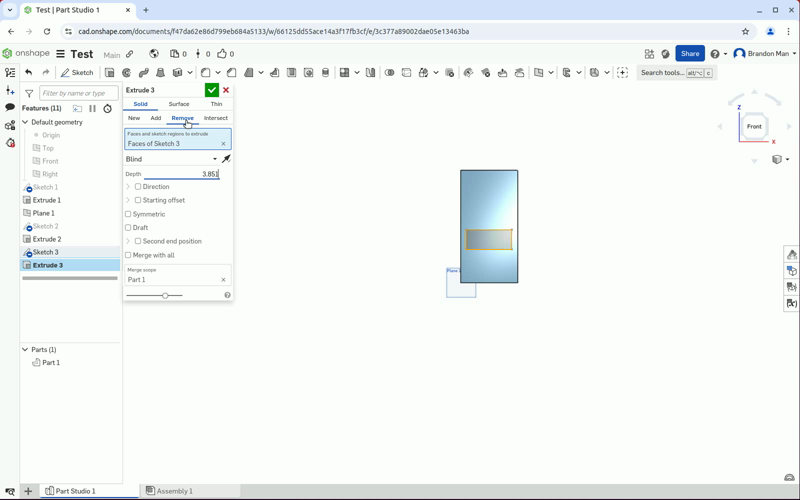
key(tab, 6)
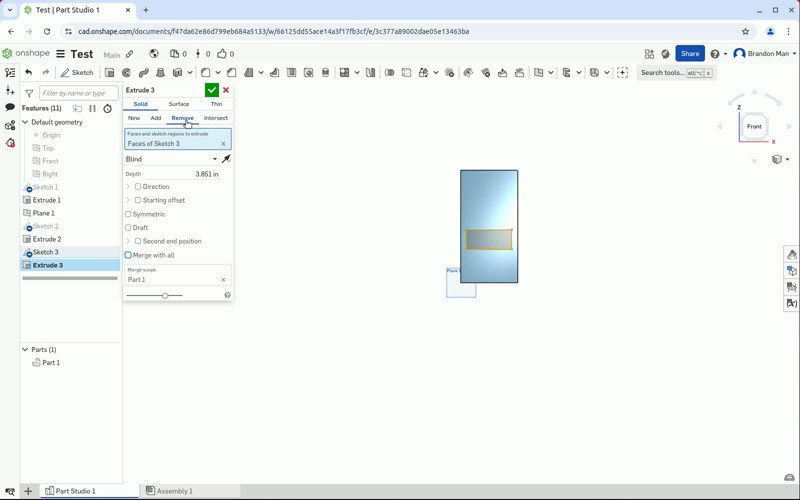
key(space)
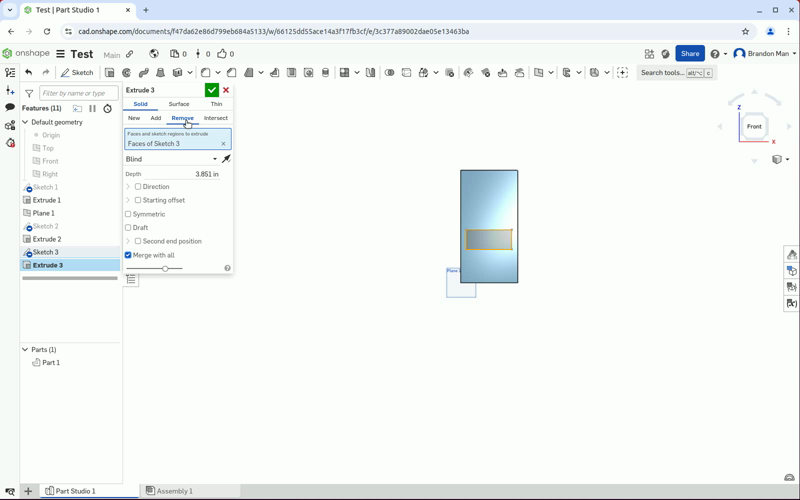
key(enter)
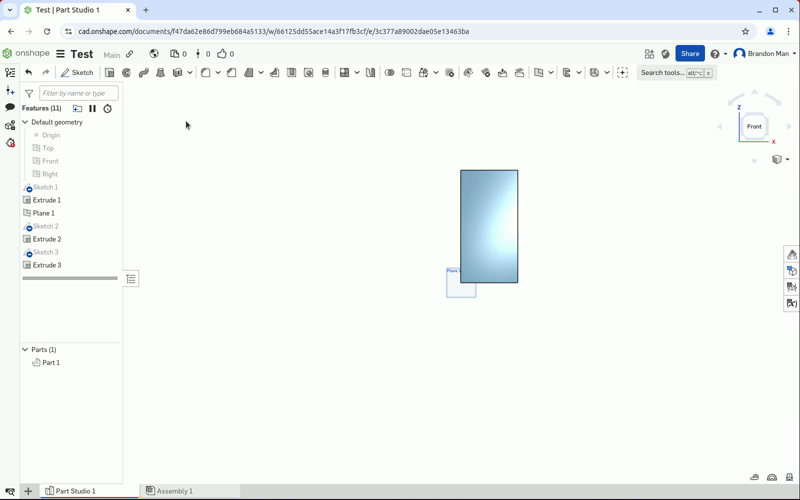
key(shift+h)
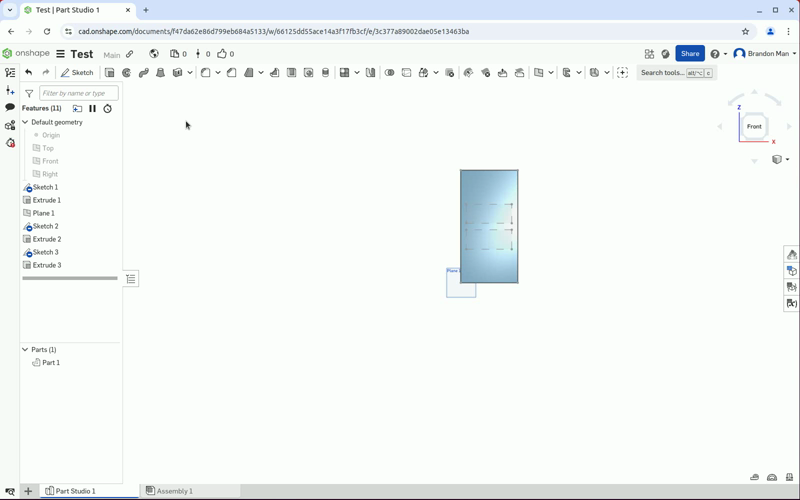
key(shift+h)
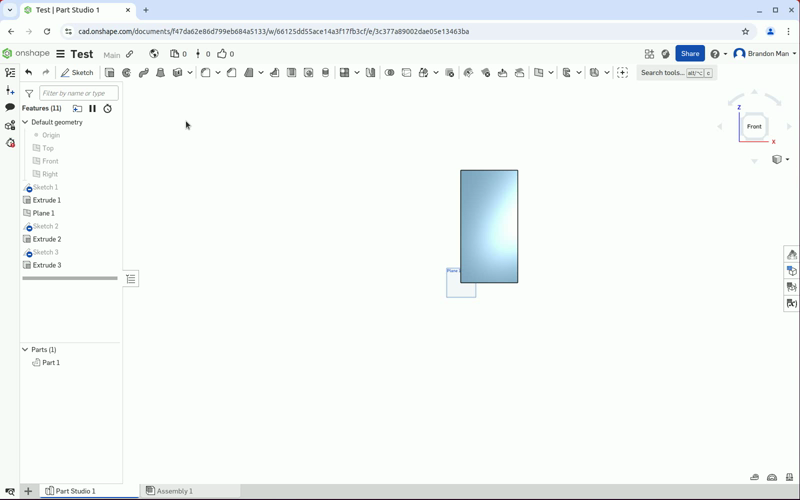
mouse_move(73, 189)
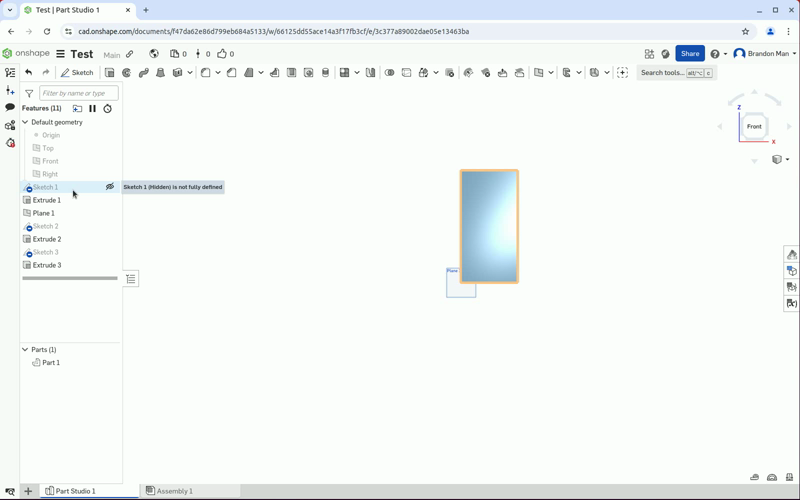
click(73, 189)
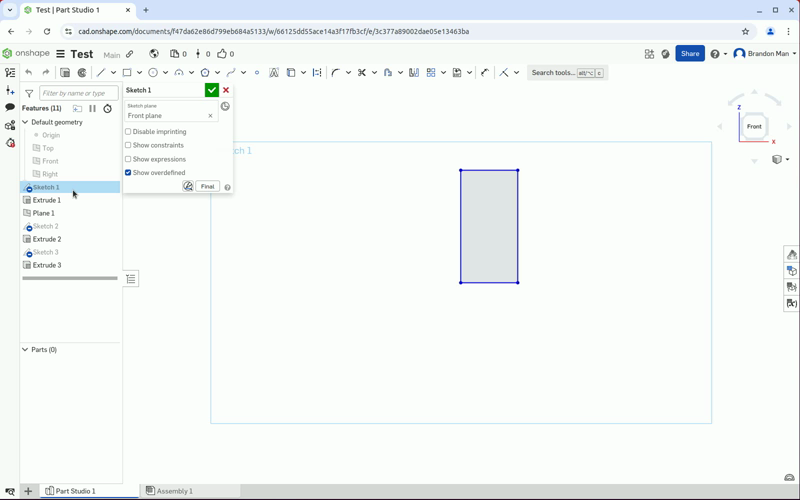
mouse_move(229, 92)
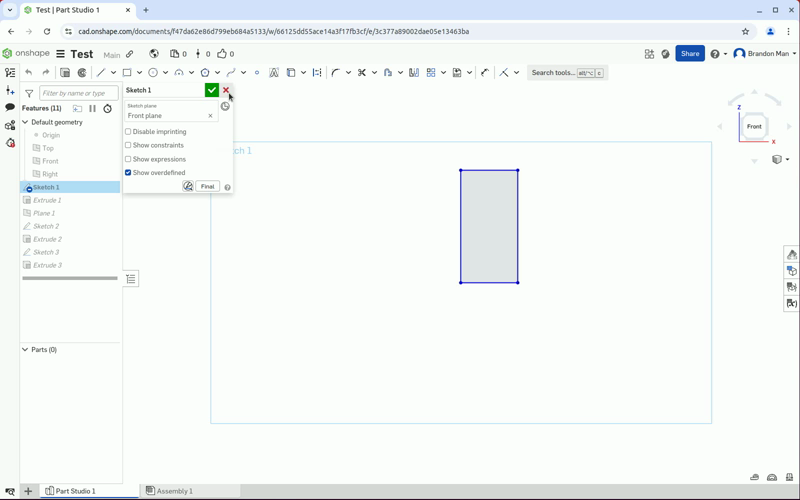
click(229, 92)
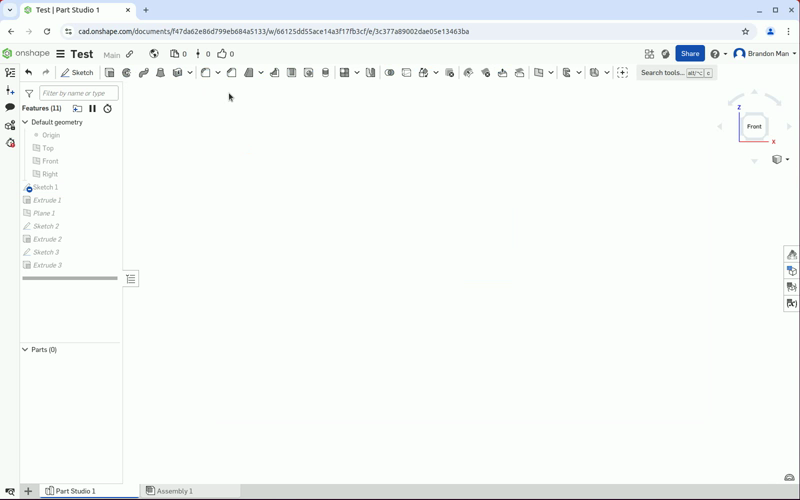
key(shift+s)
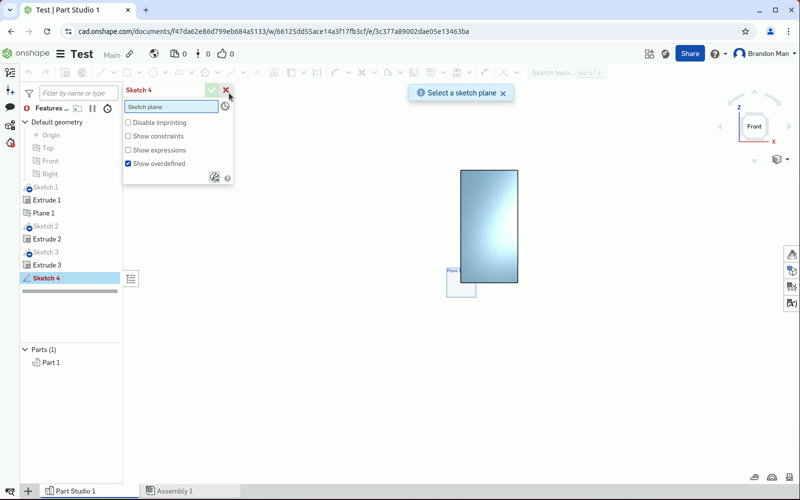
mouse_move(73, 215)
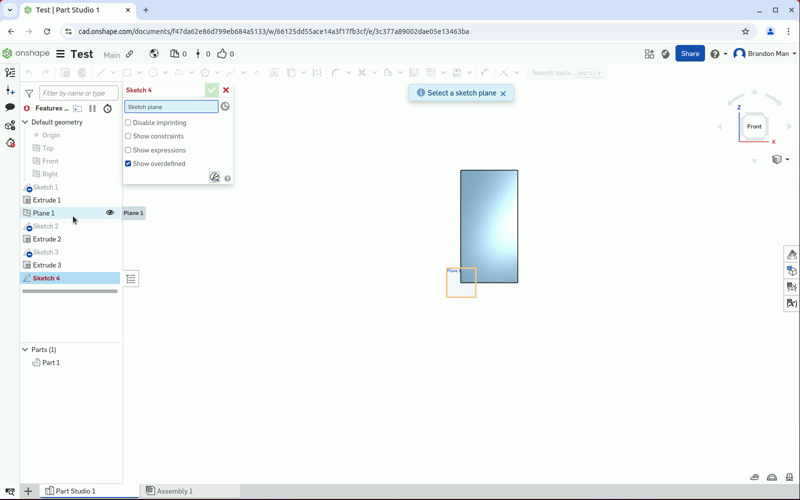
click(73, 215)
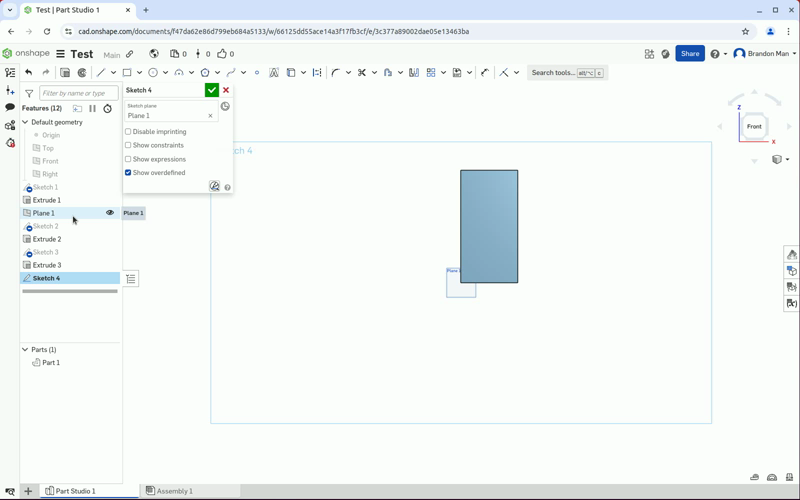
mouse_move(73, 352)
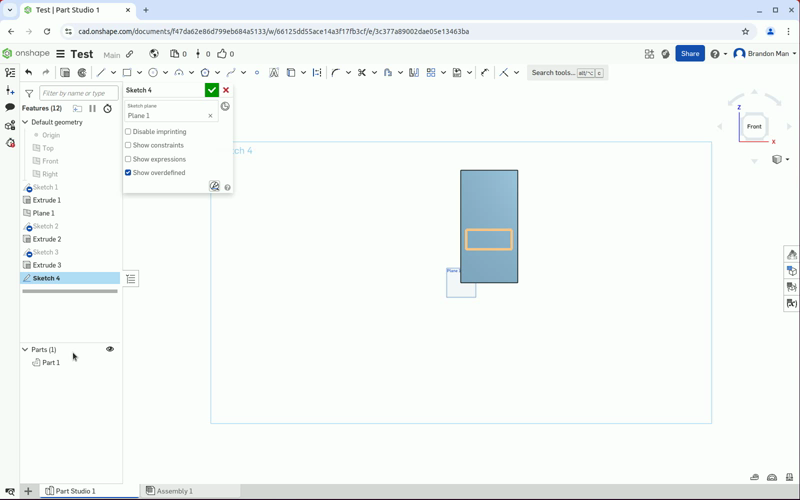
key(y)
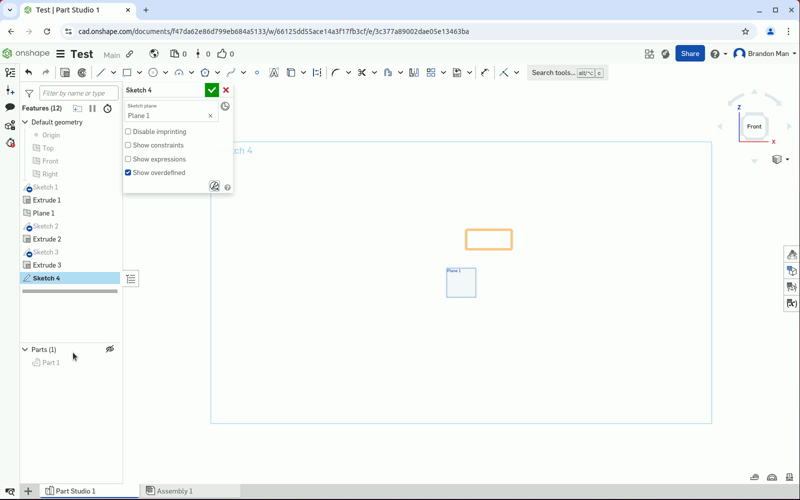
key(l)
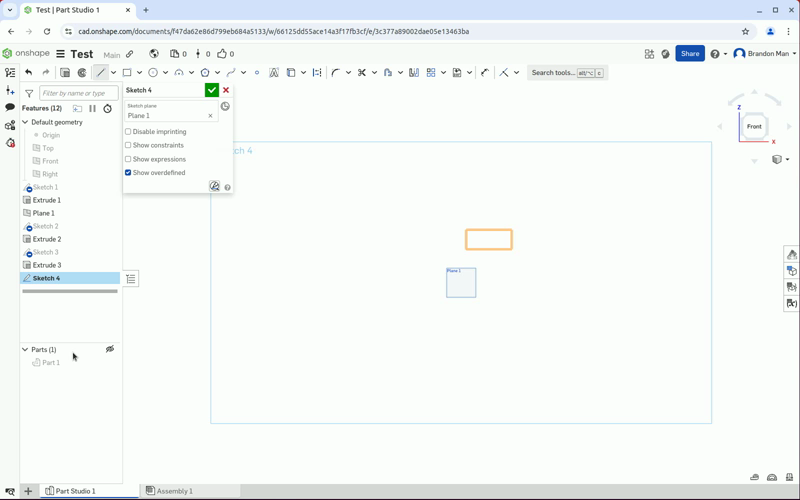
key_down(shift)
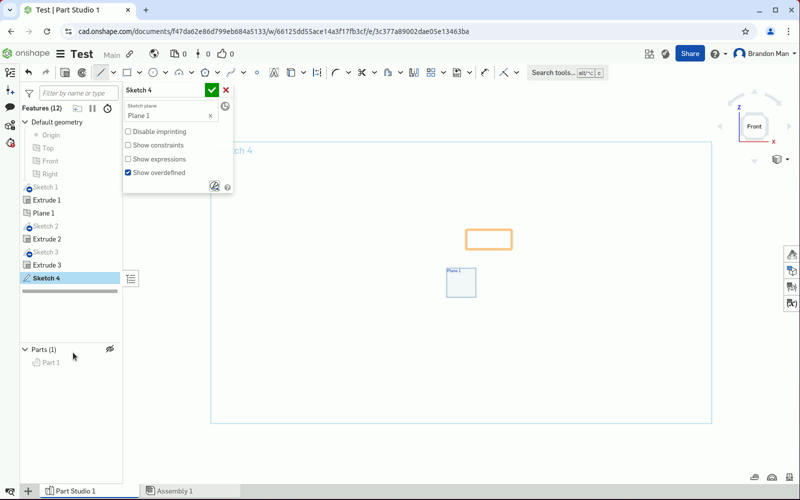
mouse_move(466, 275)
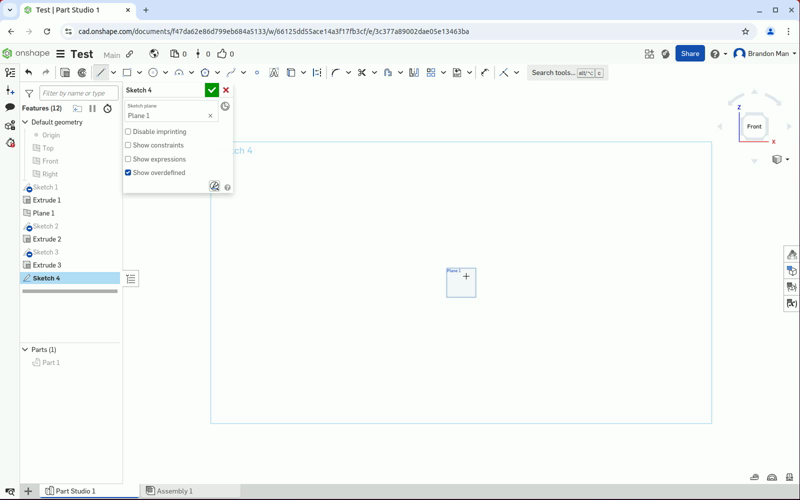
click(466, 275)
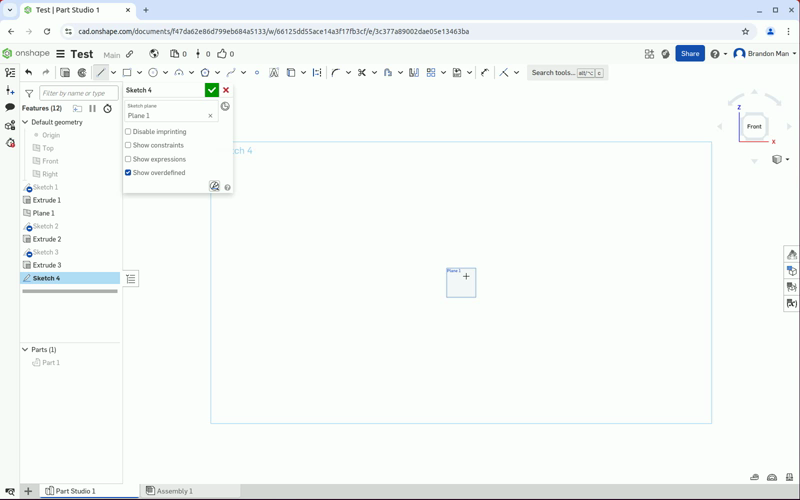
key_up(shift)
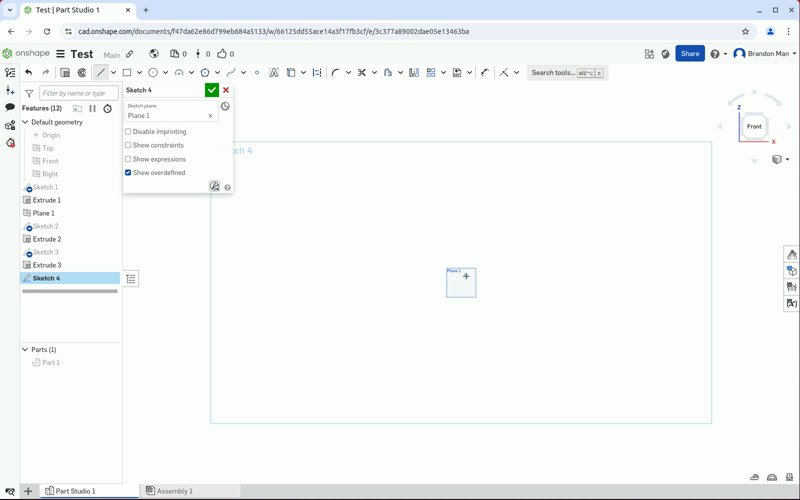
key_down(shift)
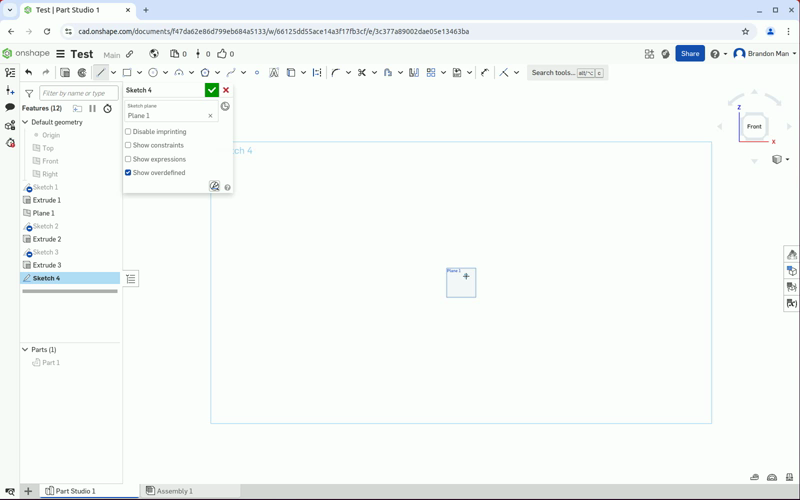
mouse_move(496, 275)
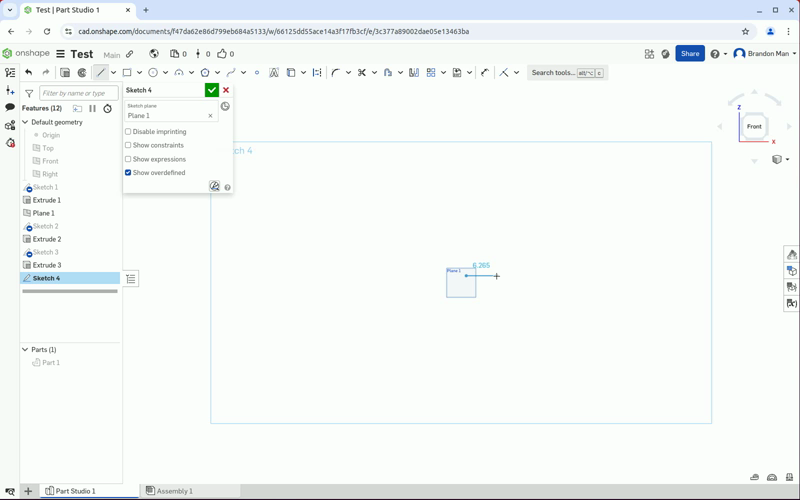
mouse_move(511, 276)
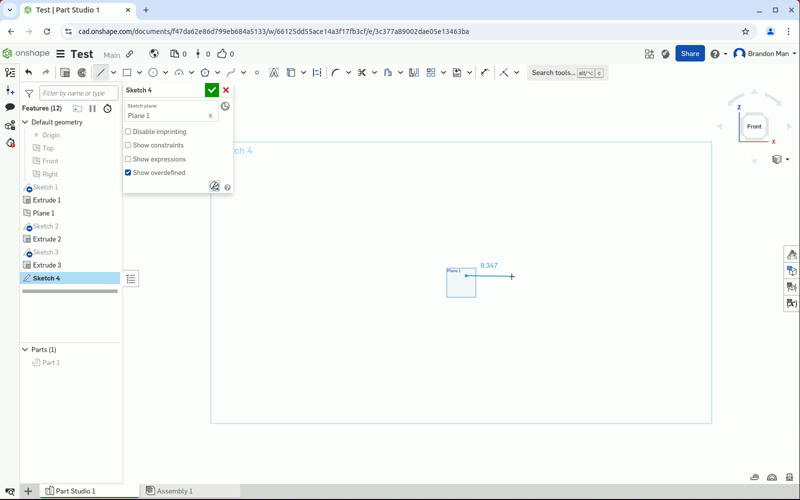
click(511, 276)
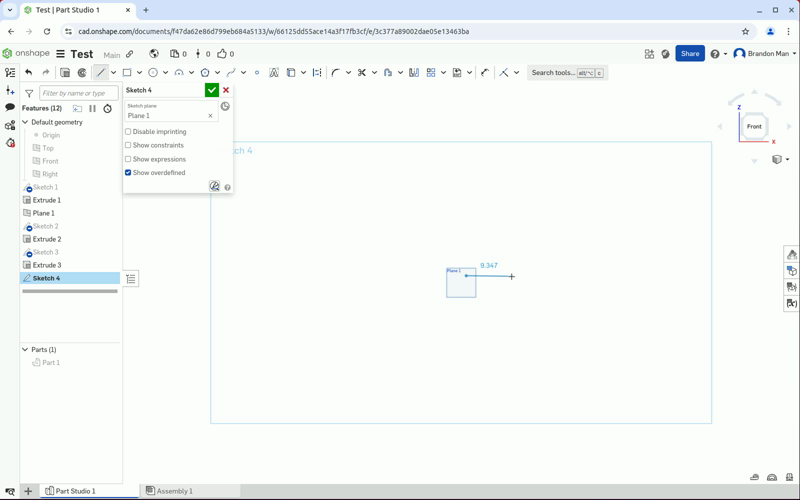
key_up(shift)
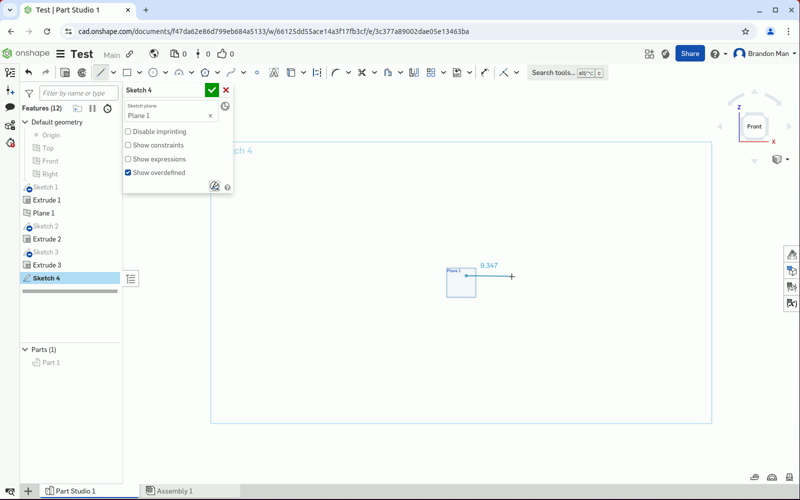
key_down(shift)
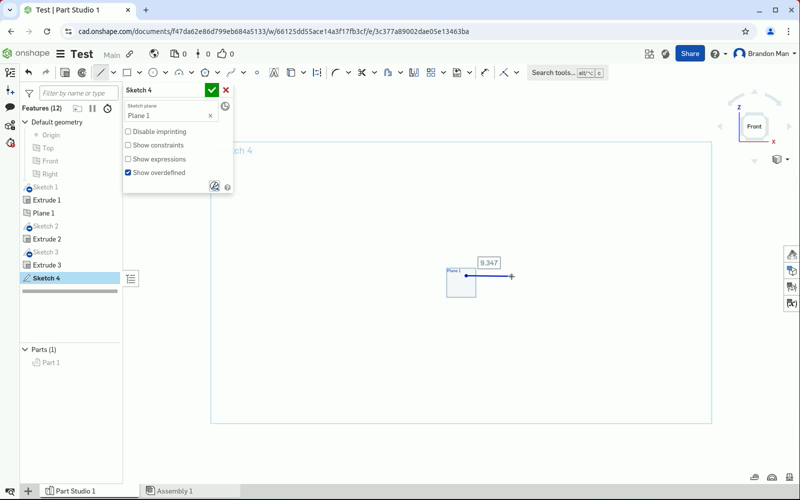
mouse_move(541, 276)
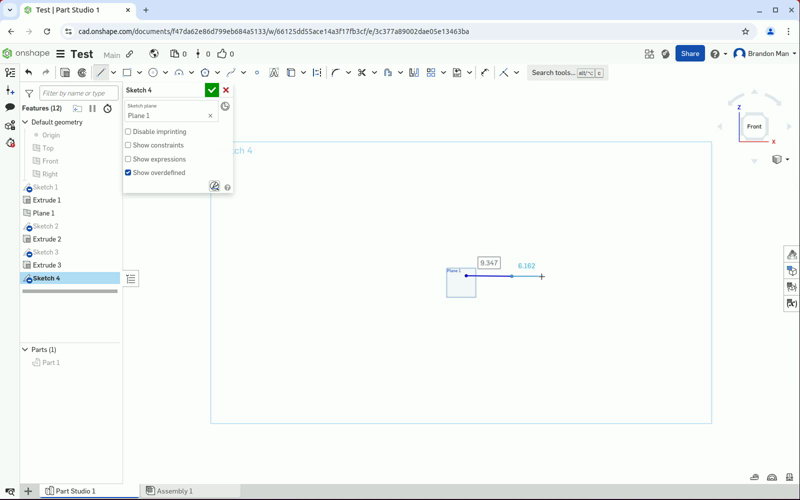
mouse_move(511, 256)
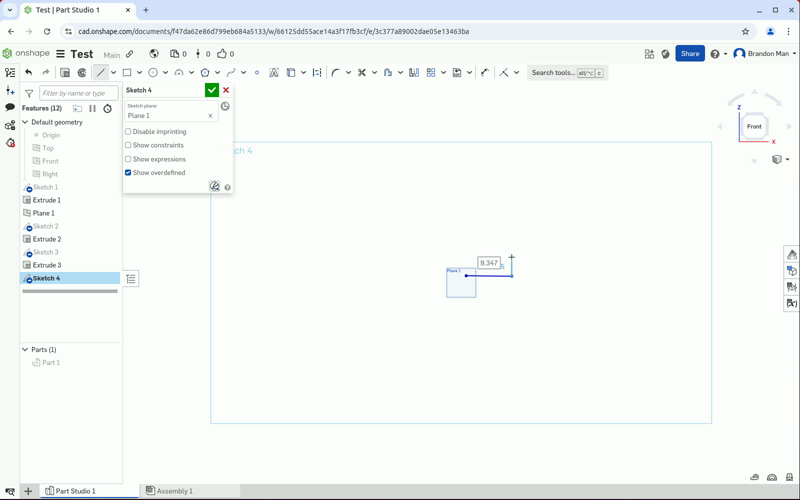
click(511, 256)
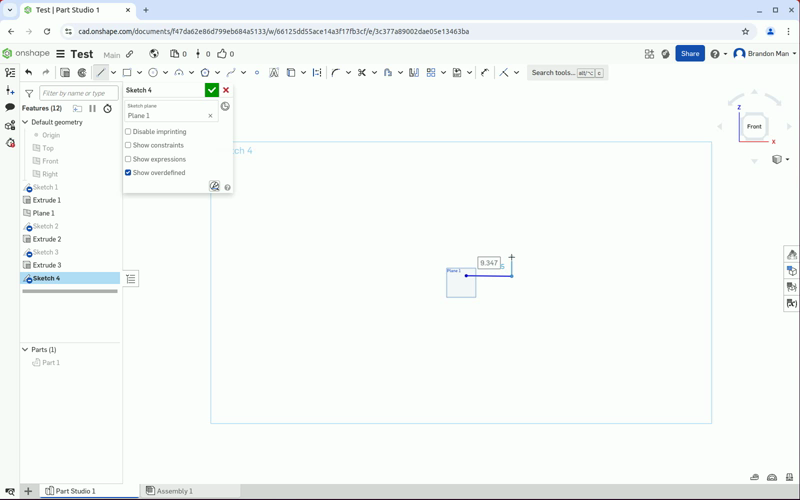
key_up(shift)
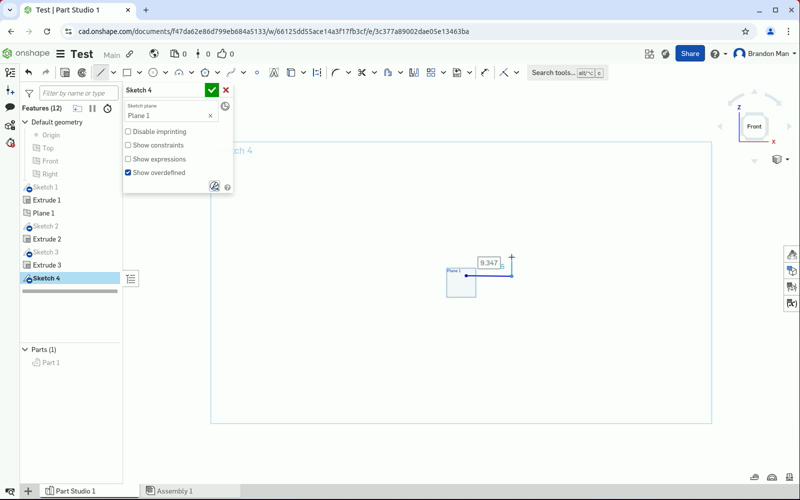
key_down(shift)
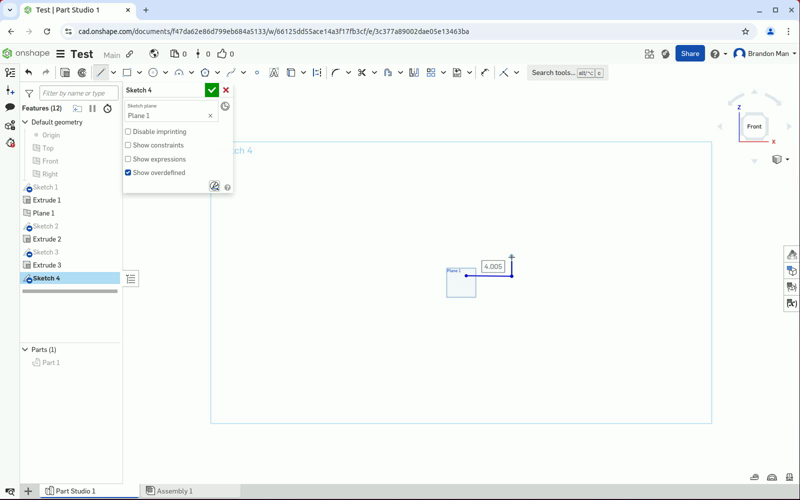
mouse_move(541, 256)
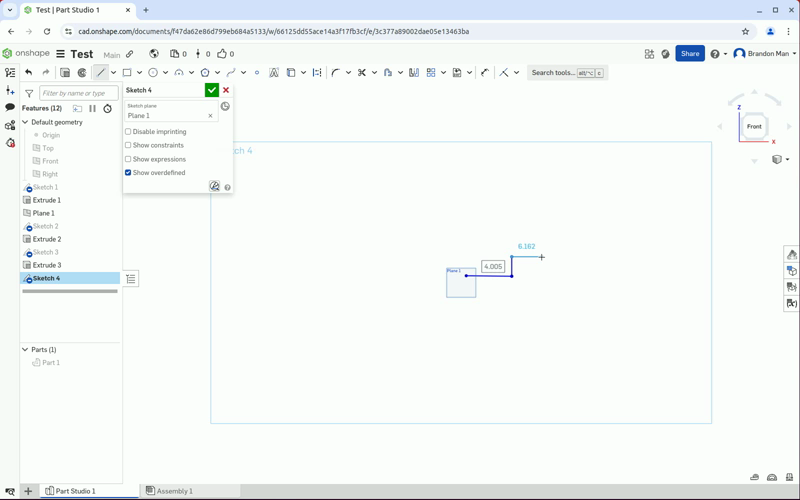
mouse_move(466, 256)
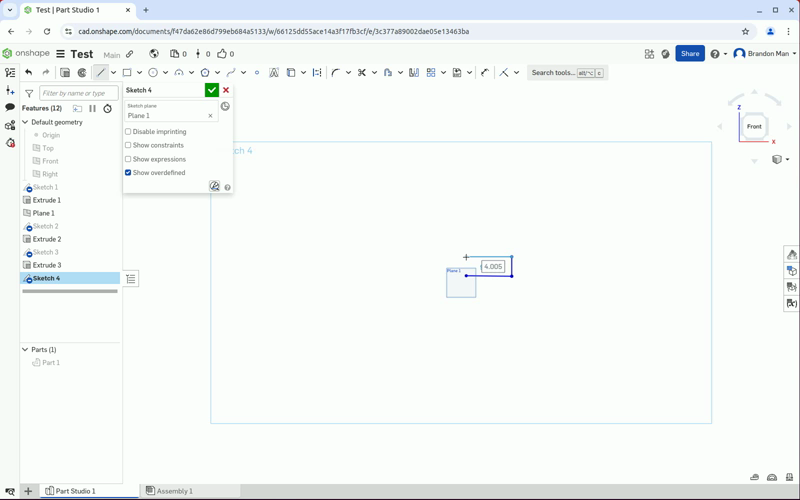
click(466, 256)
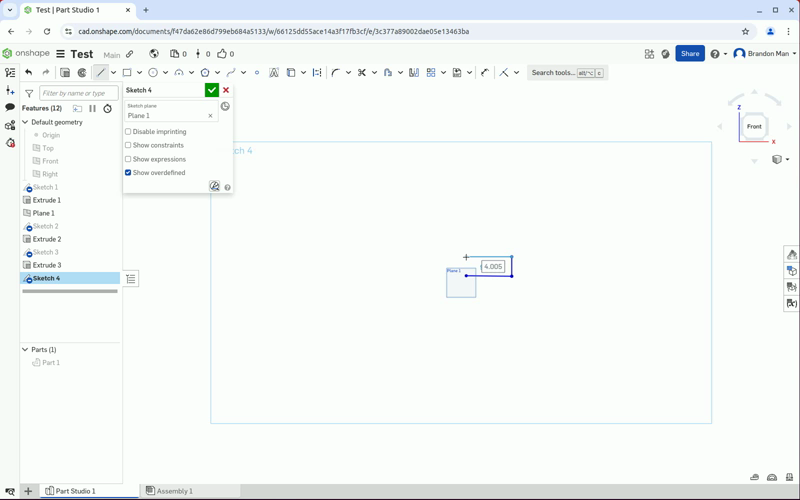
key_up(shift)
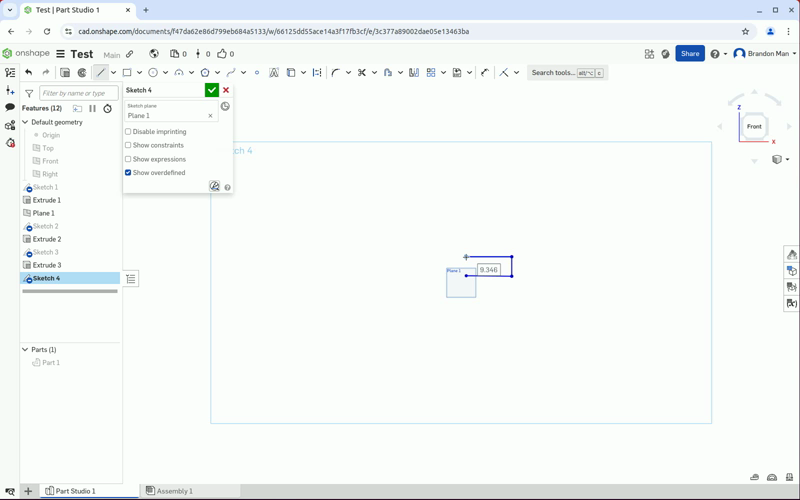
mouse_move(496, 256)
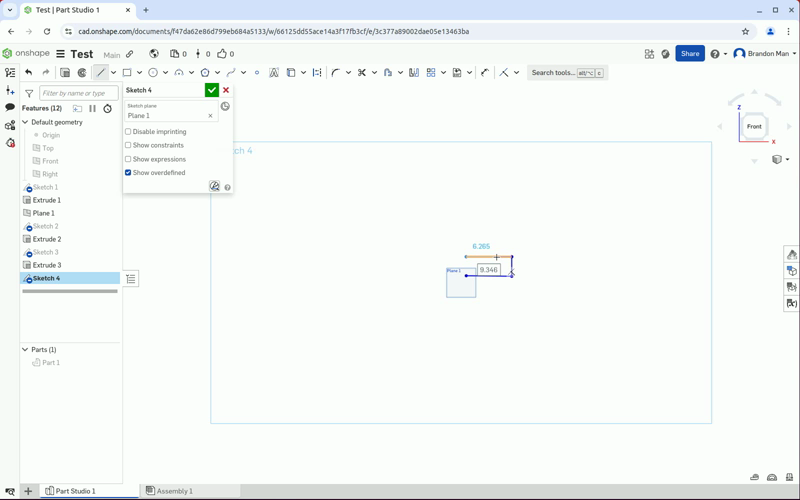
key_down(shift)
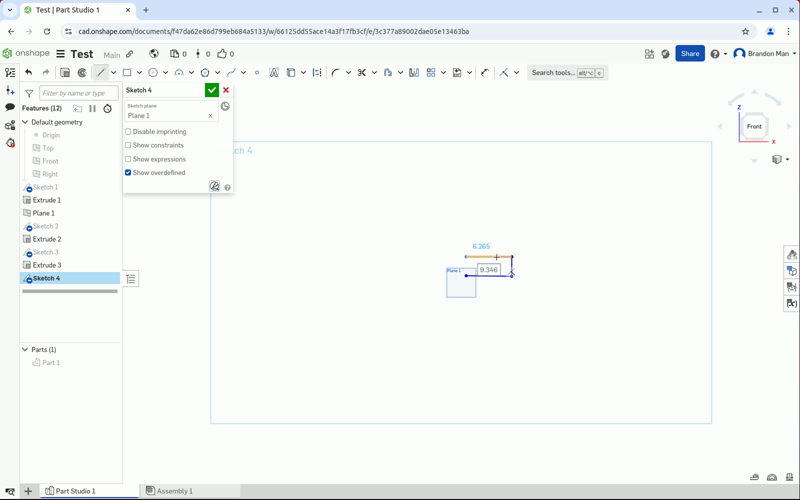
mouse_move(466, 275)
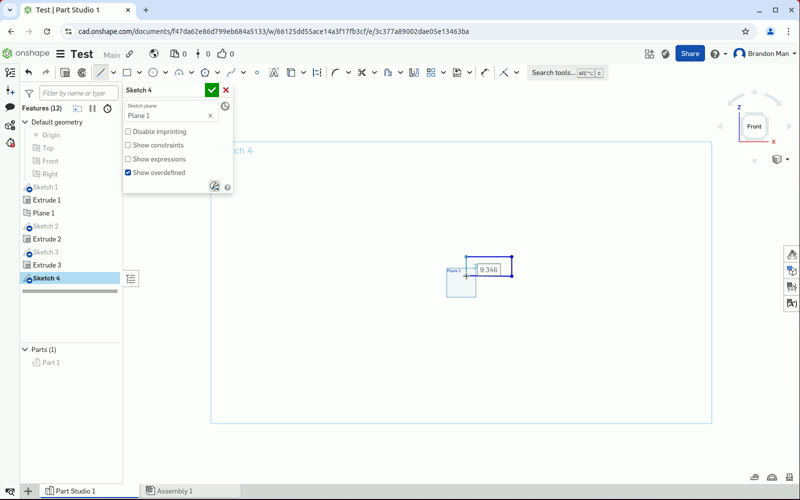
key_up(shift)
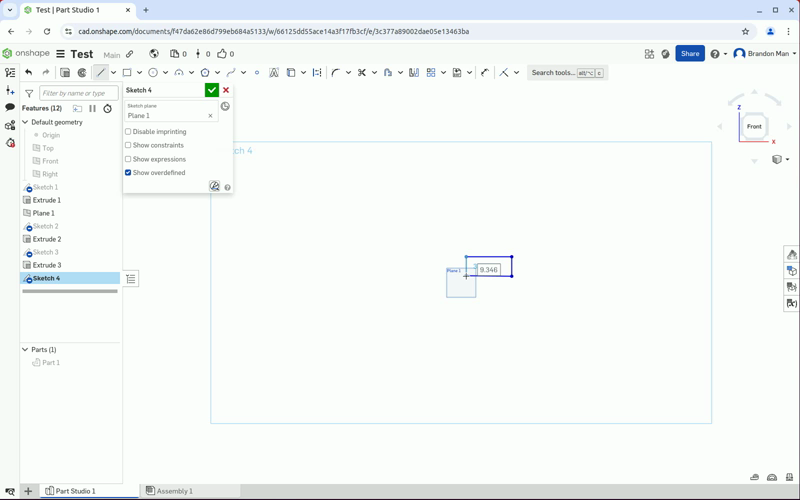
click(466, 275)
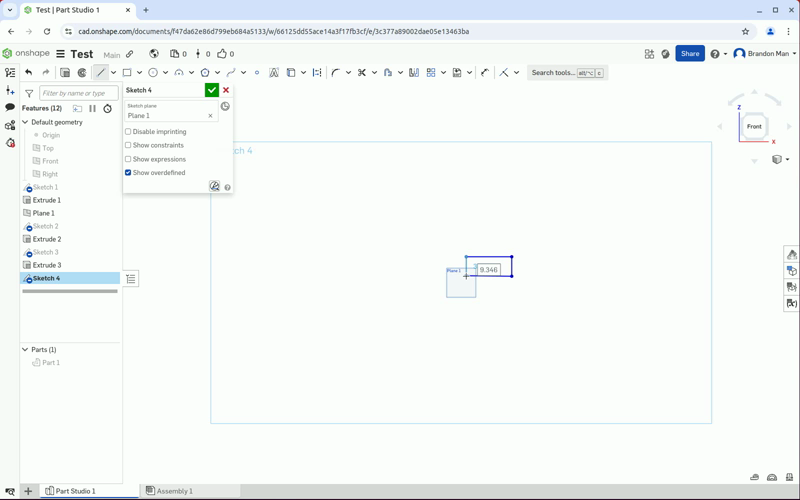
key(esc)
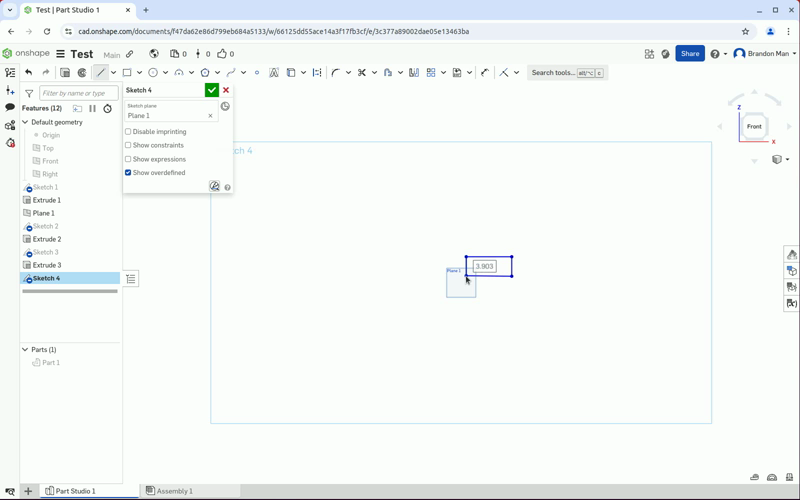
mouse_move(480, 265)
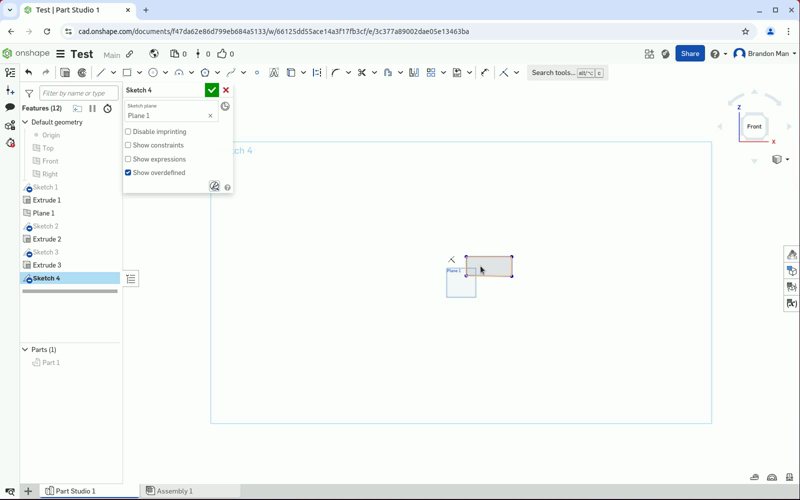
scroll(6)
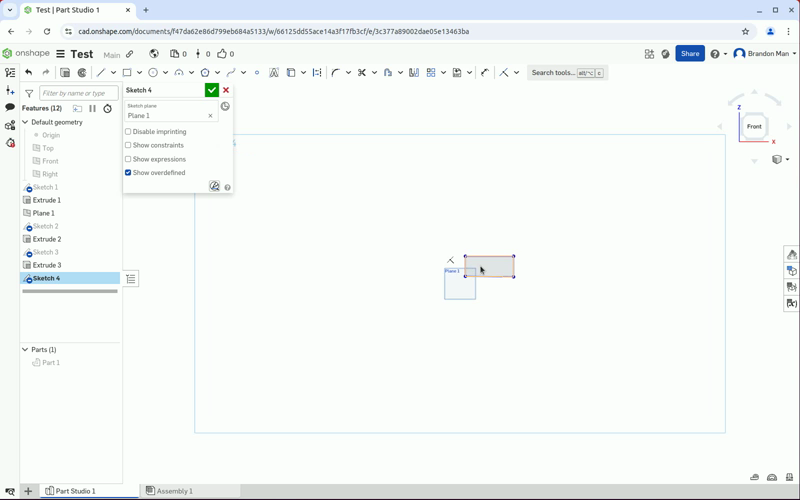
scroll(6)
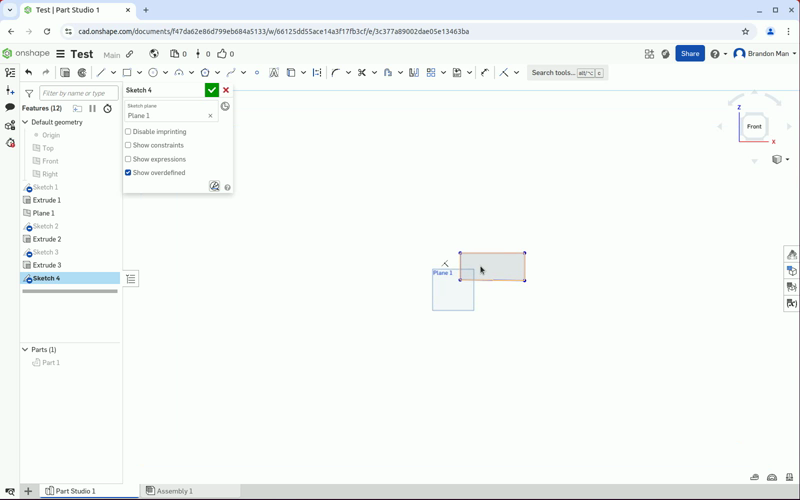
scroll(6)
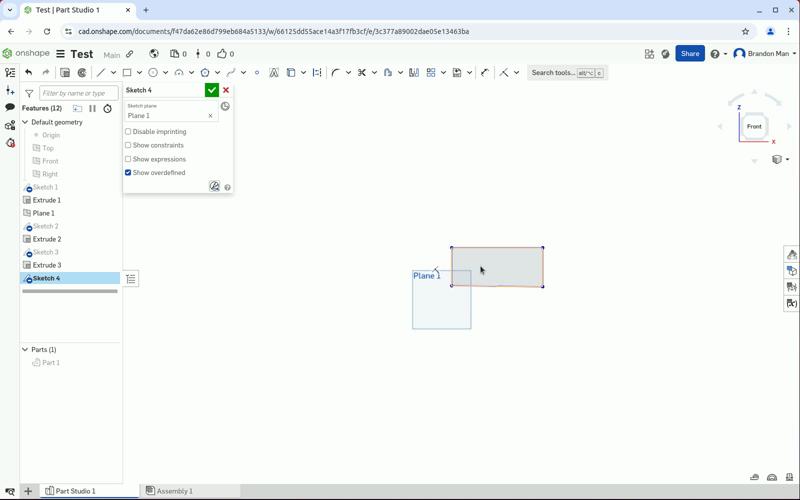
scroll(6)
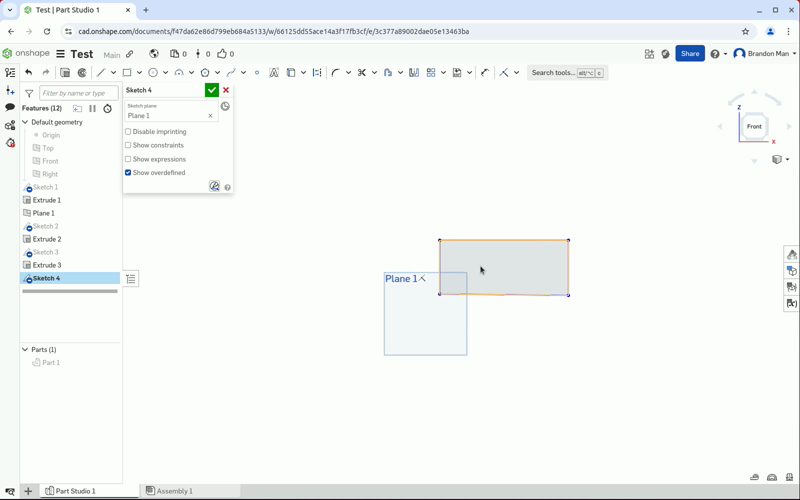
scroll(6)
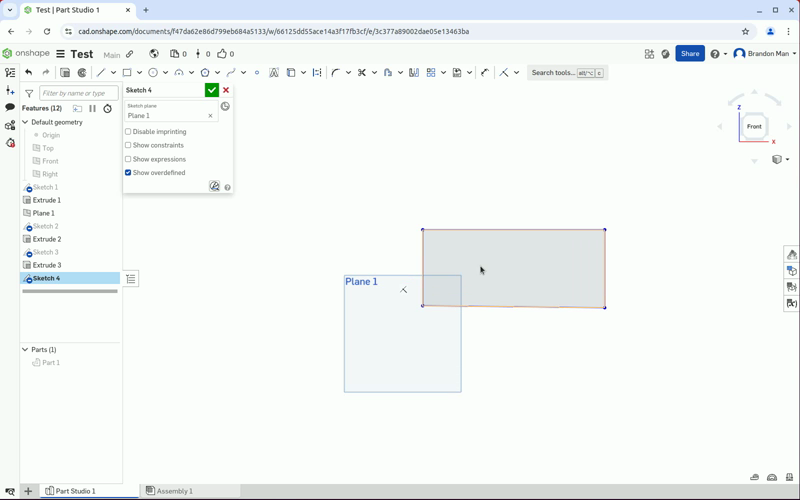
scroll(6)
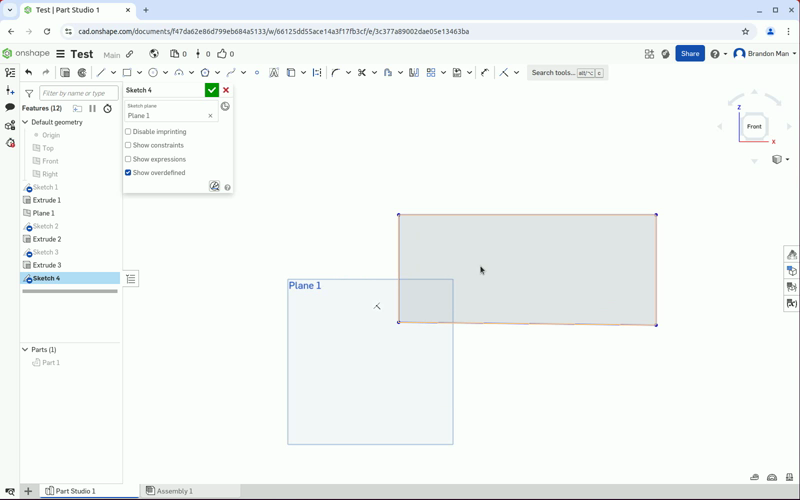
scroll(6)
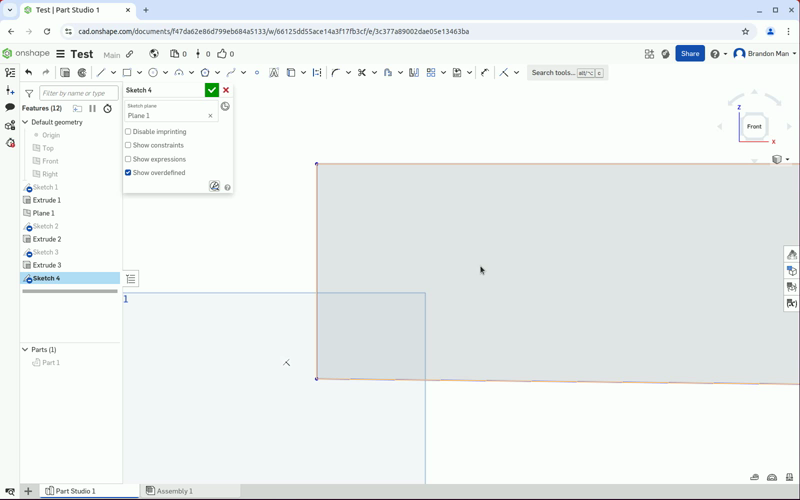
click(480, 265)
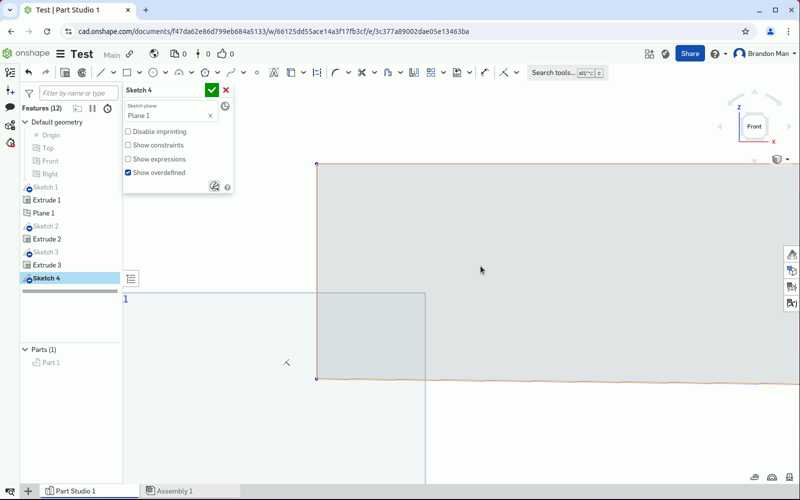
scroll(-6)
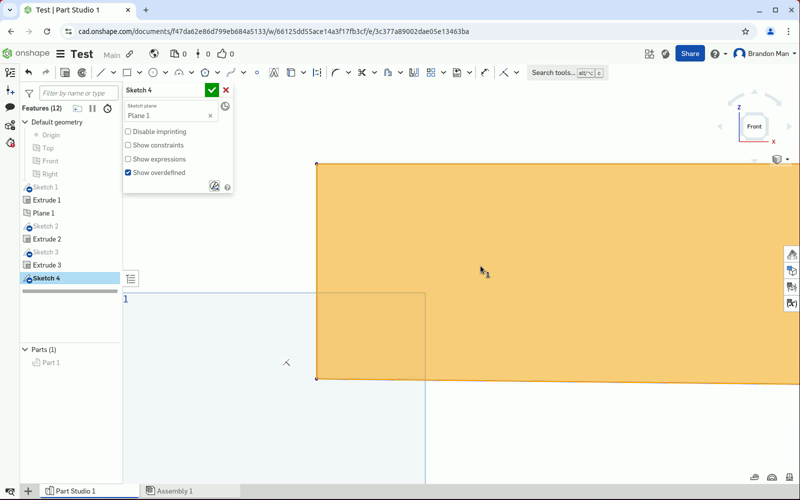
scroll(-6)
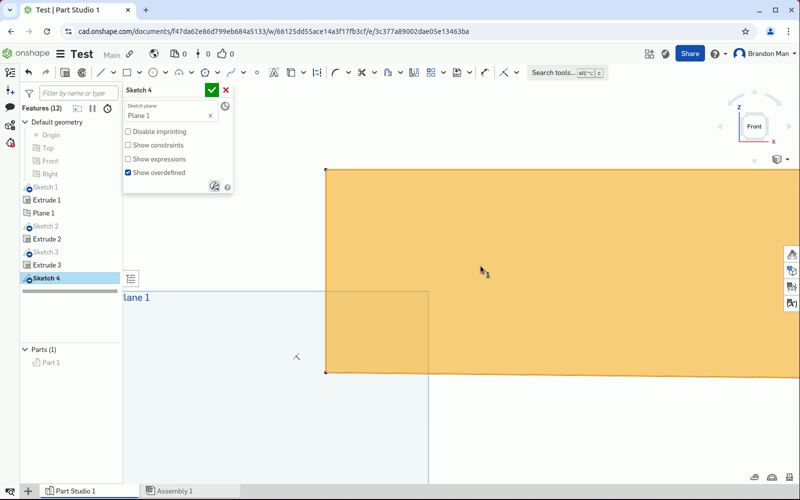
scroll(-6)
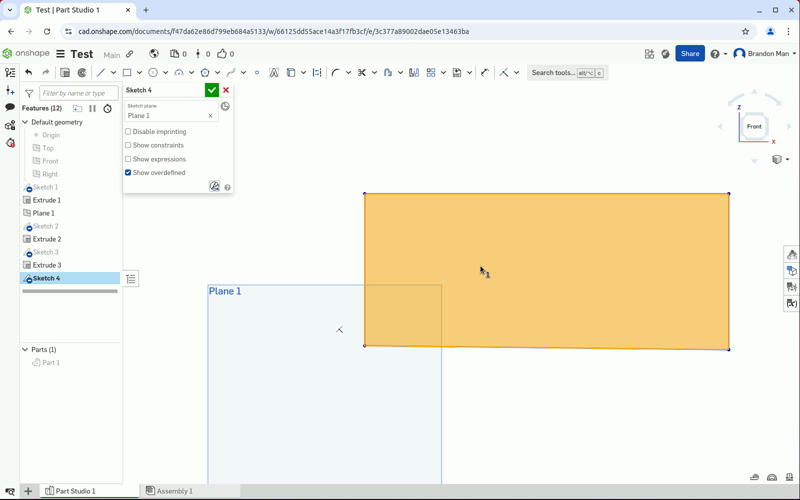
scroll(-6)
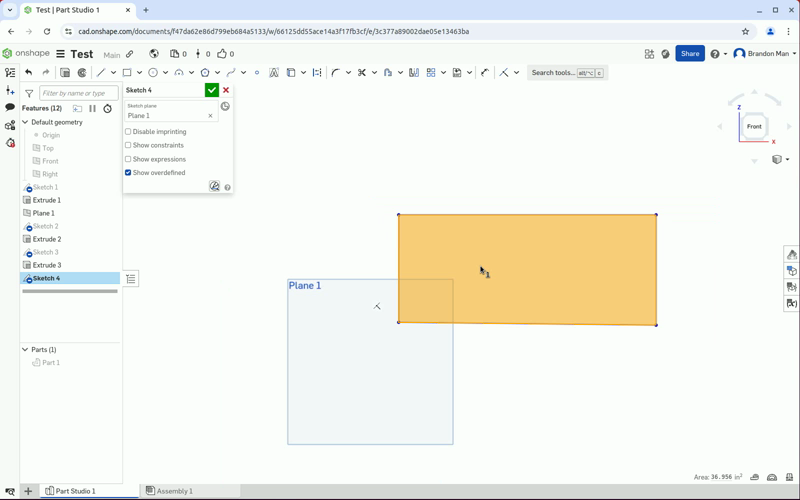
scroll(-6)
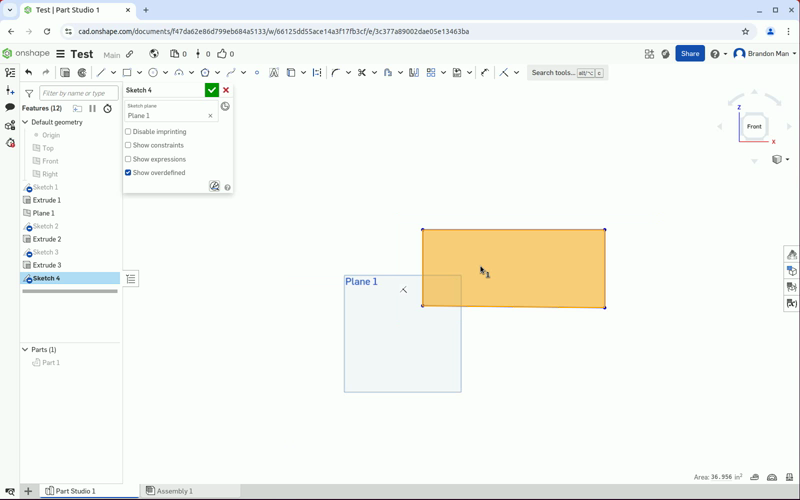
scroll(-6)
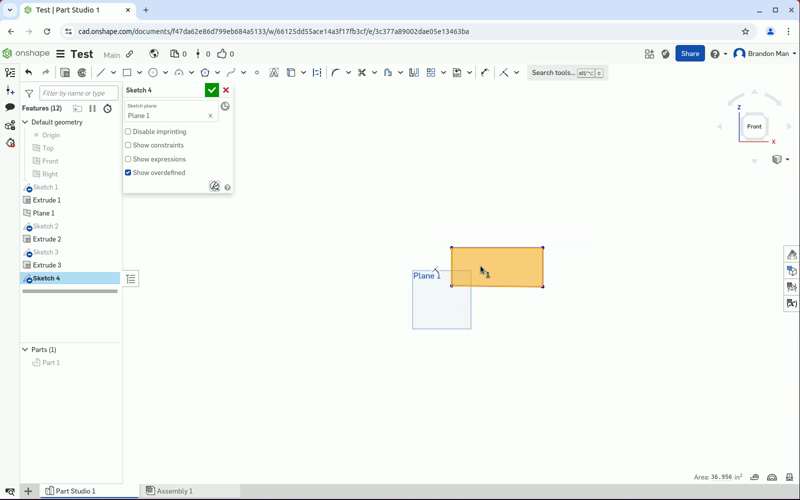
scroll(-6)
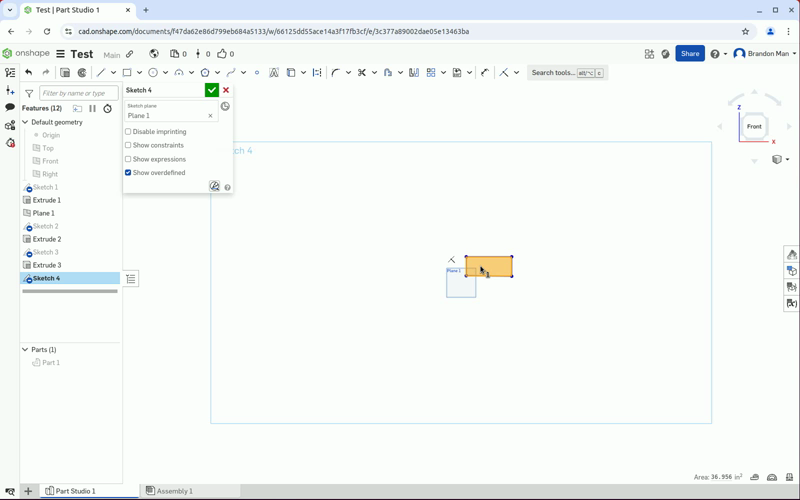
mouse_move(73, 352)
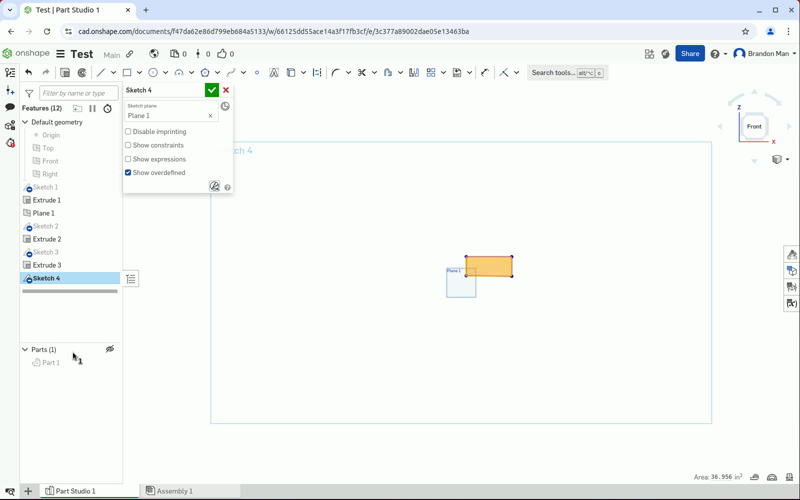
key(shift+y)
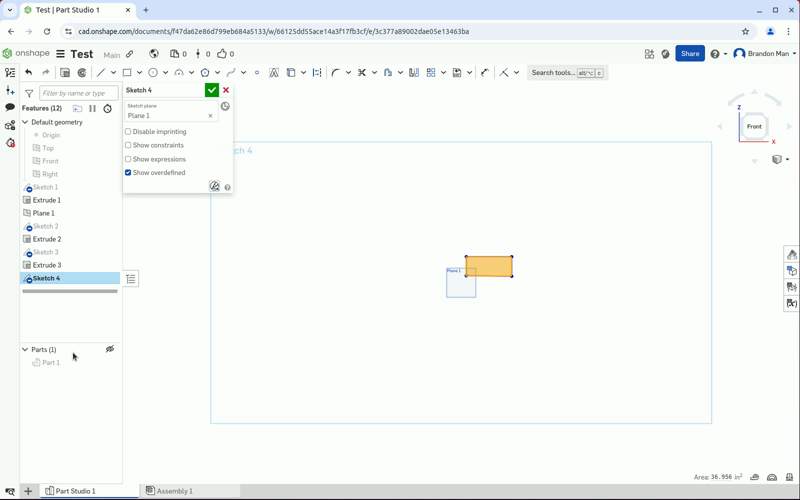
key(shift+e)
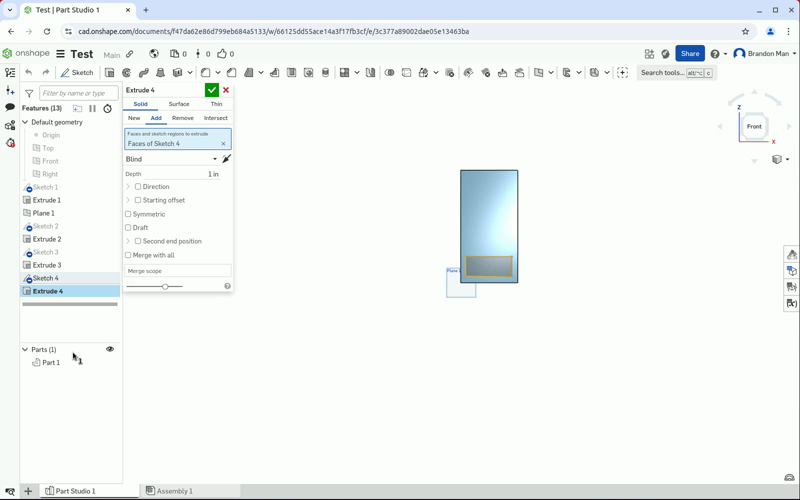
mouse_move(143, 106)
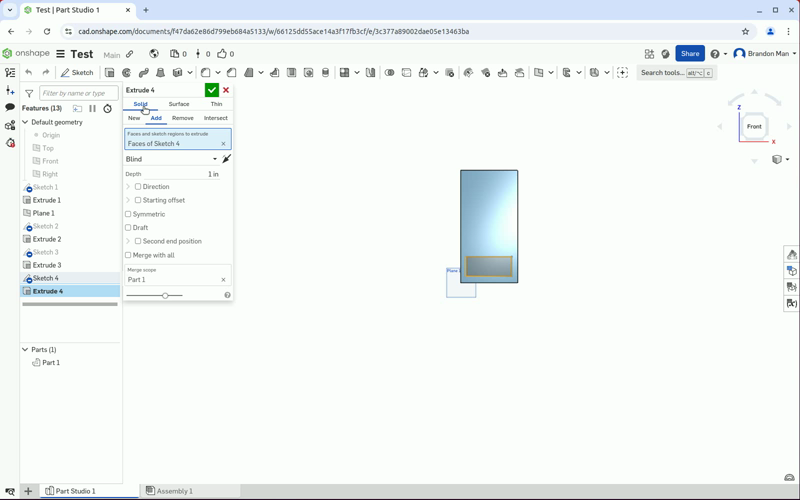
click(143, 106)
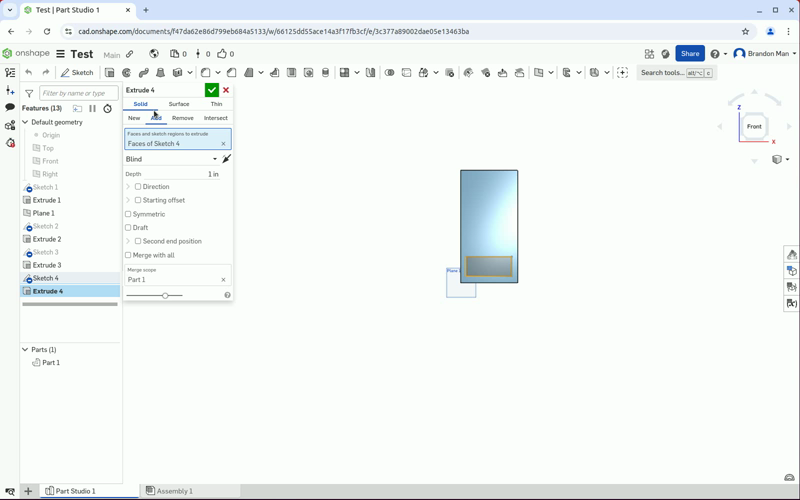
mouse_move(186, 120)
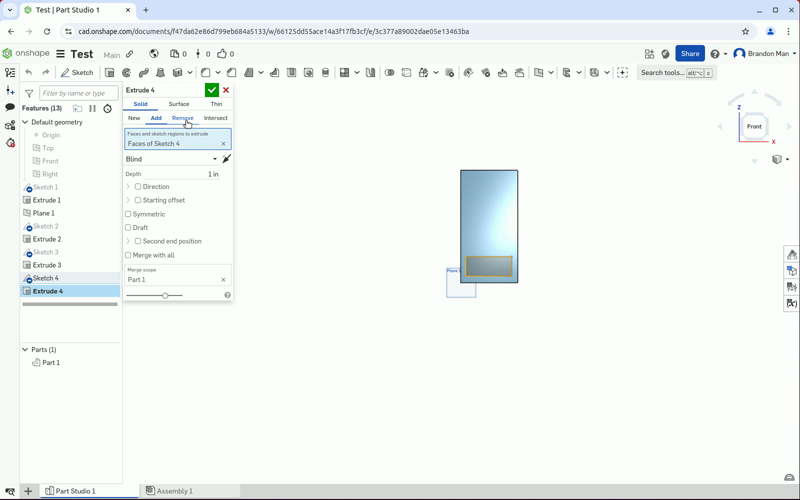
click(186, 120)
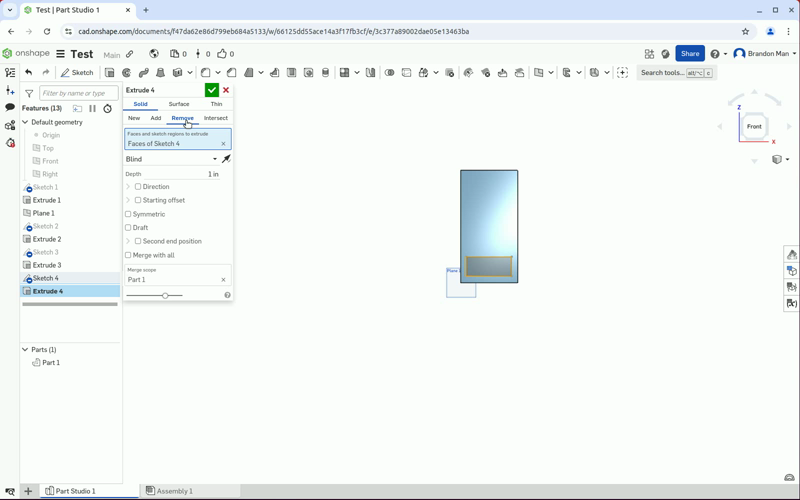
key(tab, 4)
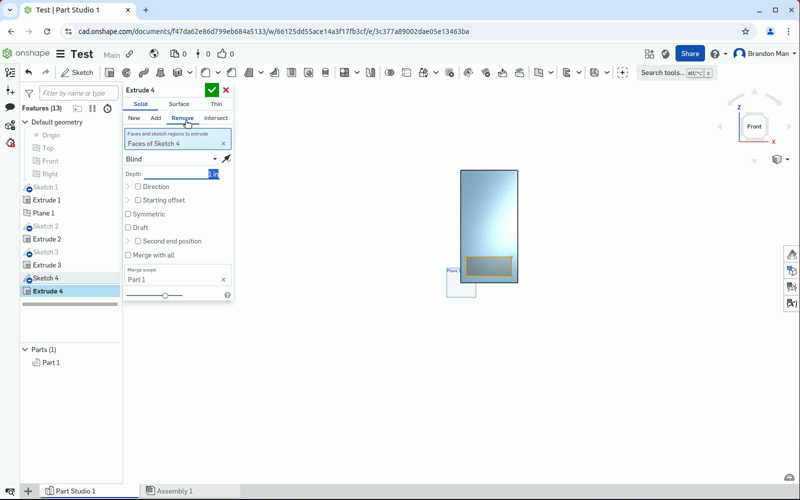
text(3.851)
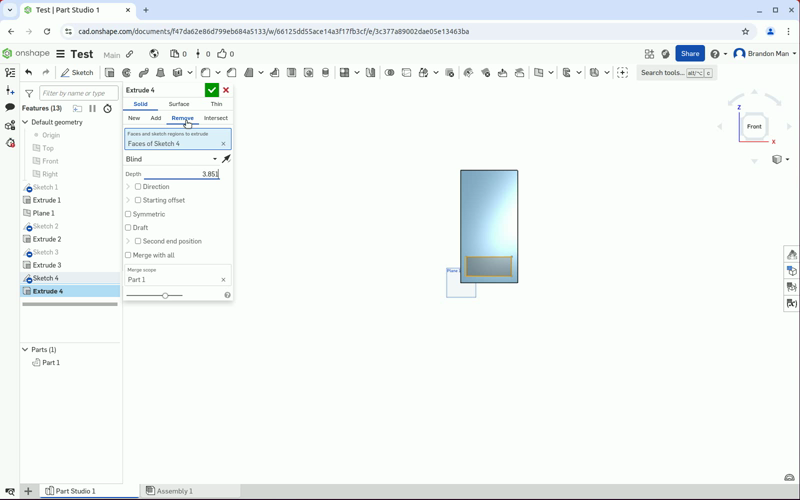
key(tab, 6)
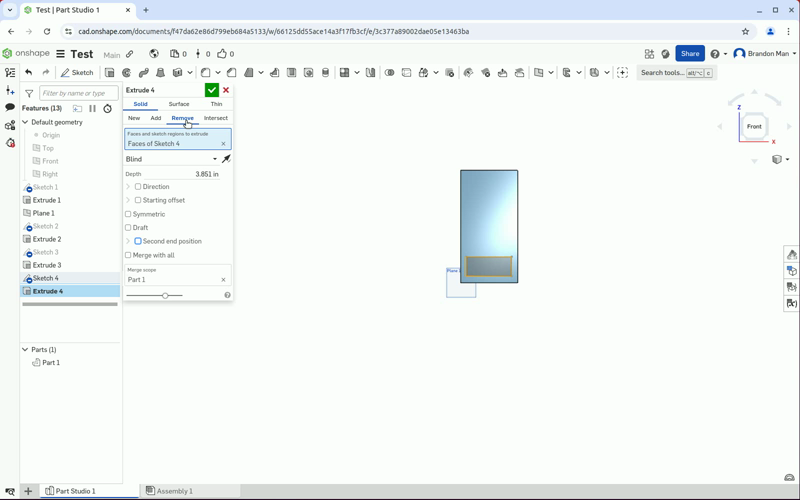
key(space)
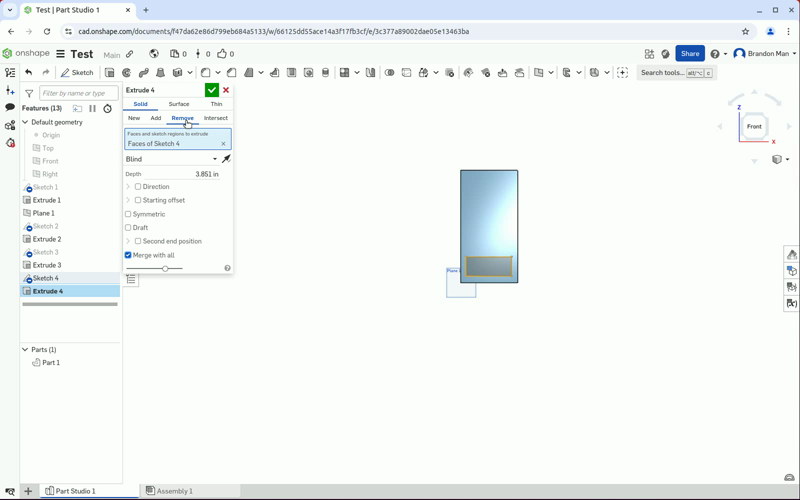
key(enter)
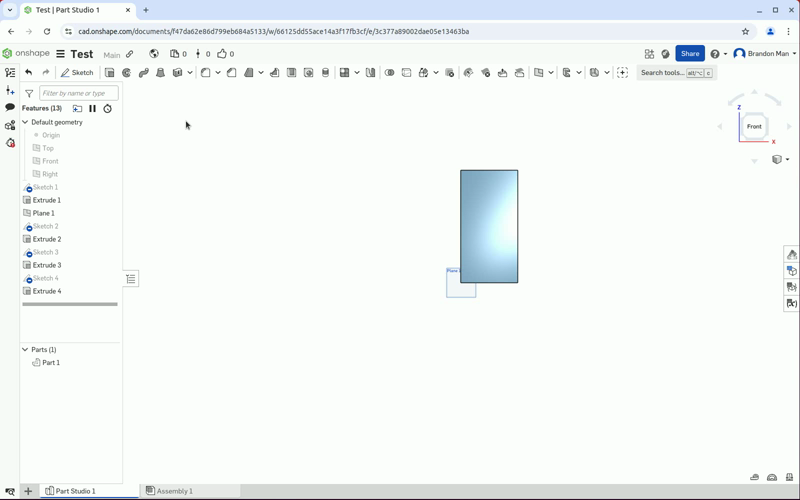
key(shift+h)
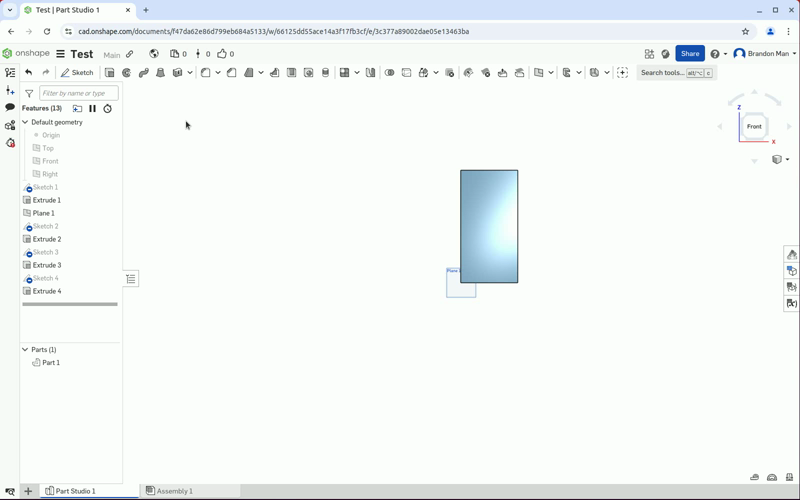
key(shift+h)
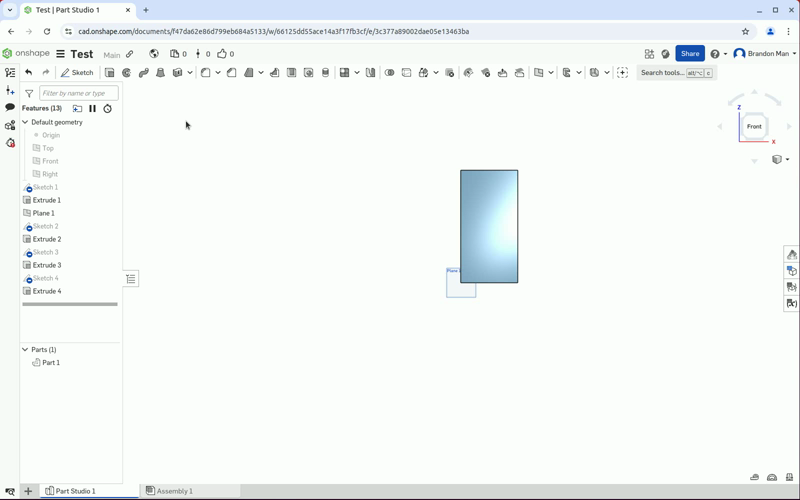
mouse_move(73, 189)
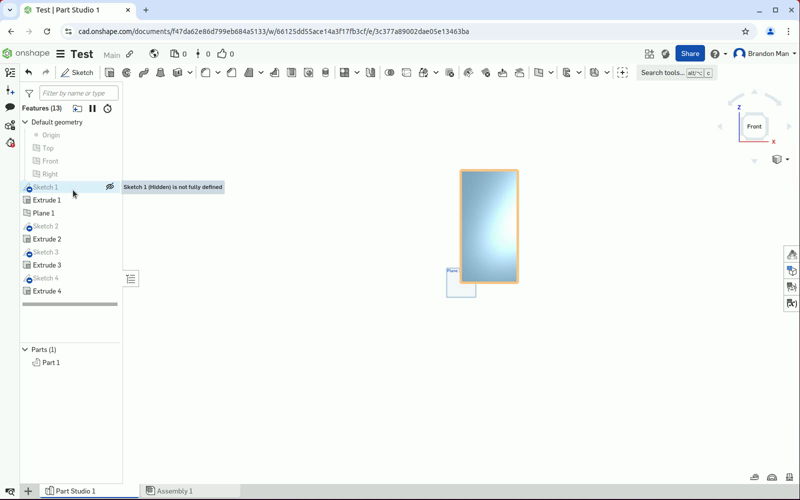
click(73, 189)
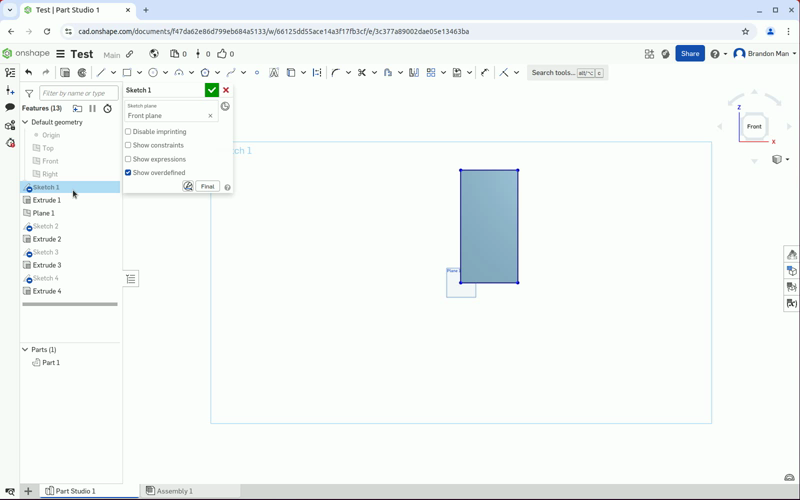
mouse_move(229, 92)
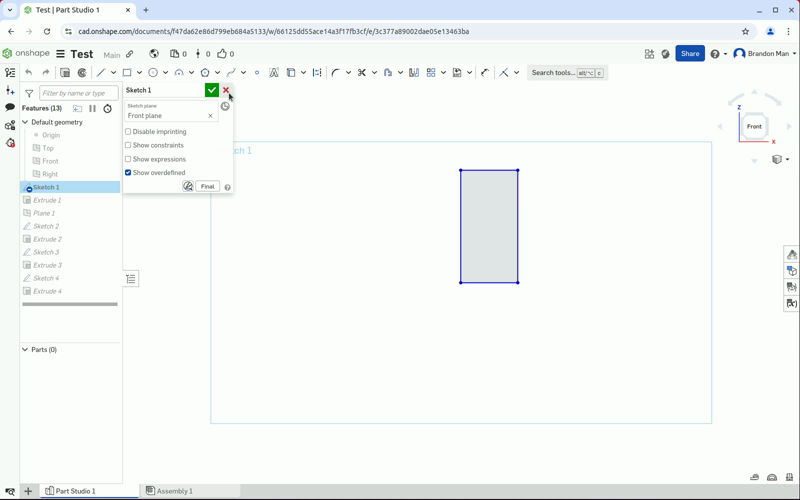
click(229, 92)
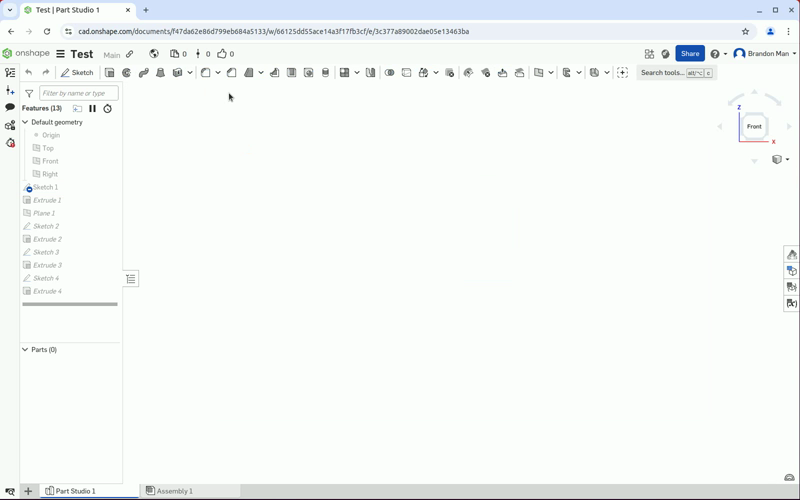
key(shift+s)
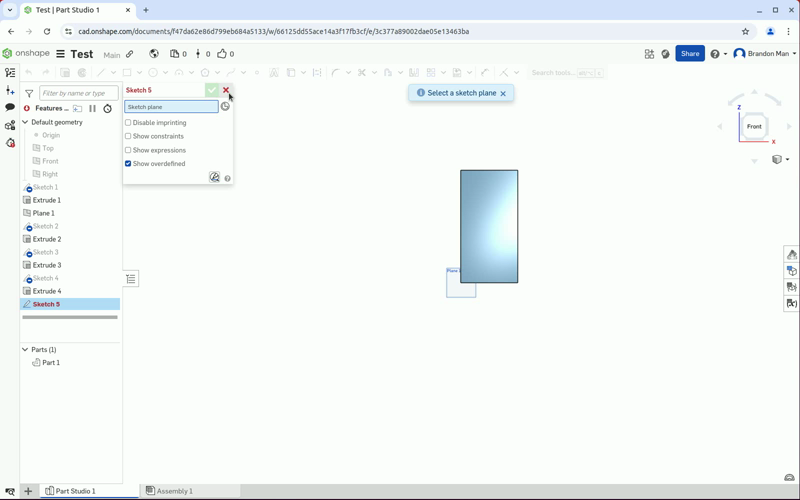
mouse_move(73, 215)
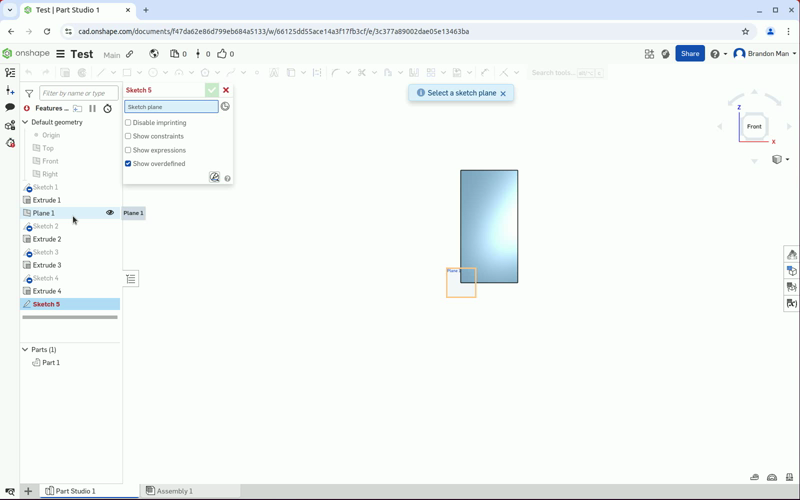
click(73, 215)
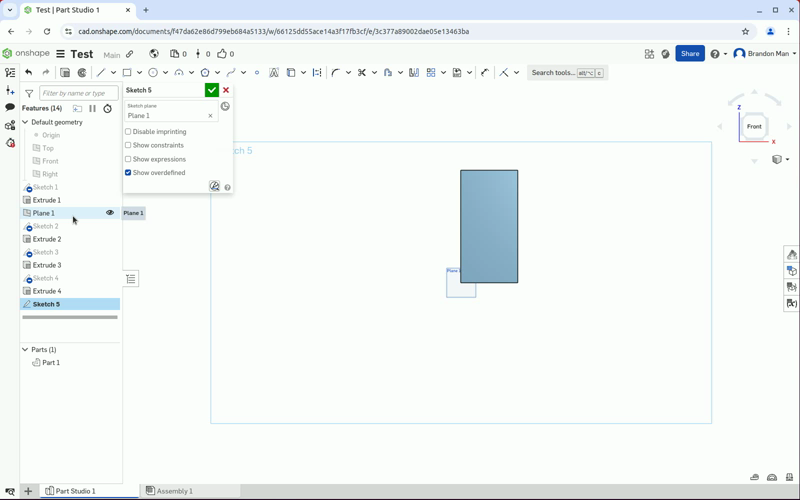
mouse_move(73, 352)
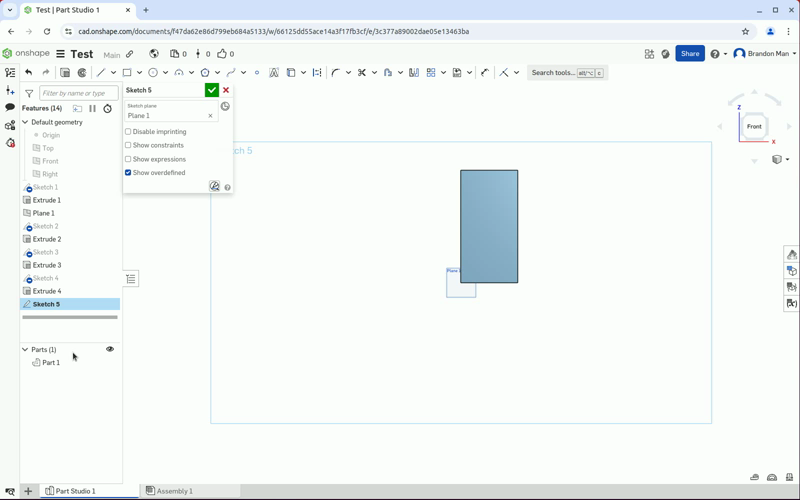
key(y)
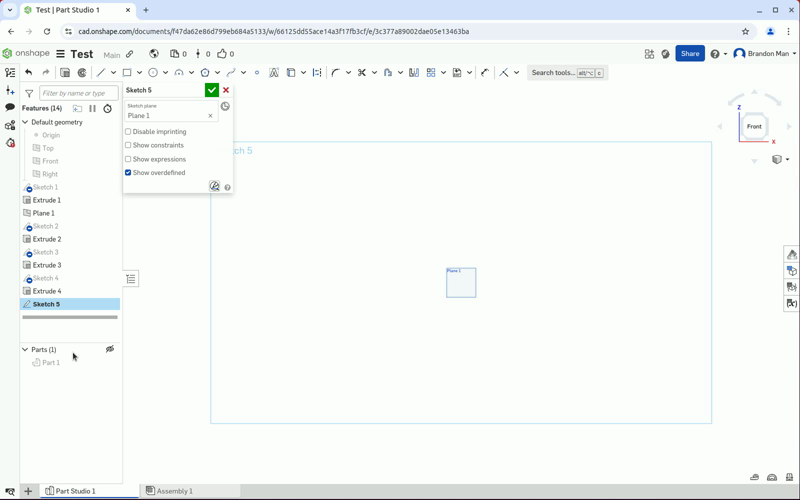
key(l)
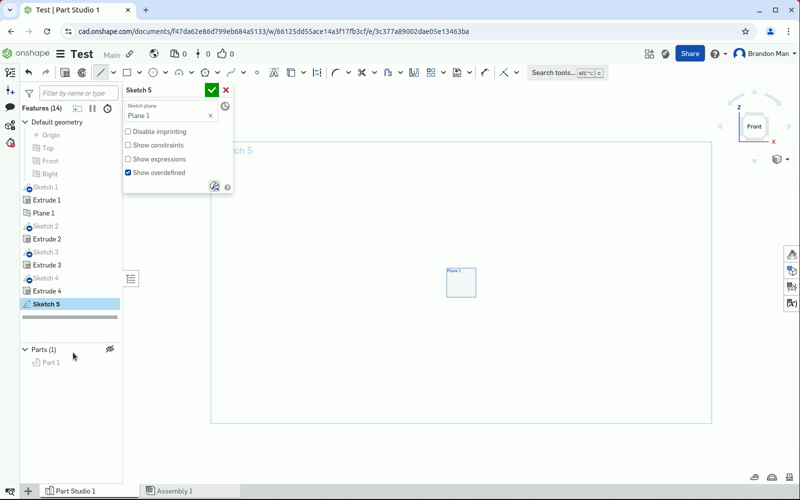
key_down(shift)
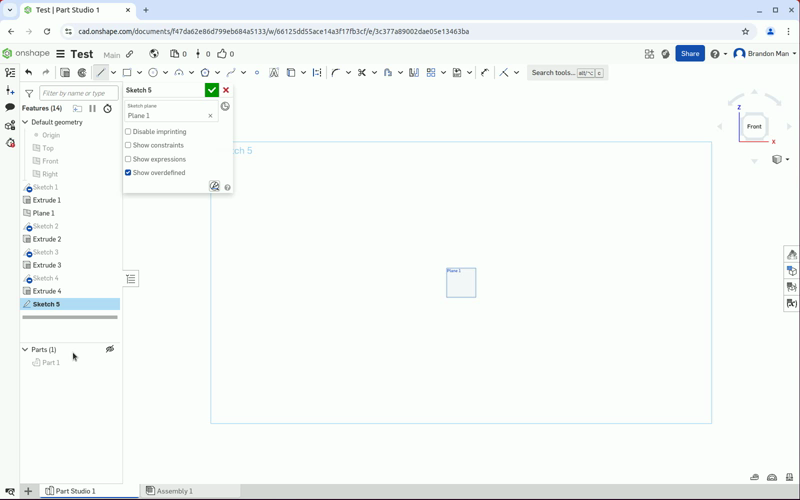
mouse_move(466, 196)
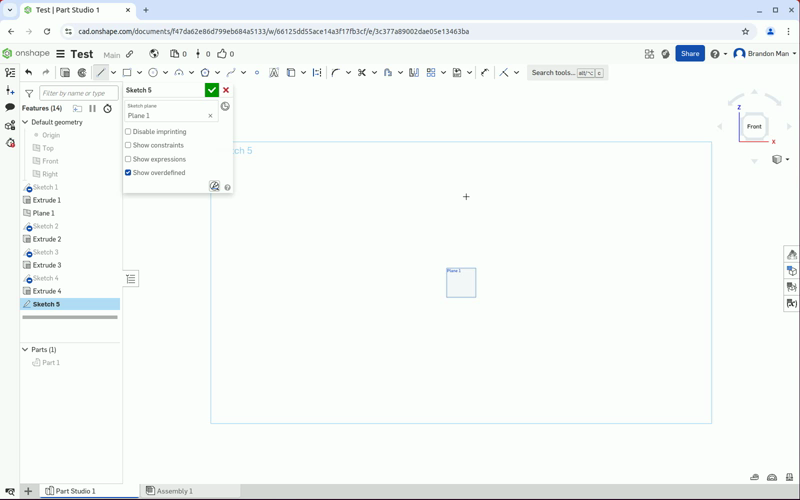
click(466, 196)
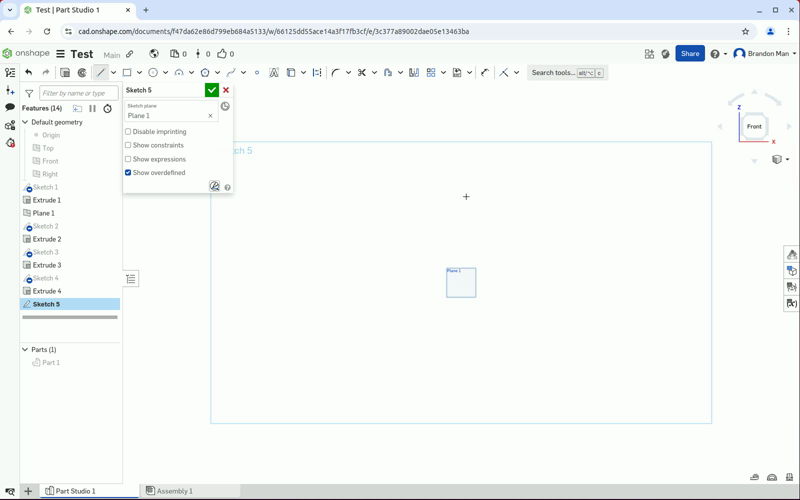
key_up(shift)
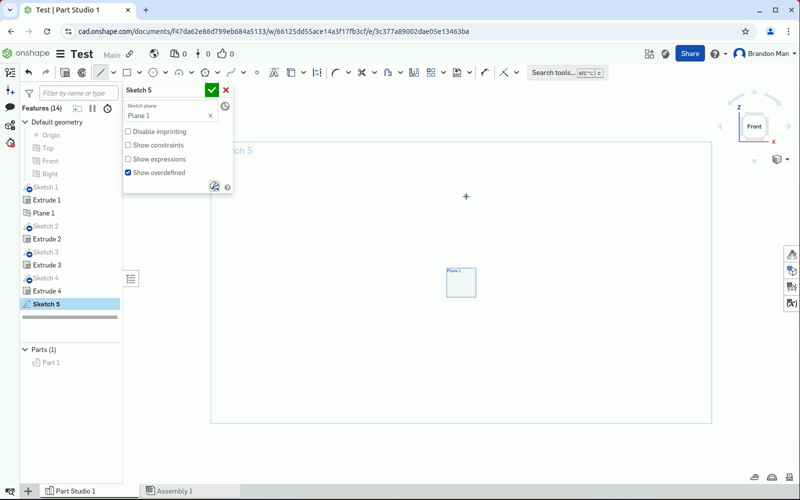
key_down(shift)
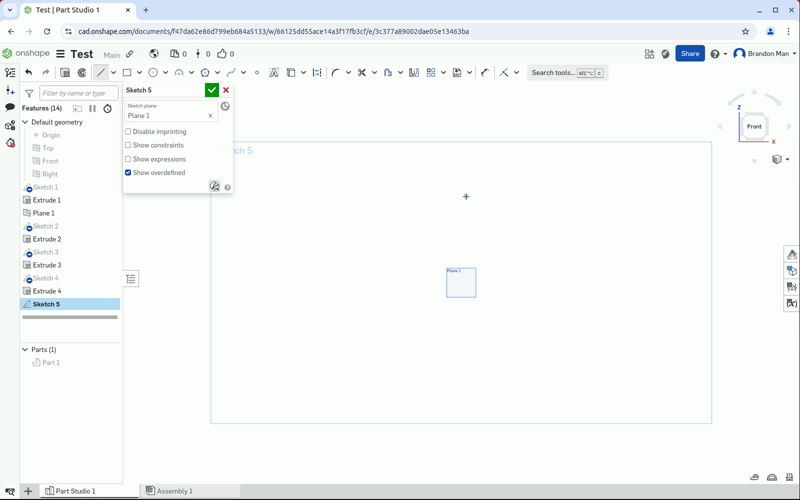
mouse_move(496, 196)
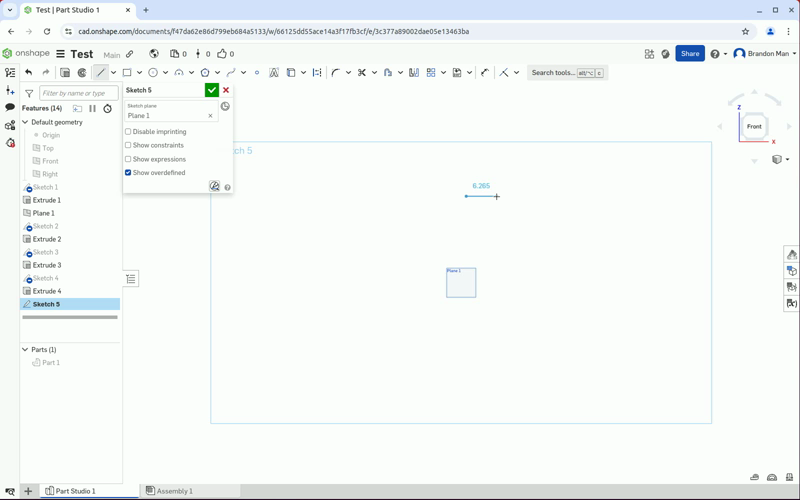
mouse_move(511, 196)
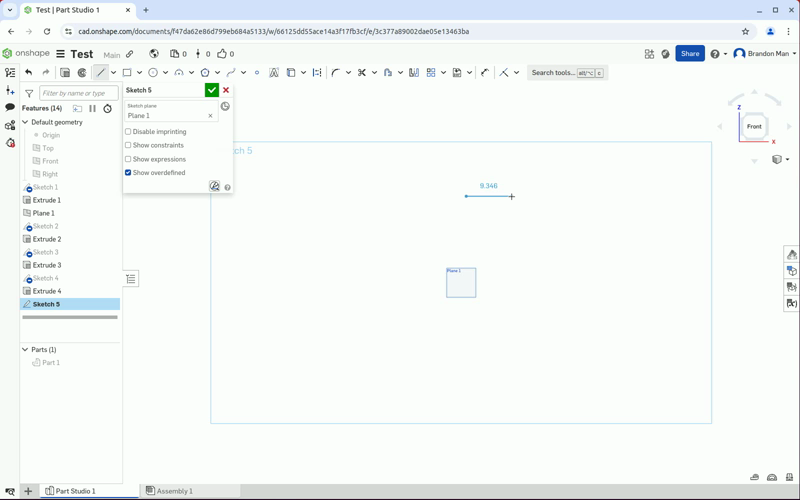
click(511, 196)
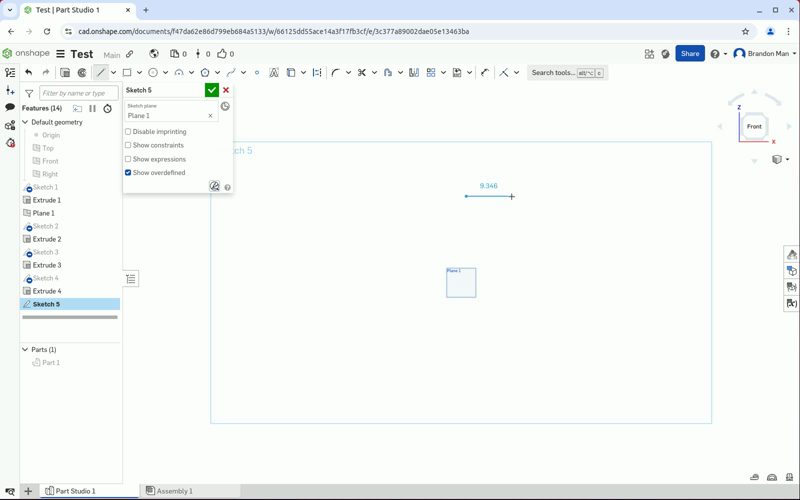
key_up(shift)
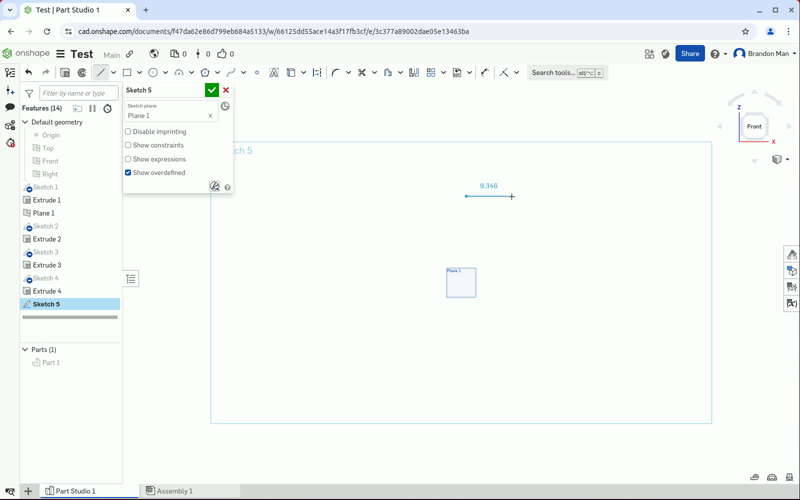
key_down(shift)
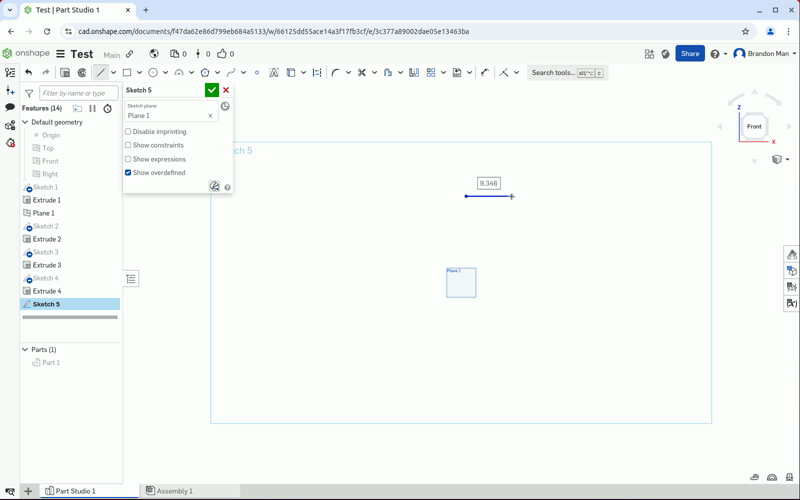
mouse_move(541, 196)
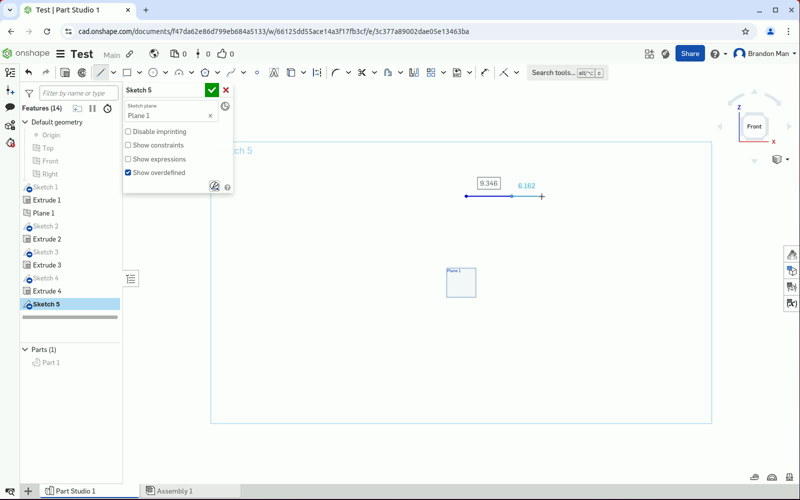
mouse_move(511, 177)
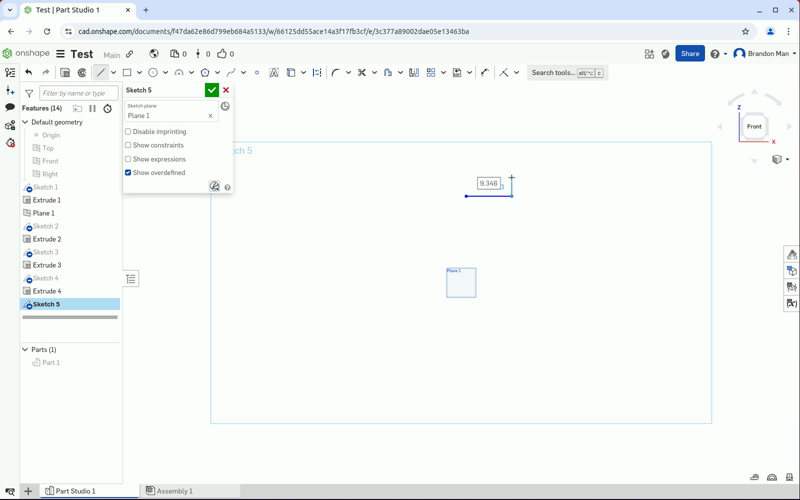
click(511, 177)
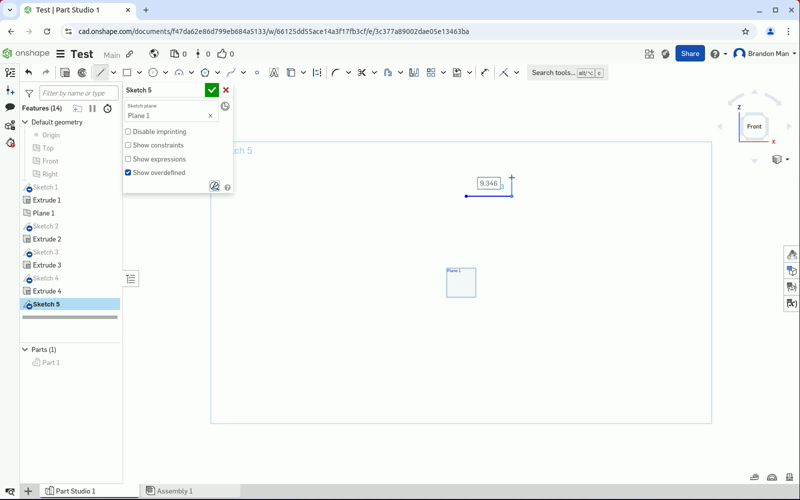
key_up(shift)
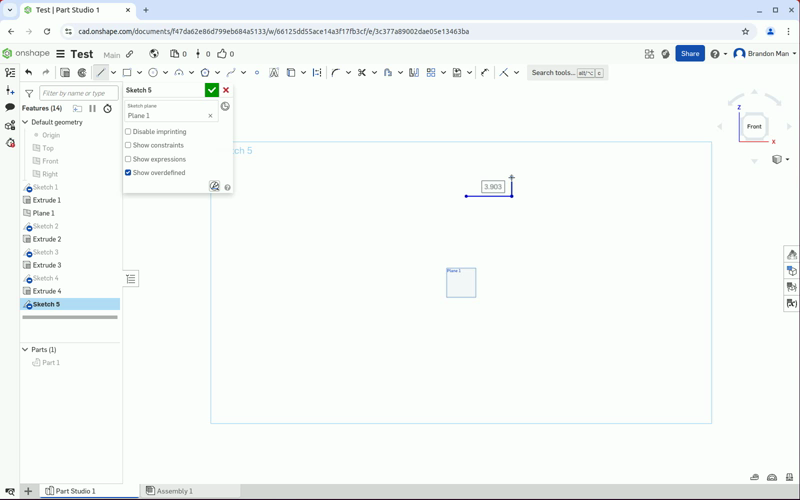
key_down(shift)
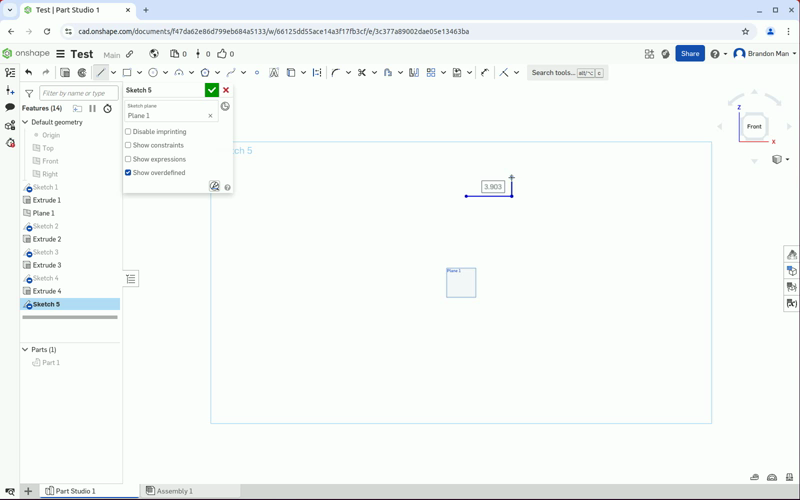
mouse_move(541, 177)
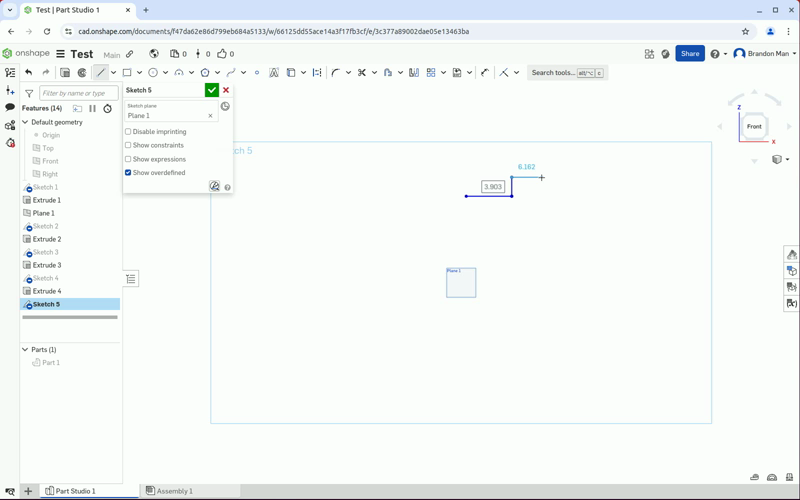
mouse_move(466, 177)
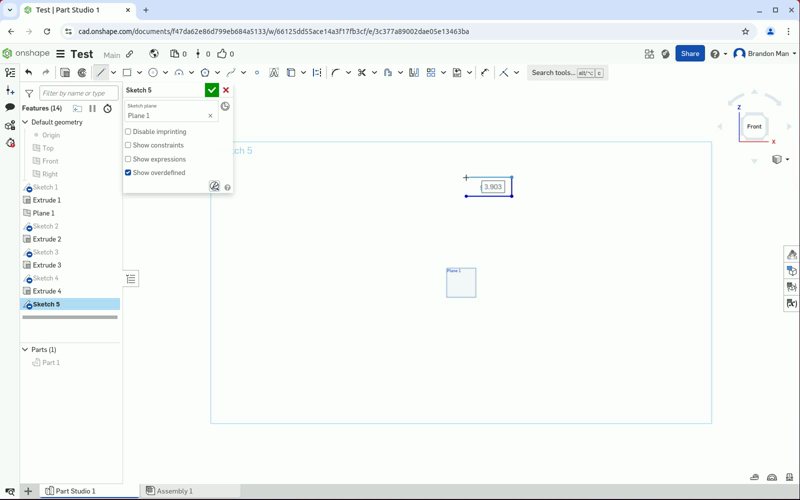
click(466, 177)
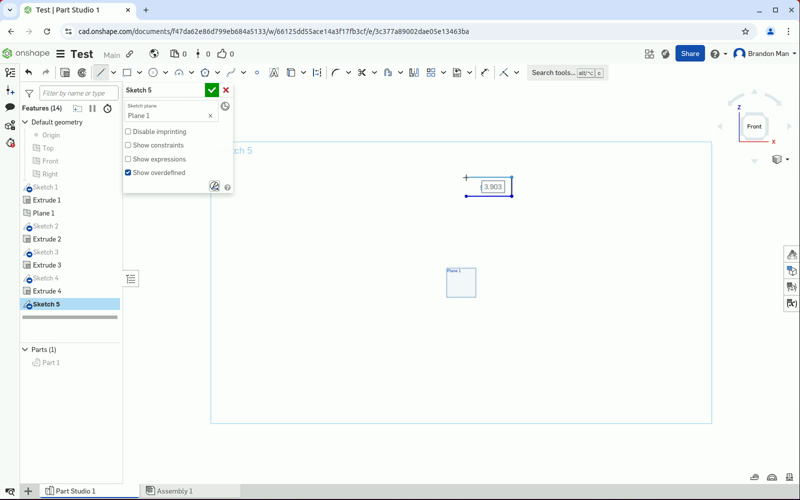
key_up(shift)
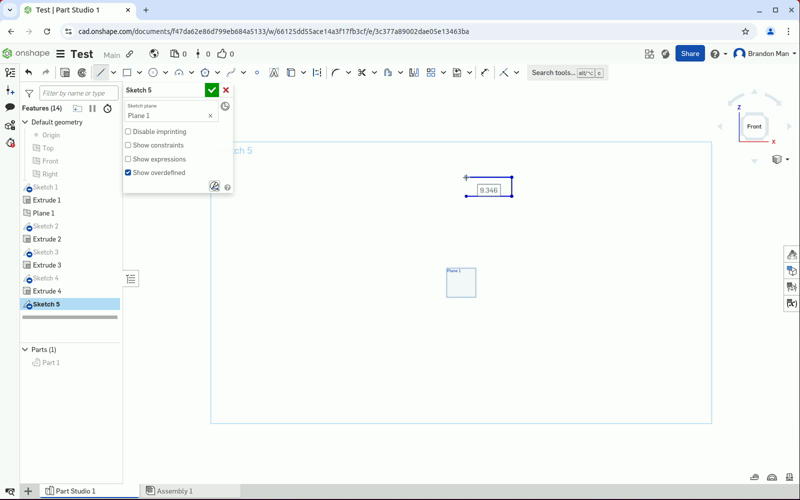
mouse_move(496, 177)
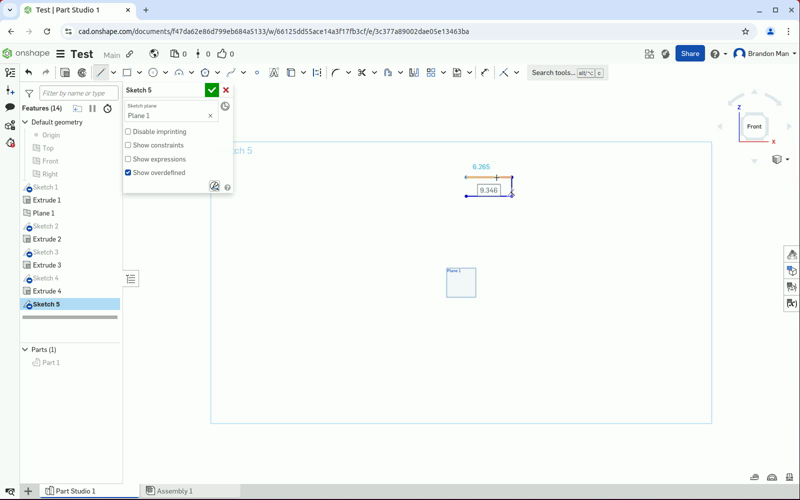
key_down(shift)
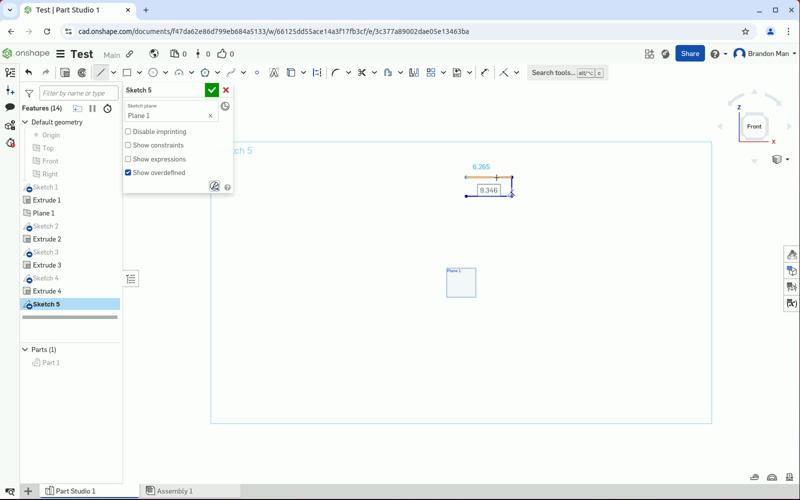
mouse_move(466, 196)
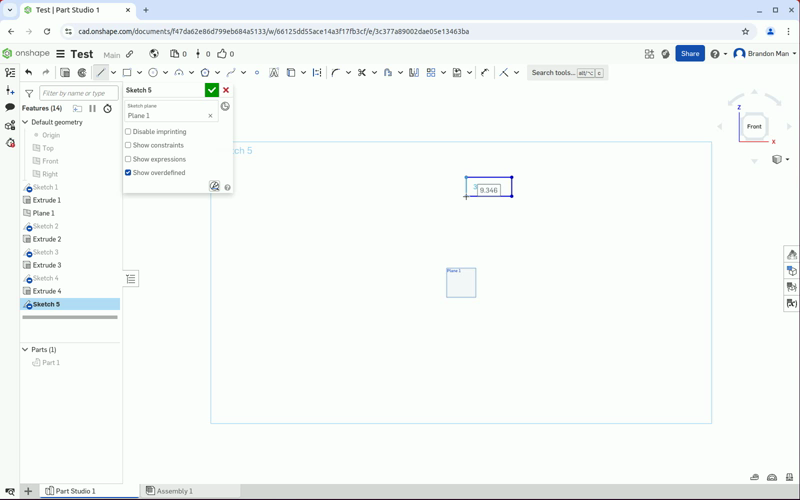
key_up(shift)
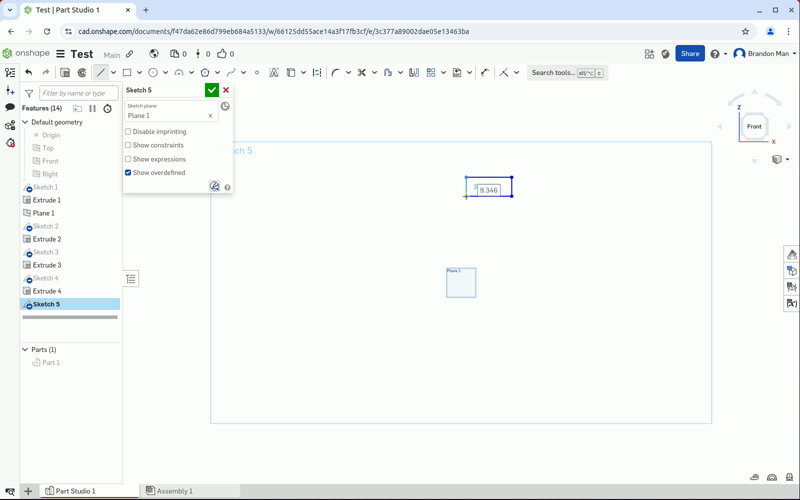
click(466, 196)
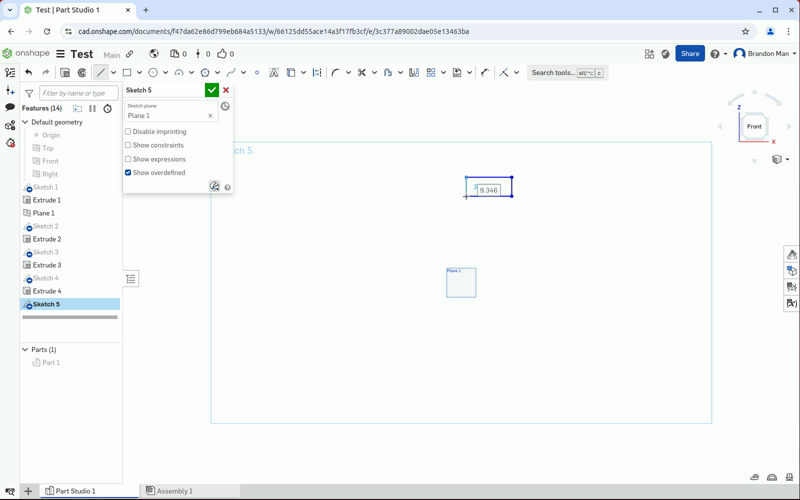
key(esc)
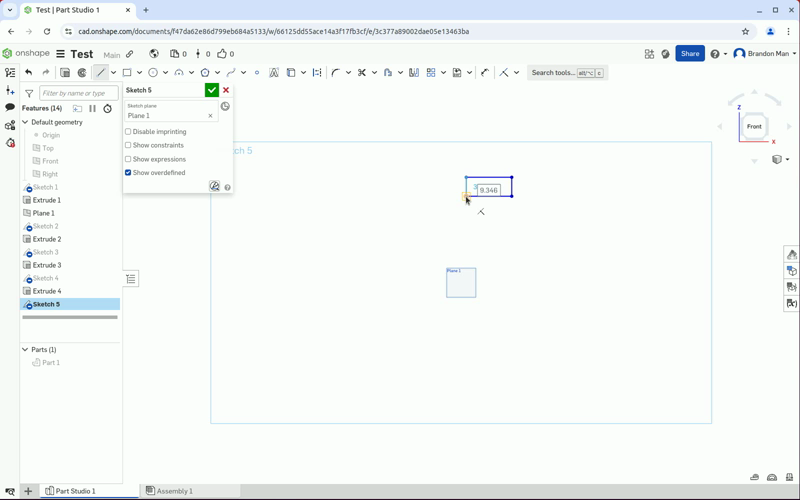
mouse_move(505, 192)
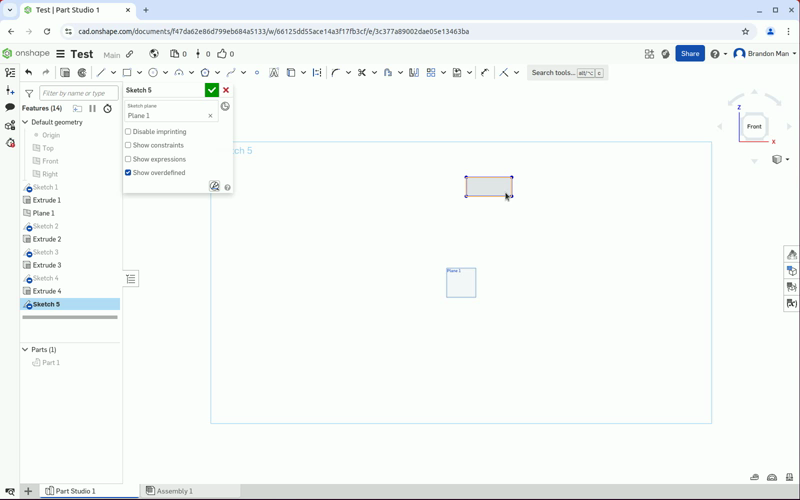
scroll(6)
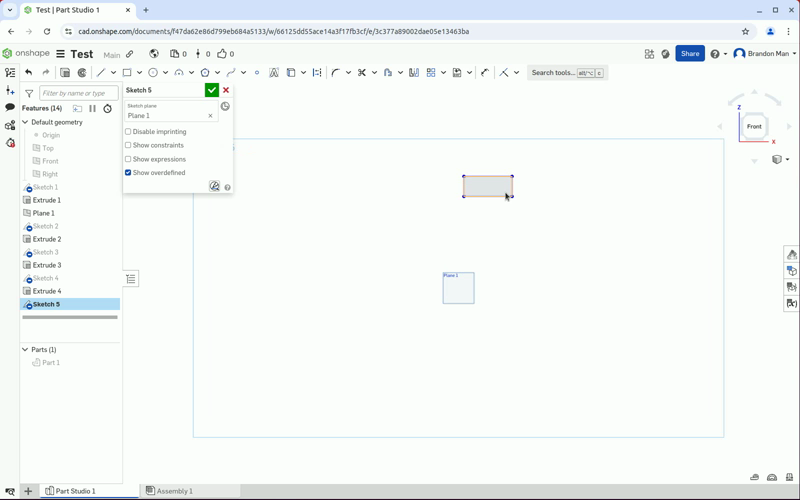
scroll(6)
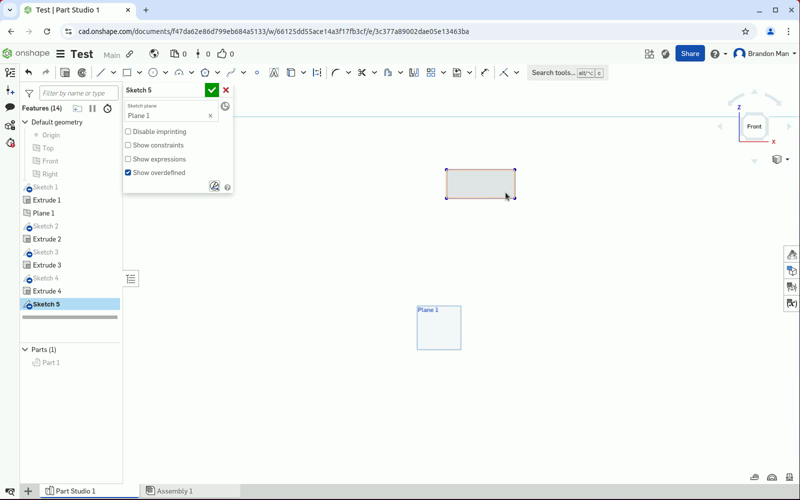
scroll(6)
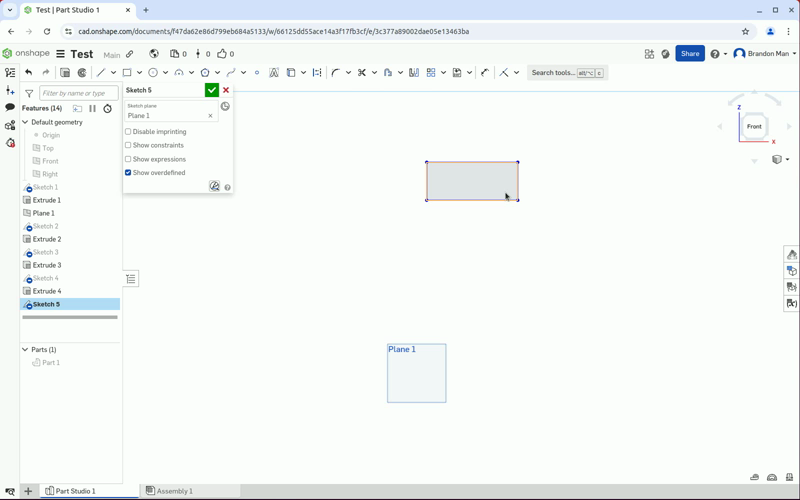
scroll(6)
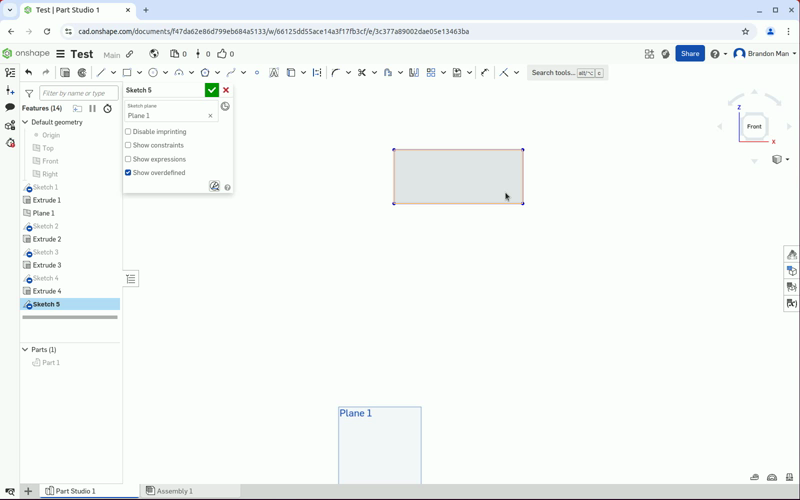
scroll(6)
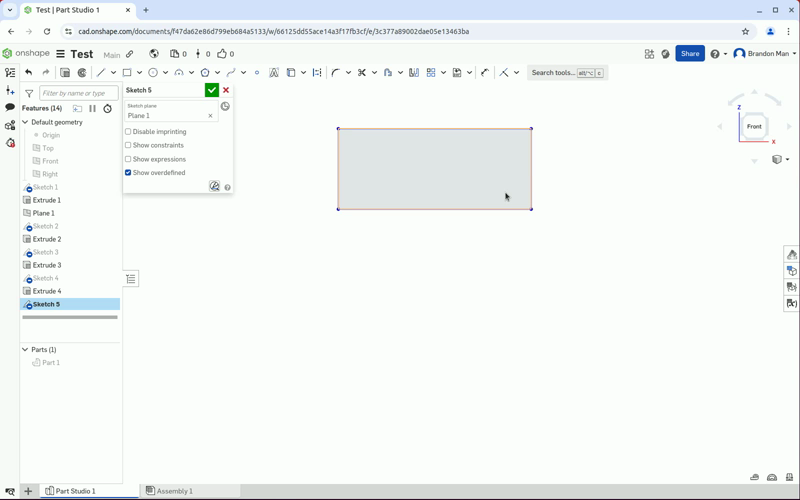
scroll(6)
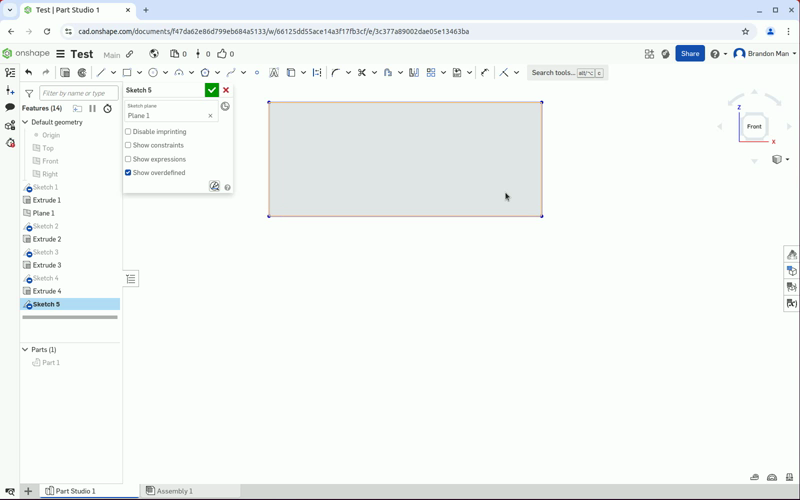
scroll(6)
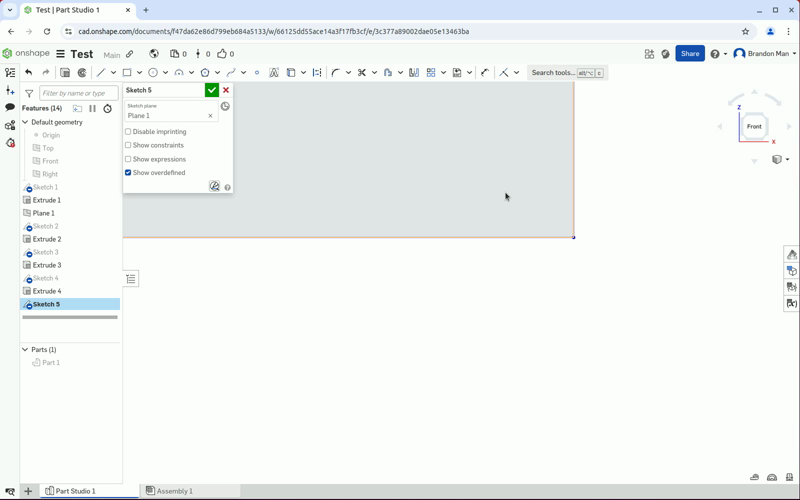
click(505, 192)
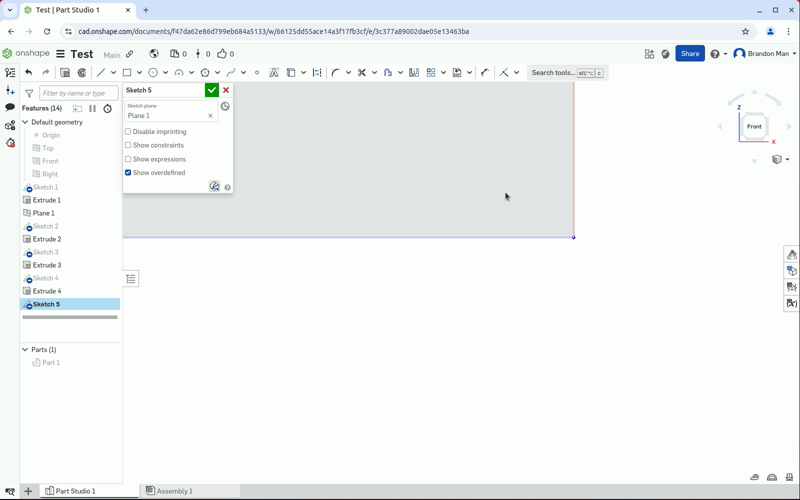
scroll(-6)
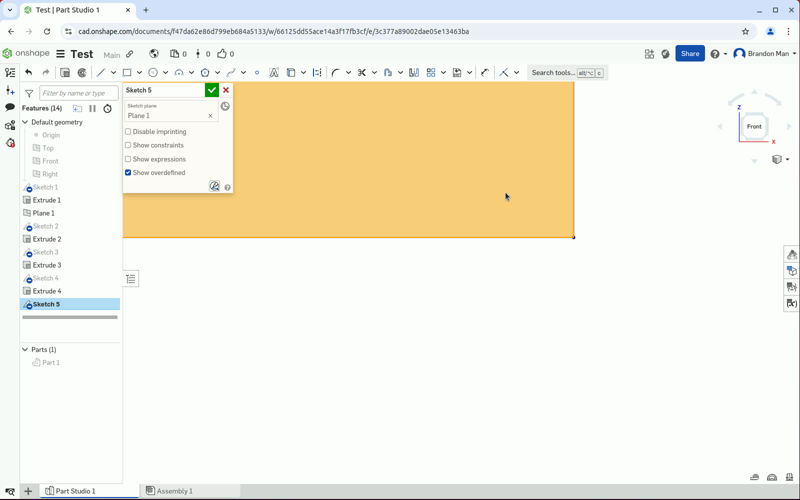
scroll(-6)
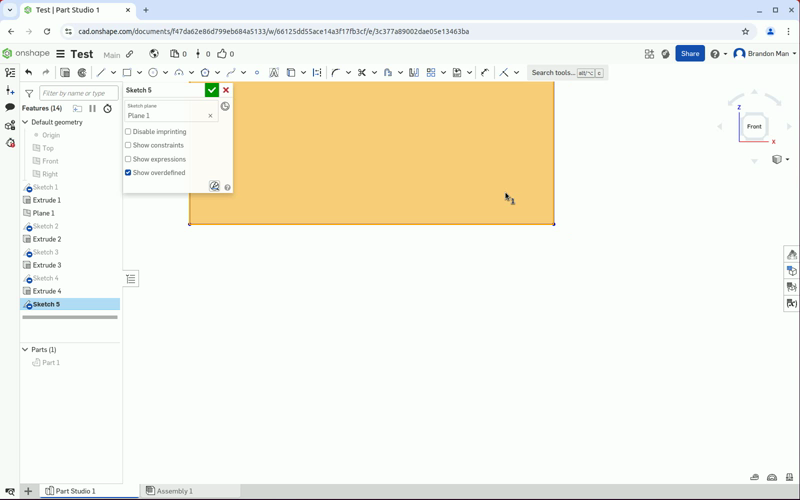
scroll(-6)
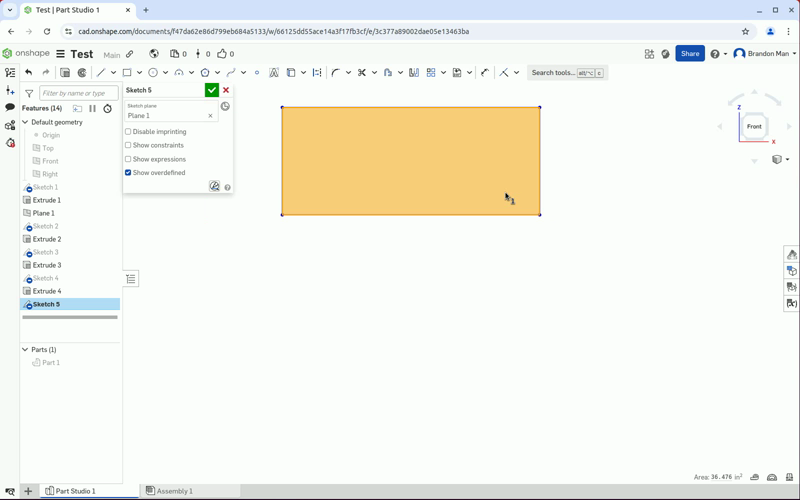
scroll(-6)
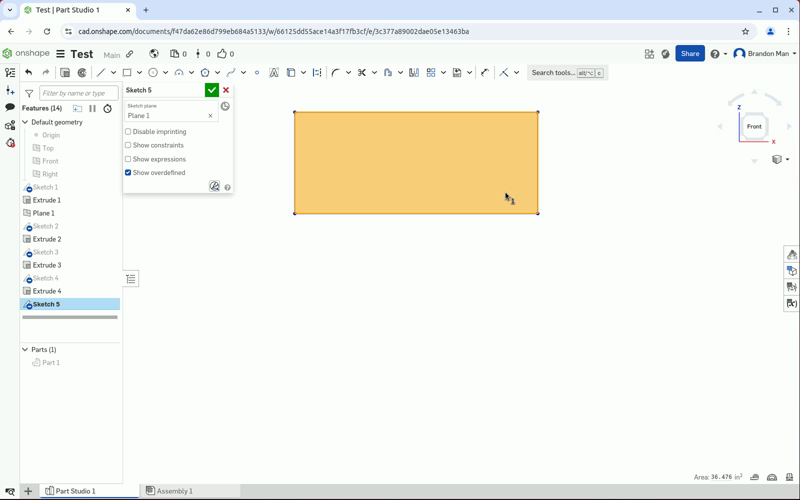
scroll(-6)
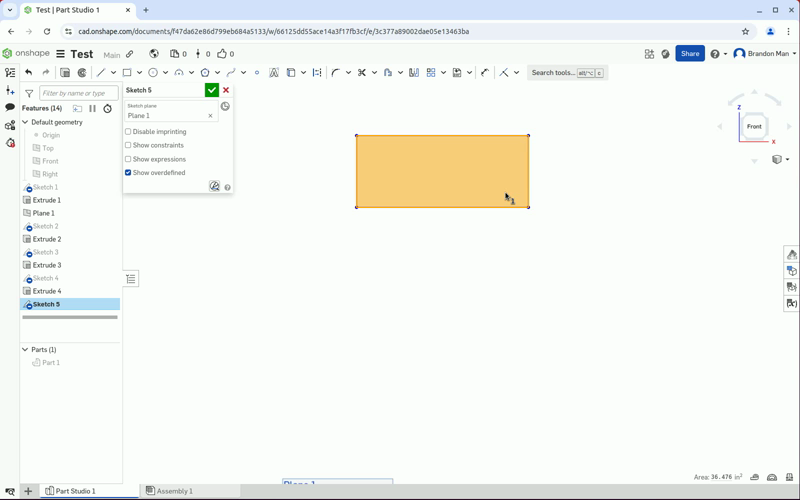
scroll(-6)
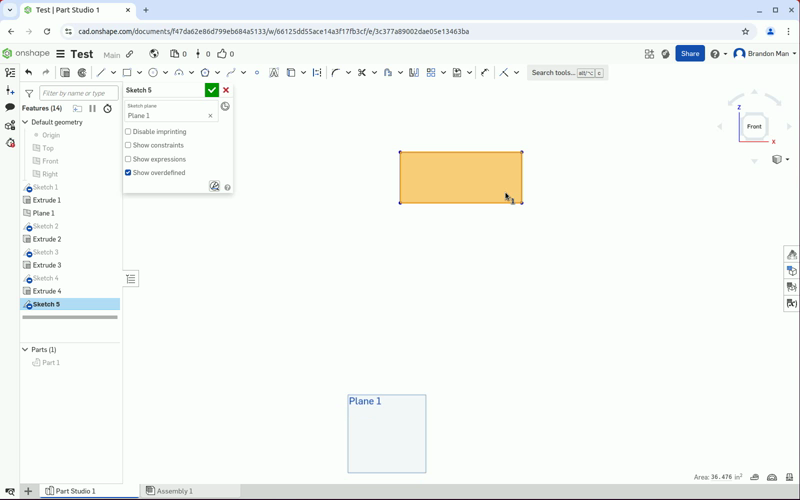
scroll(-6)
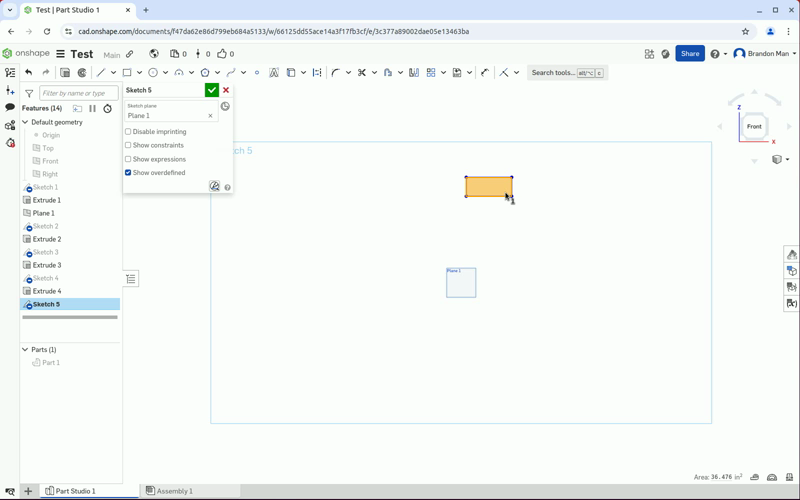
mouse_move(73, 352)
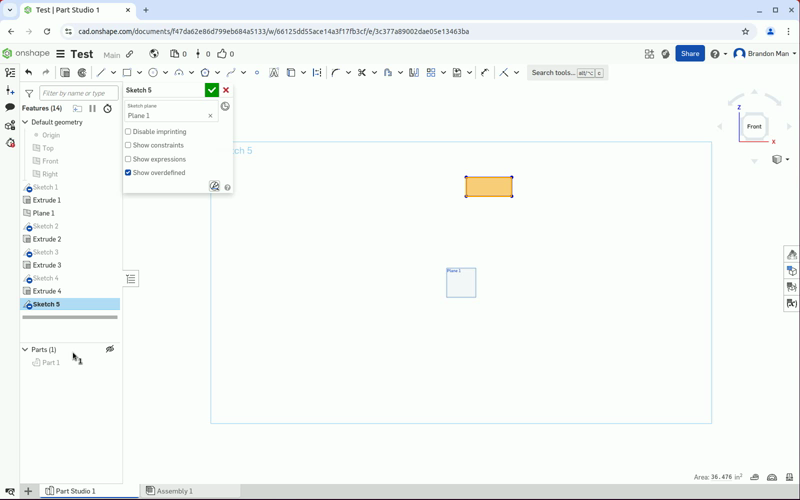
key(shift+y)
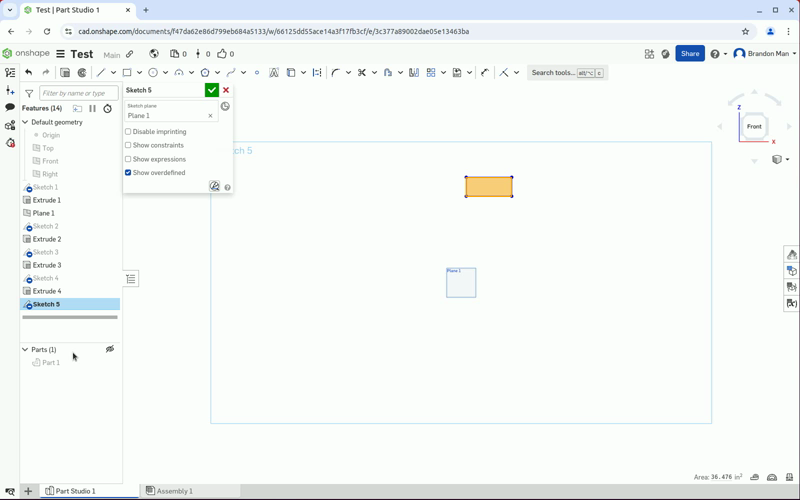
key(shift+e)
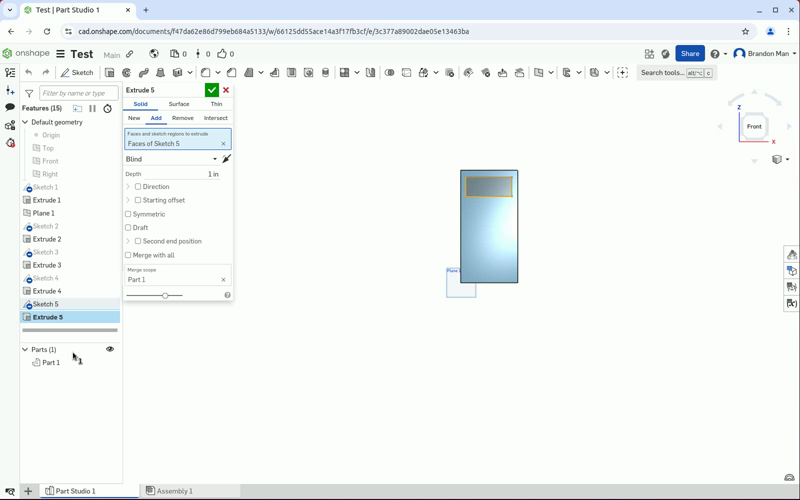
mouse_move(143, 106)
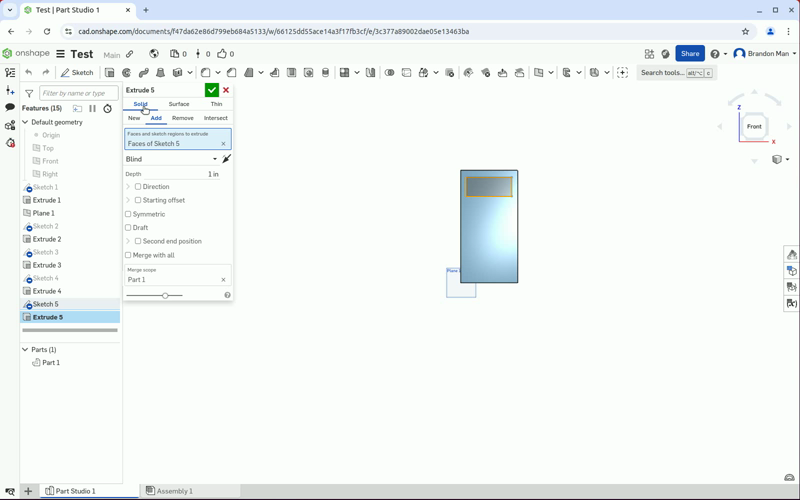
click(143, 106)
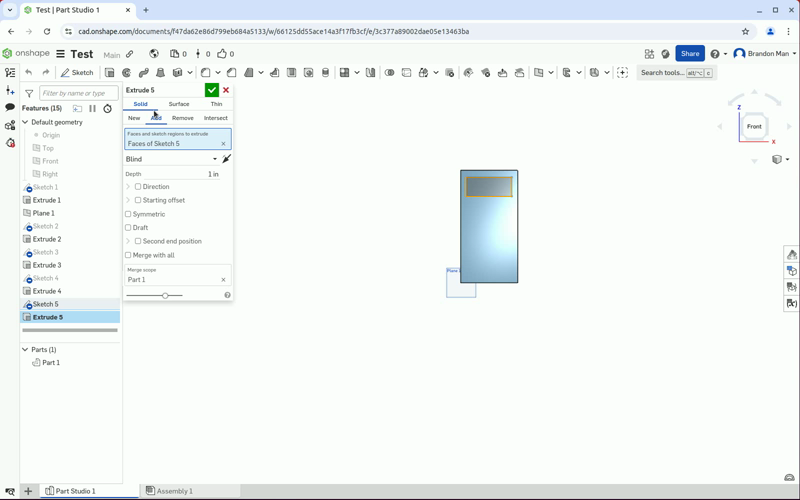
mouse_move(186, 120)
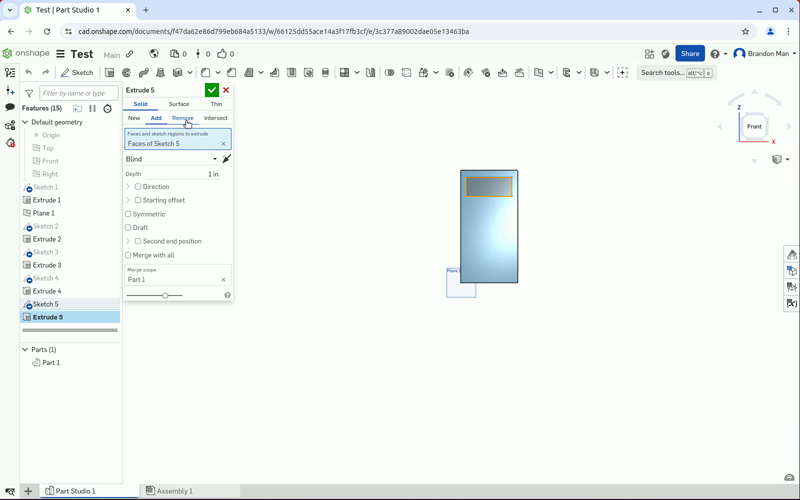
click(186, 120)
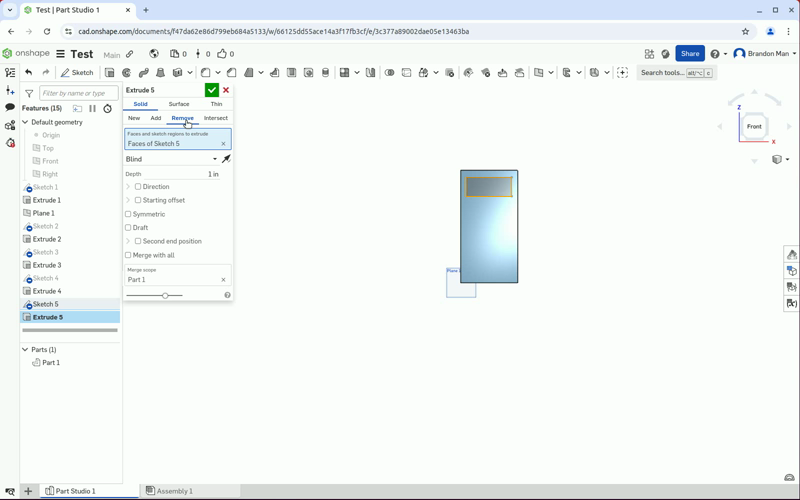
key(tab, 4)
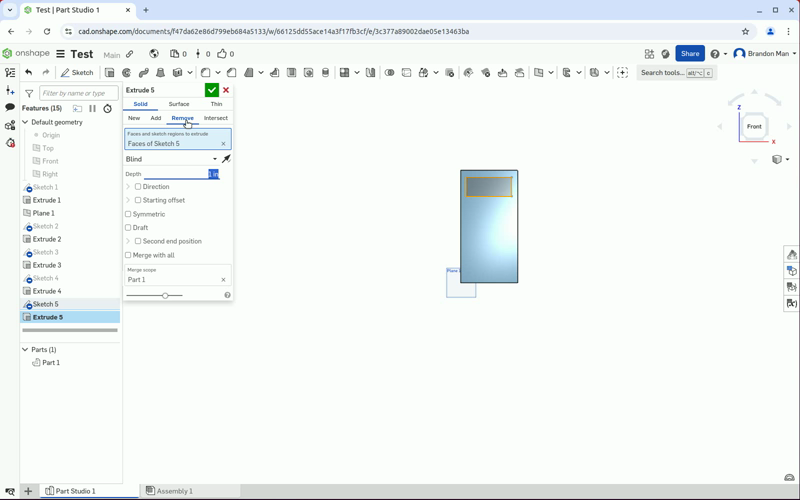
text(3.851)
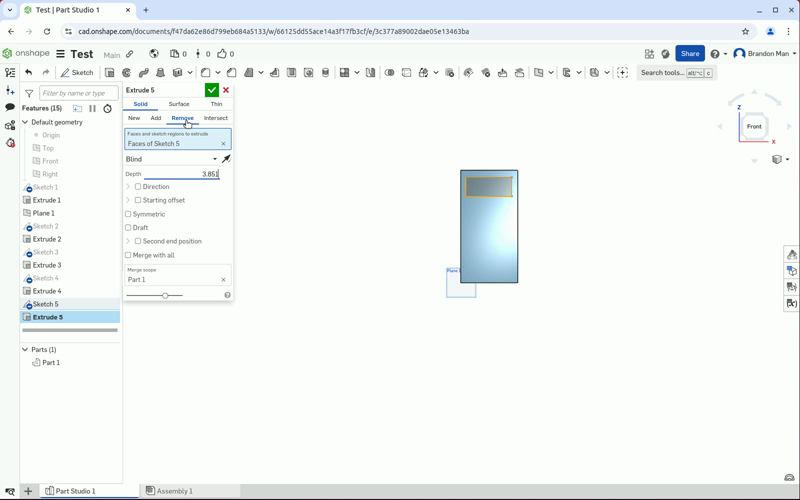
key(tab, 6)
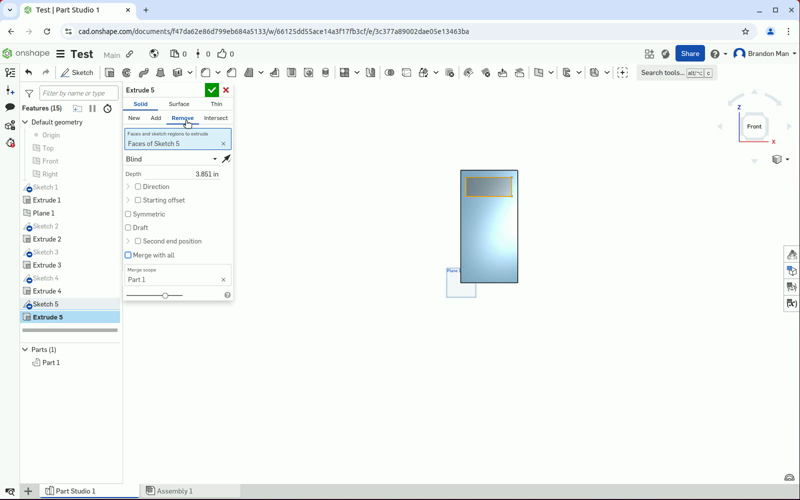
key(space)
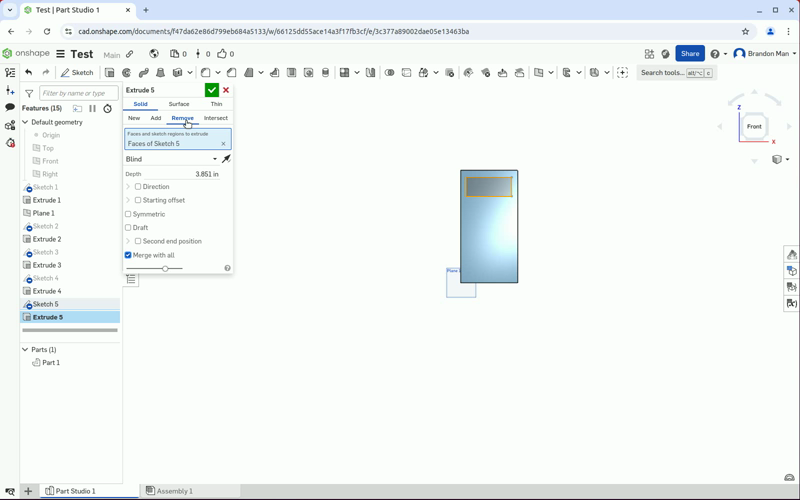
key(enter)
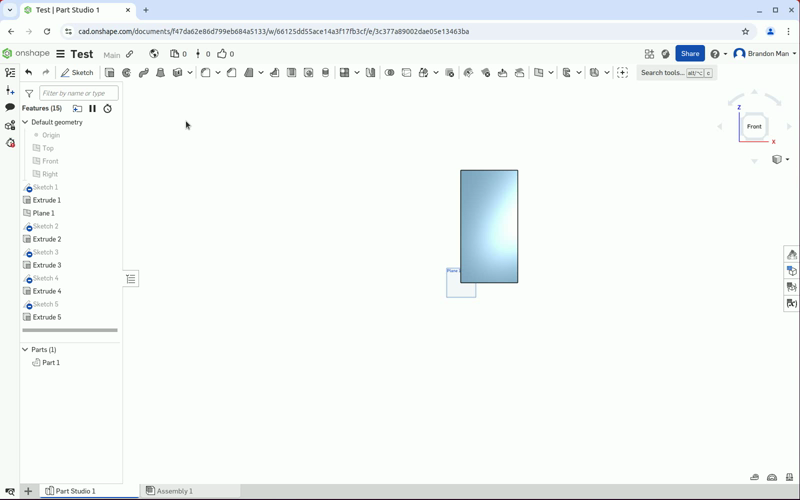
key(shift+h)
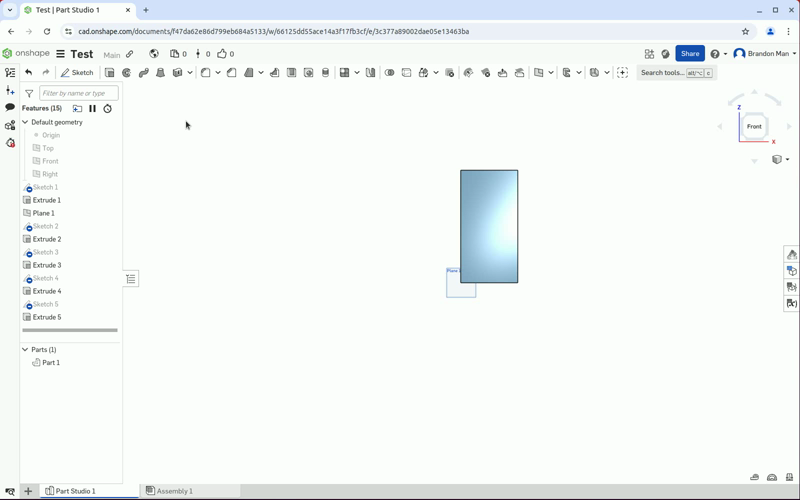
key(shift+h)
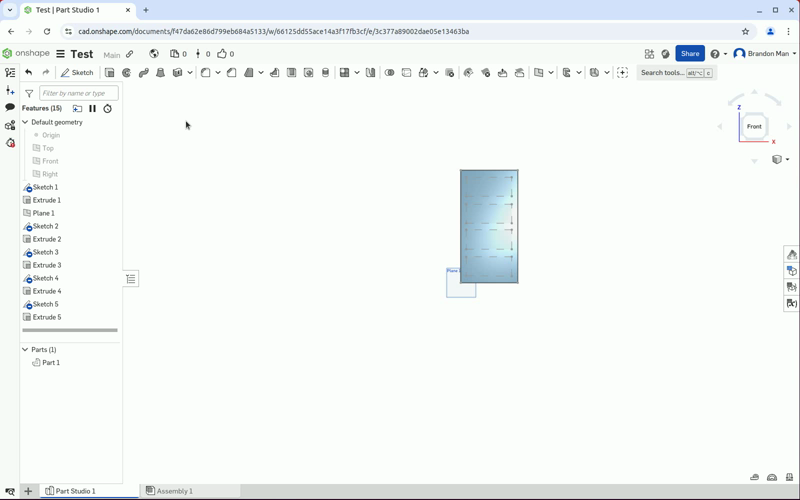
key(shift+7)
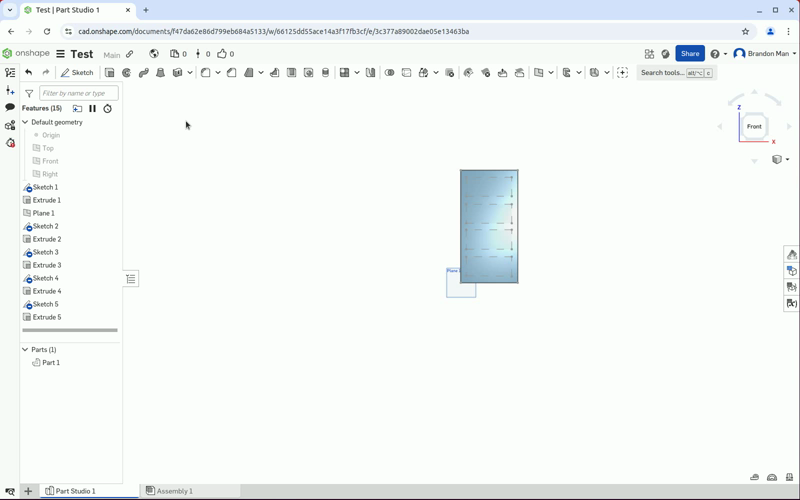
key(left, 2)
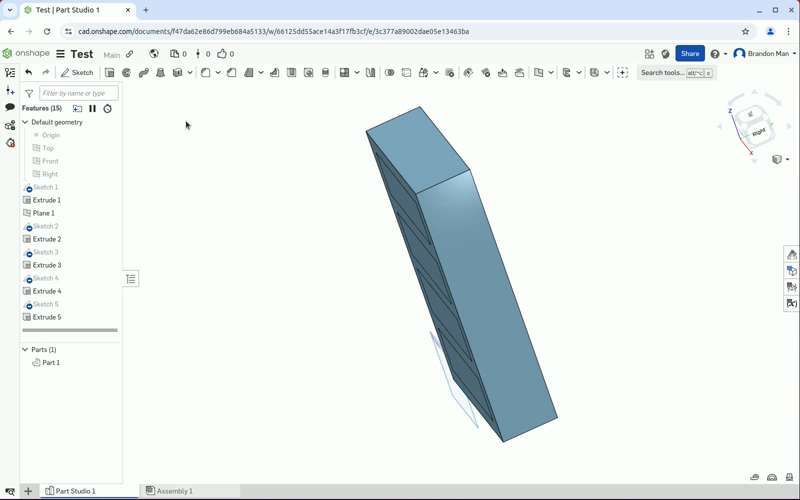
key(down, 2)
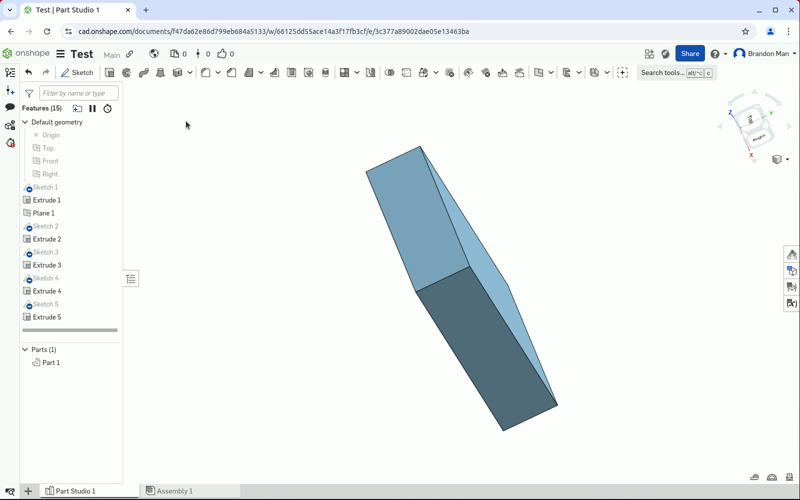
key(up, 2)
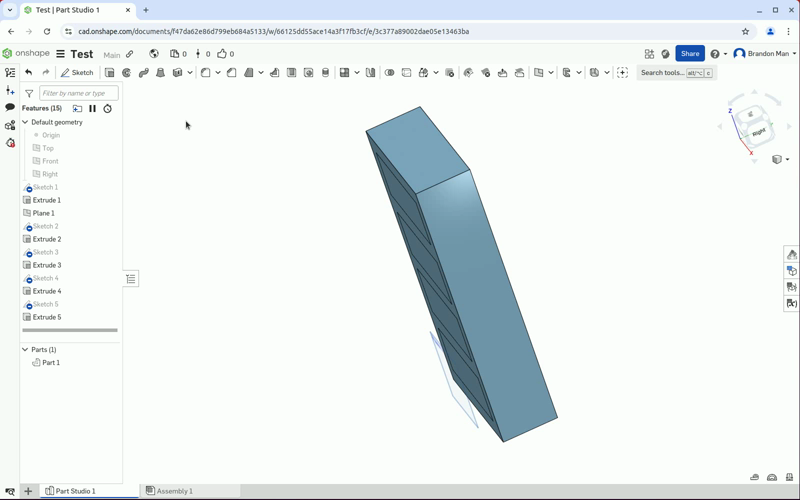
key(right, 2)
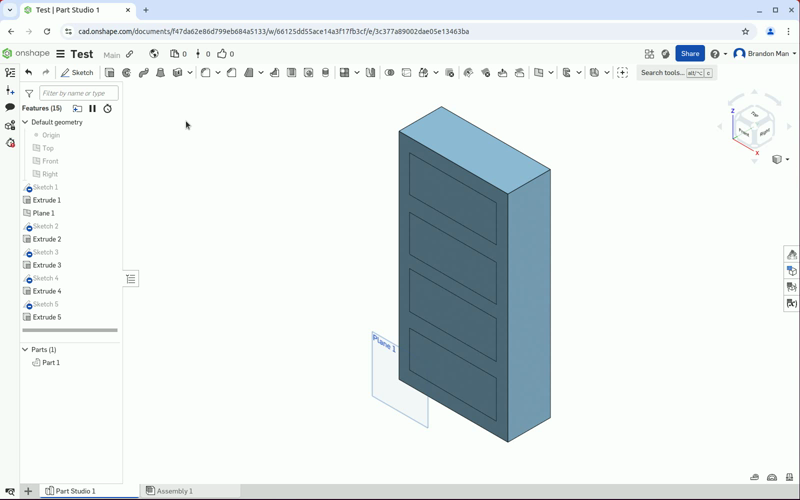
mouse_move(73, 189)
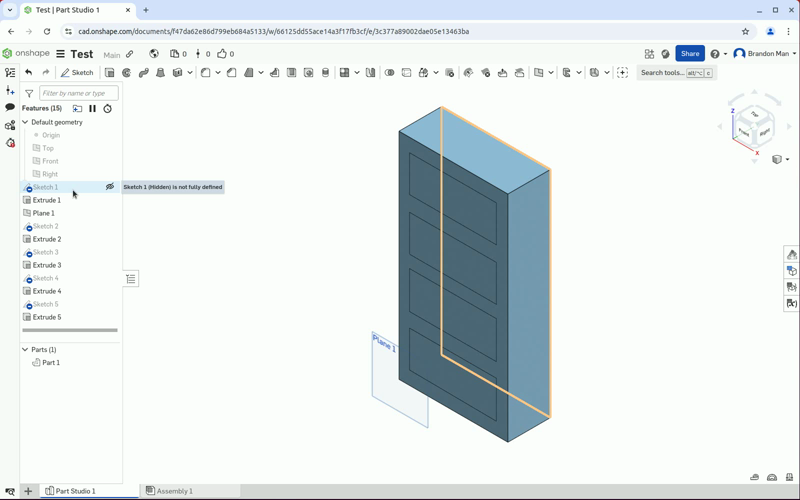
click(73, 189)